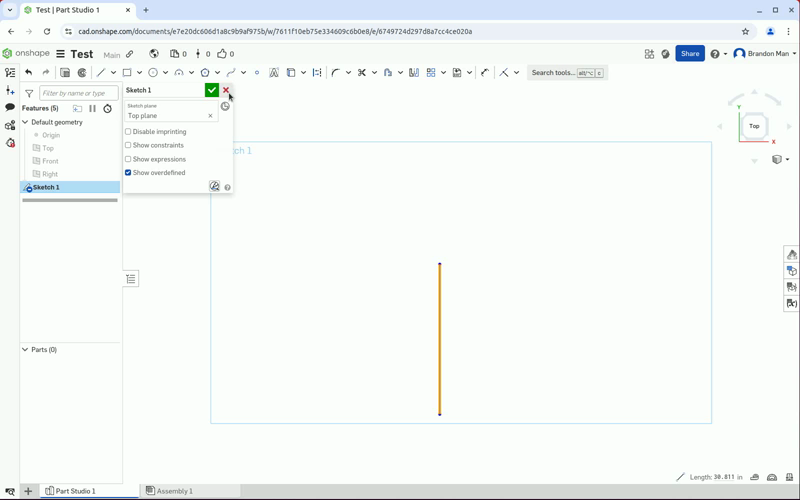
key(shift+h)
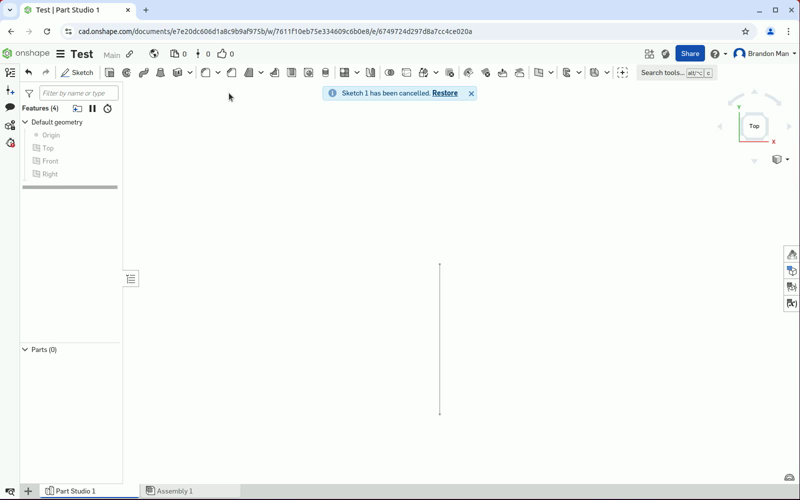
mouse_move(73, 352)
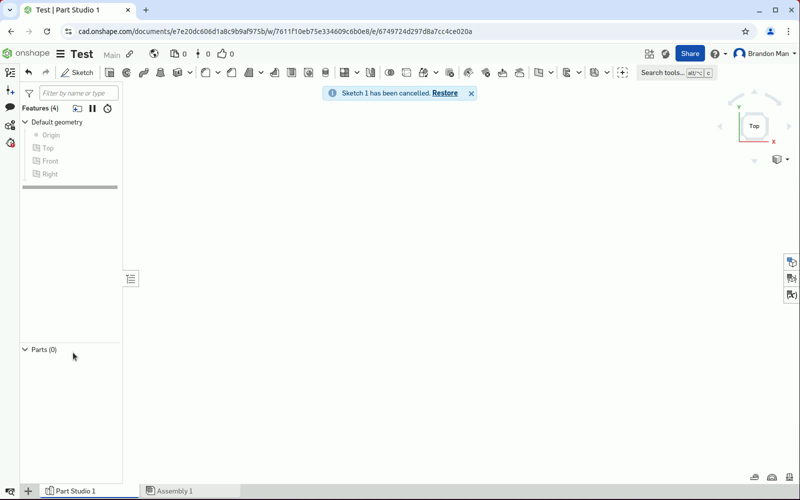
key(y)
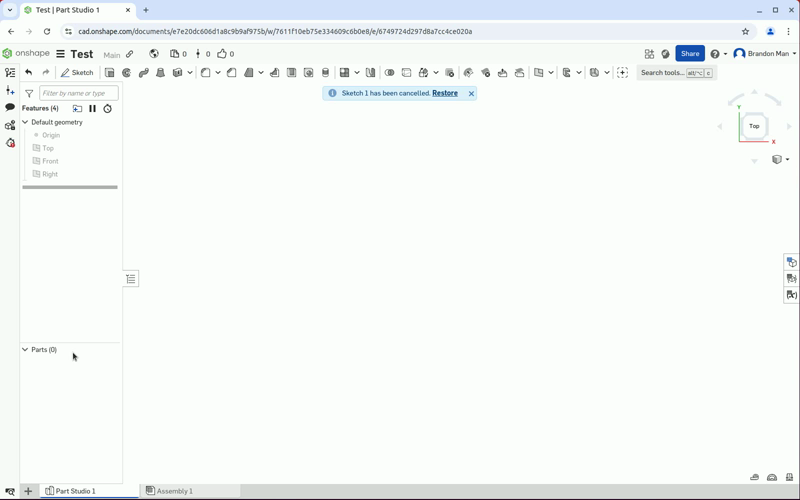
key(shift+p)
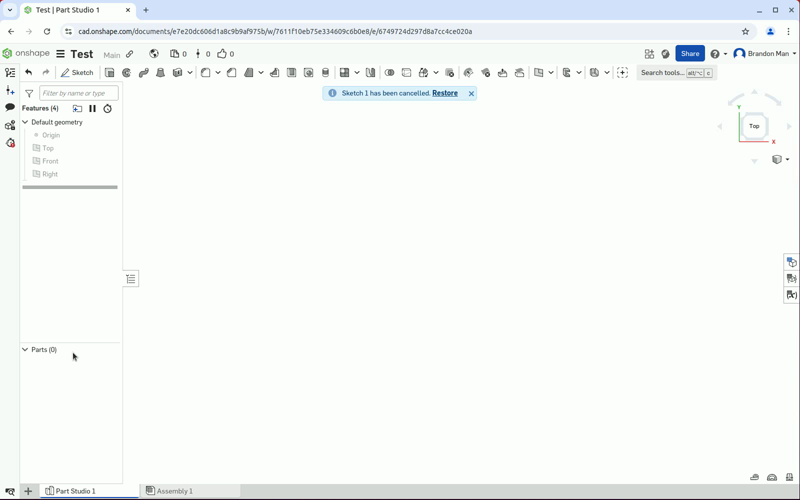
key(space)
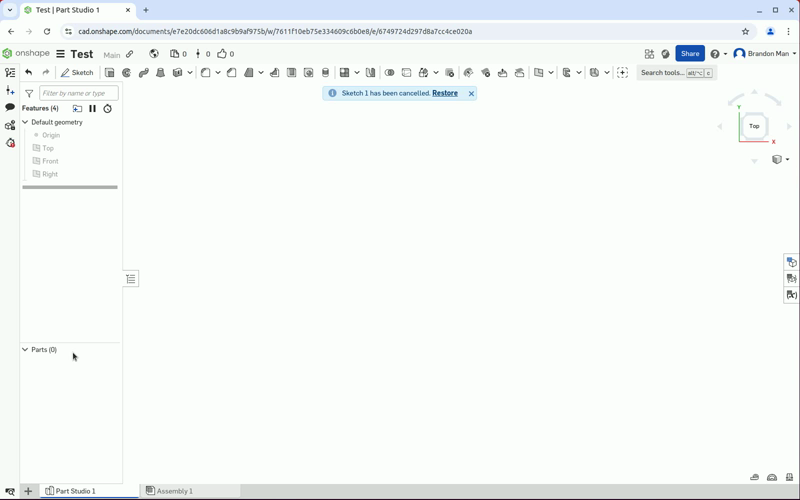
key_down(shift)
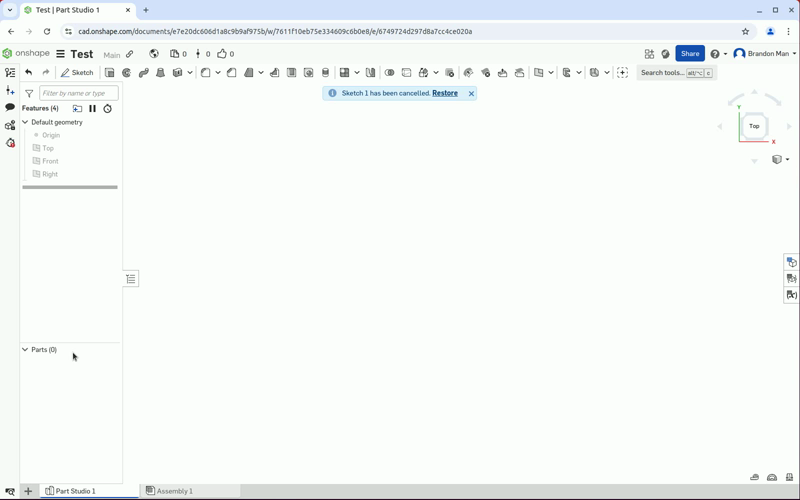
key(up)
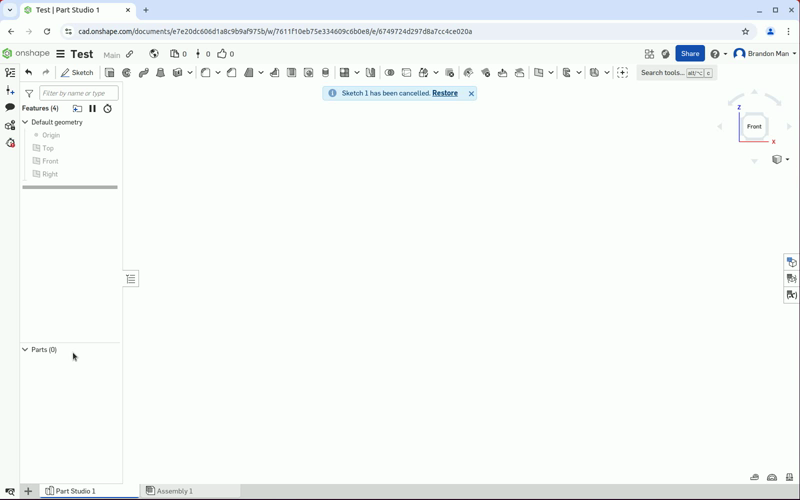
key_up(shift)
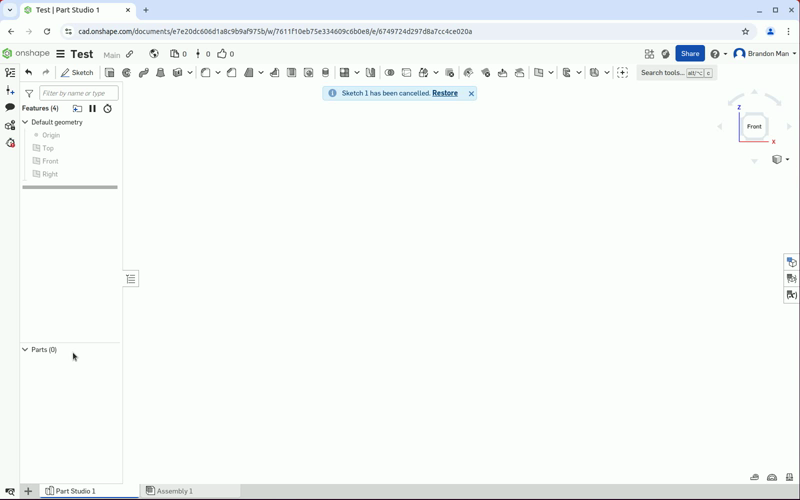
mouse_move(73, 352)
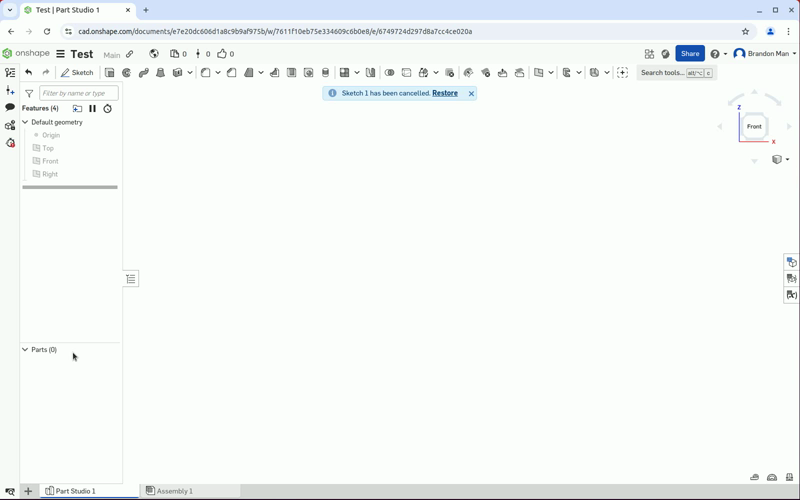
key(shift+y)
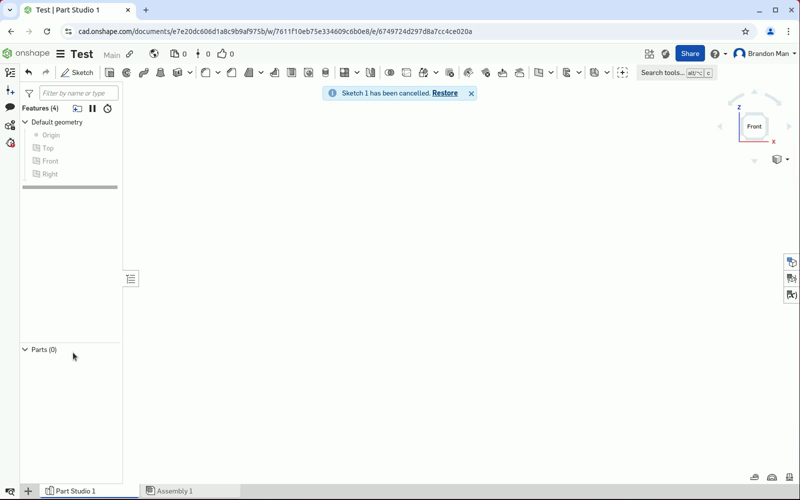
key(shift+s)
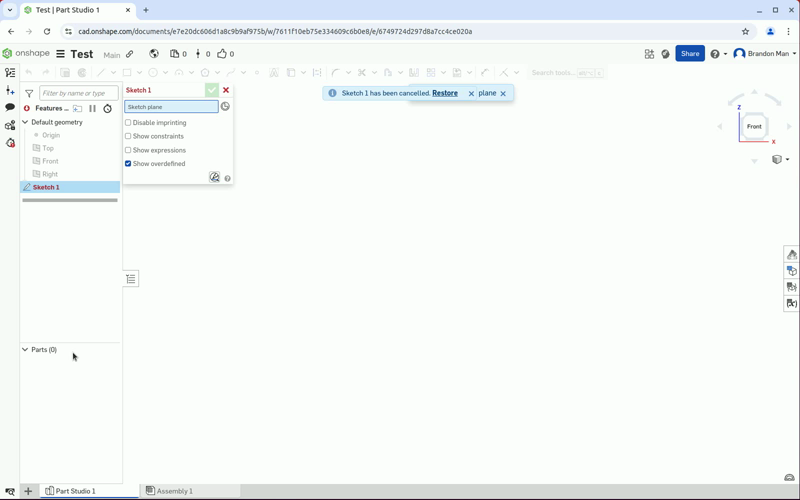
mouse_move(73, 163)
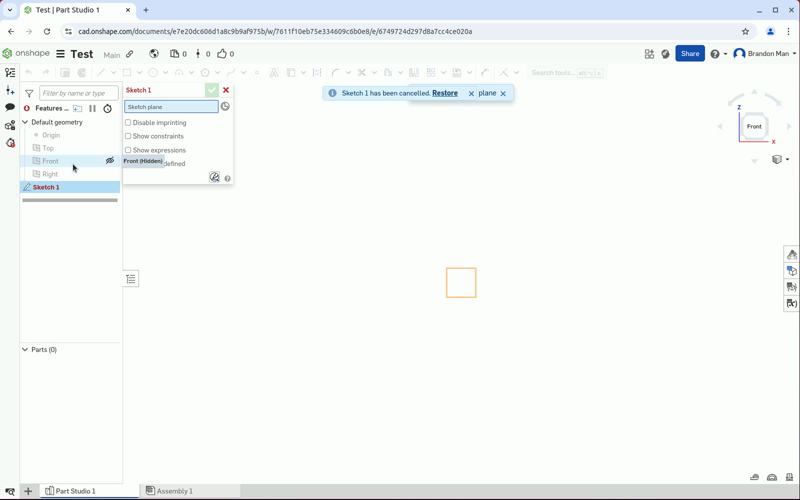
click(73, 163)
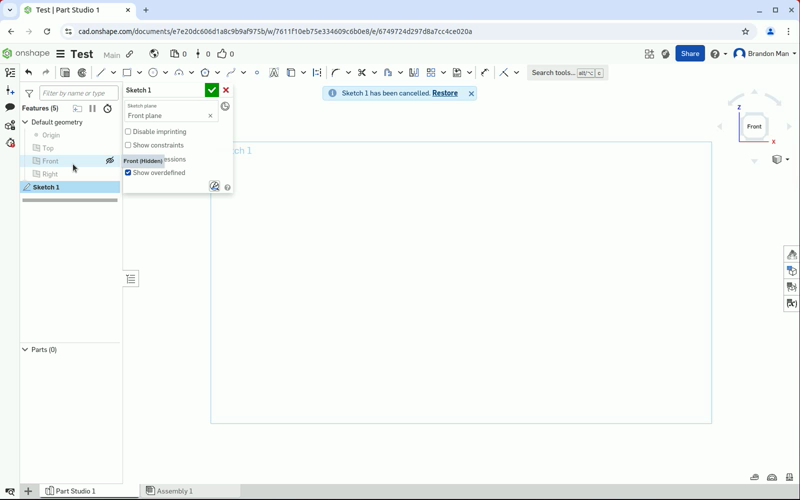
mouse_move(73, 352)
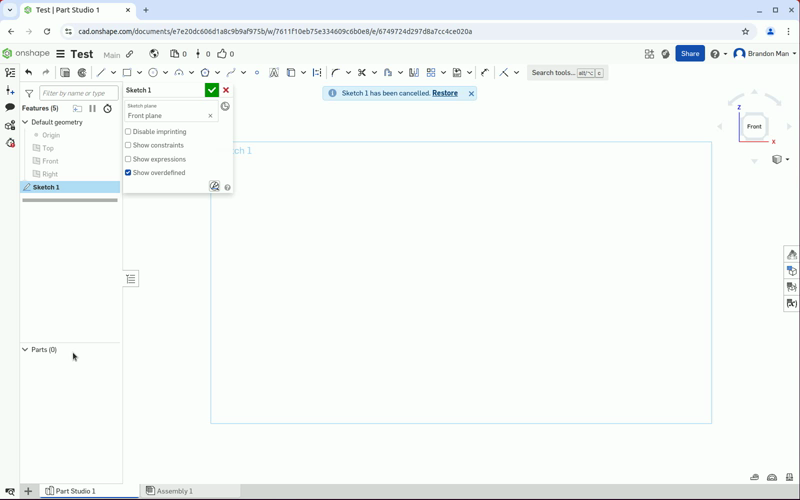
key(y)
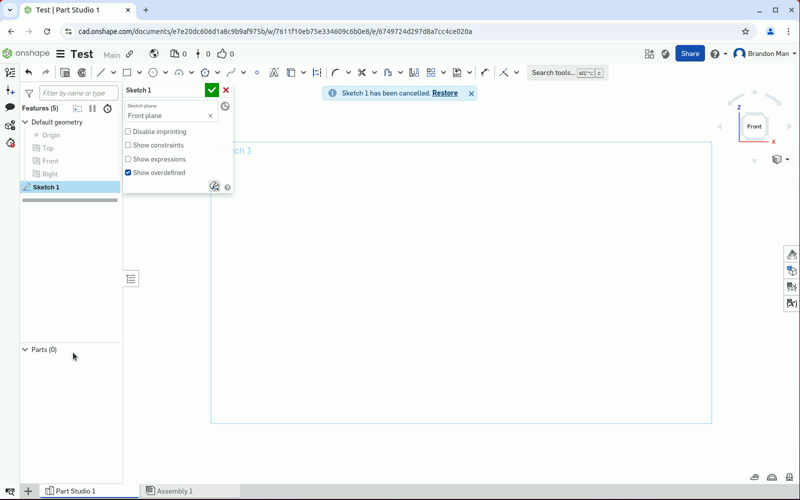
key(l)
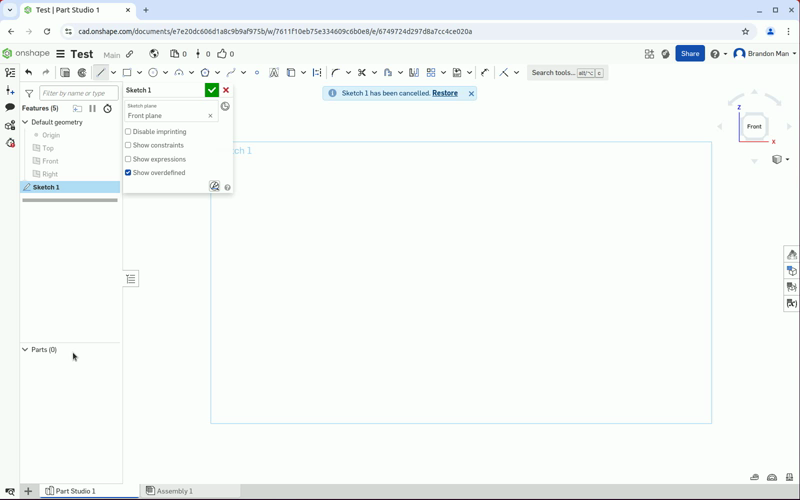
key_down(shift)
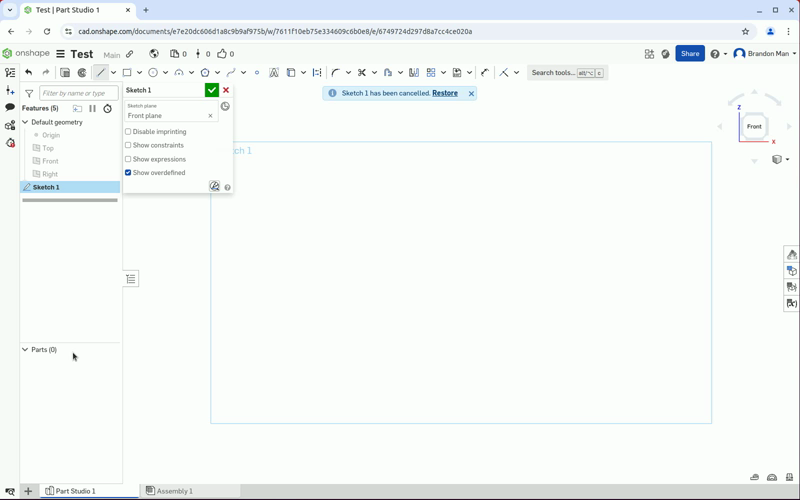
mouse_move(348, 333)
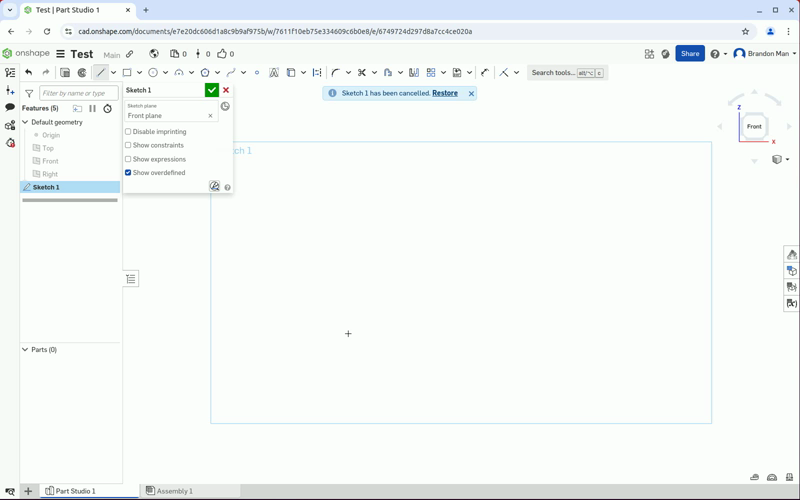
click(348, 333)
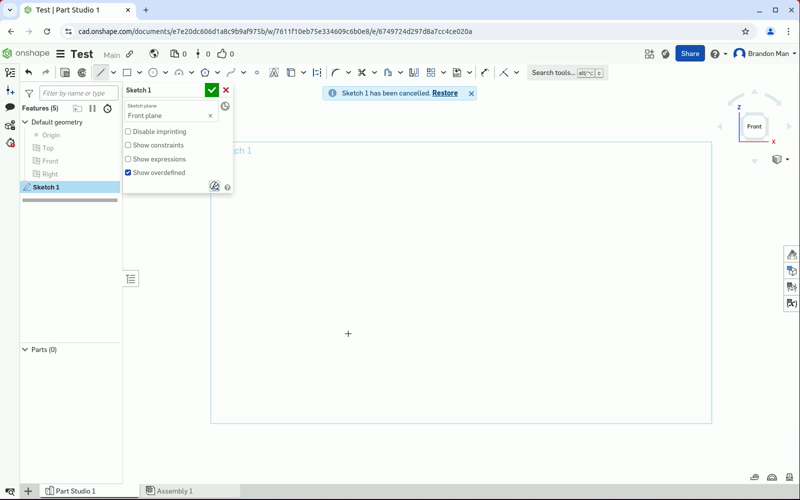
key_up(shift)
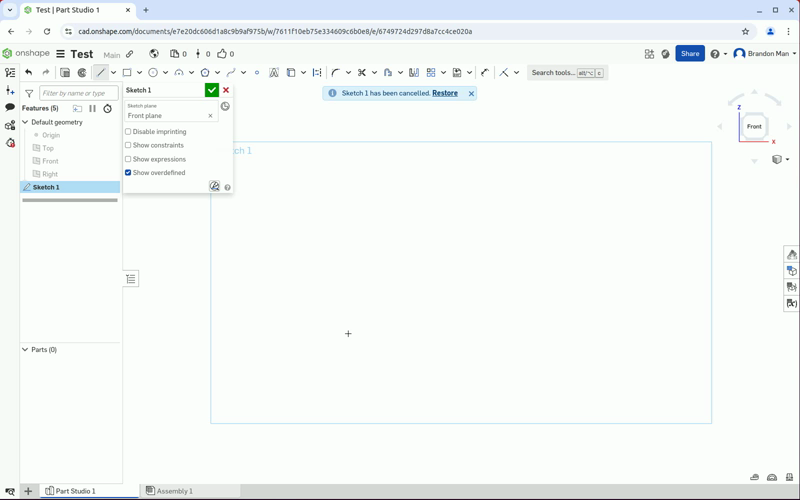
key_down(shift)
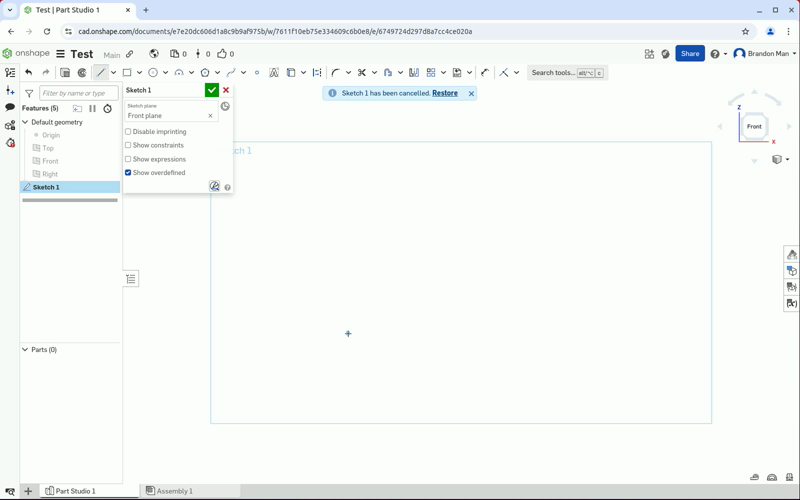
mouse_move(378, 333)
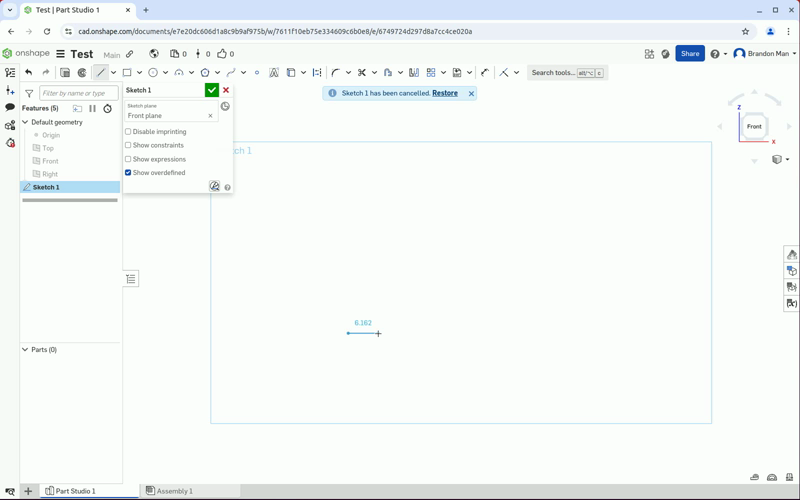
mouse_move(374, 333)
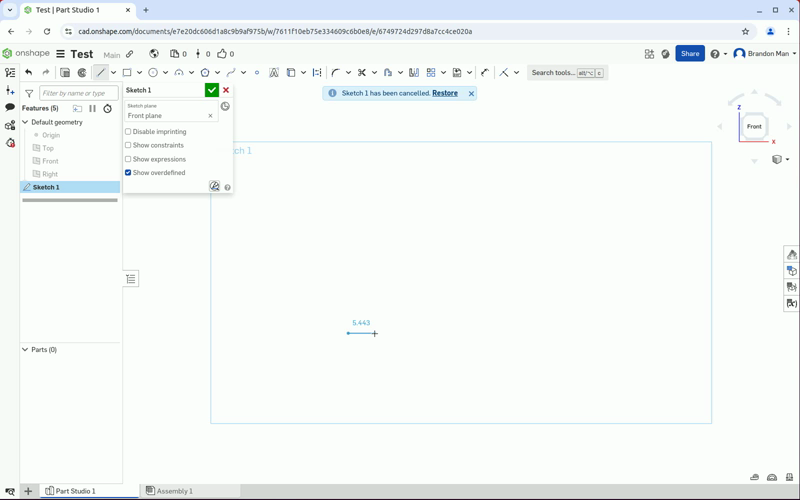
click(374, 333)
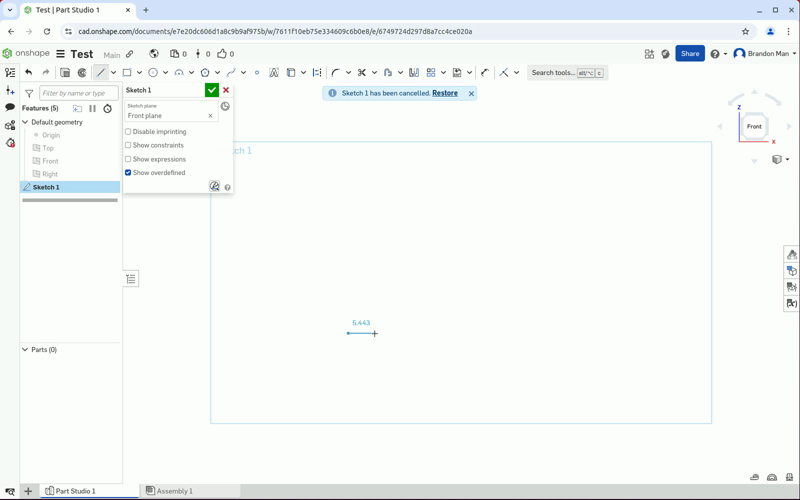
key_up(shift)
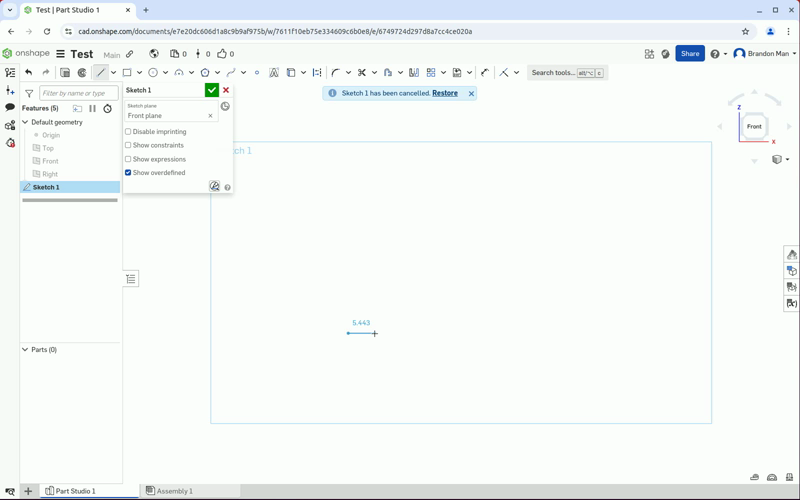
key_down(shift)
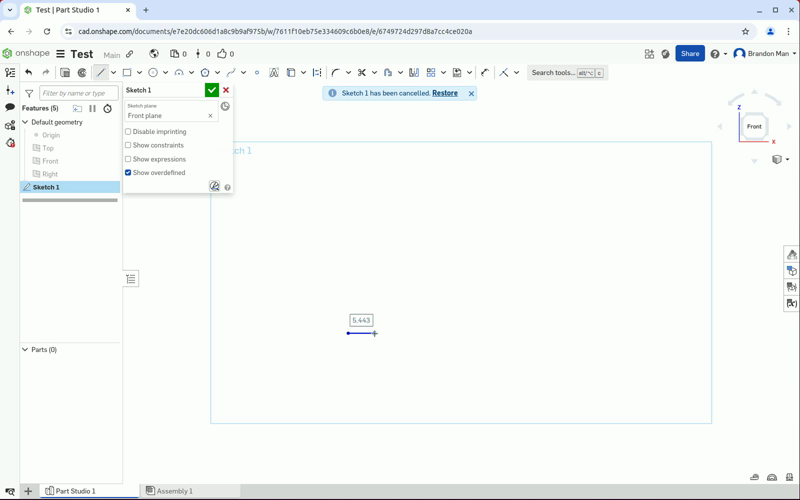
mouse_move(404, 333)
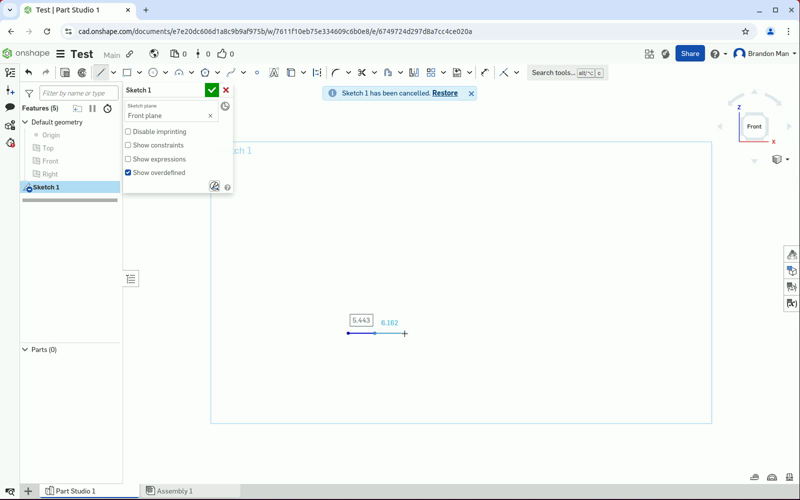
mouse_move(374, 306)
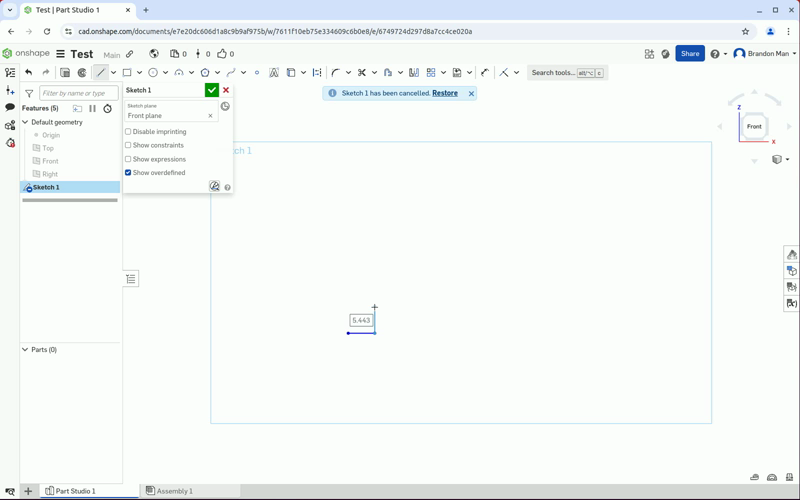
click(374, 306)
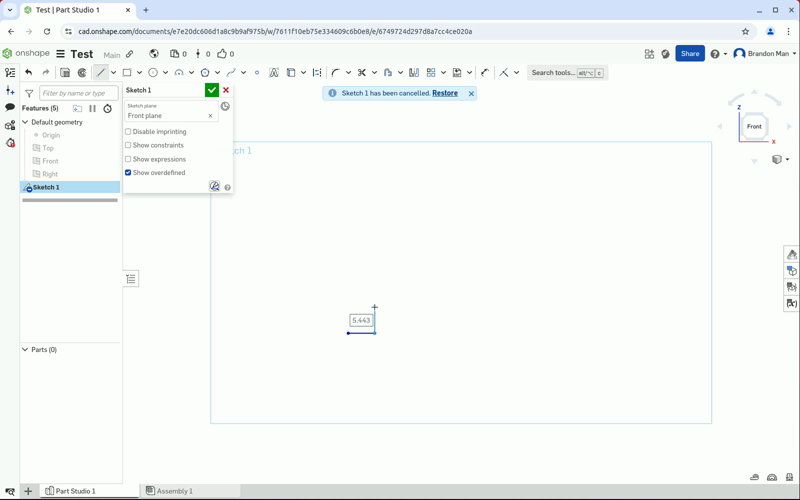
key_up(shift)
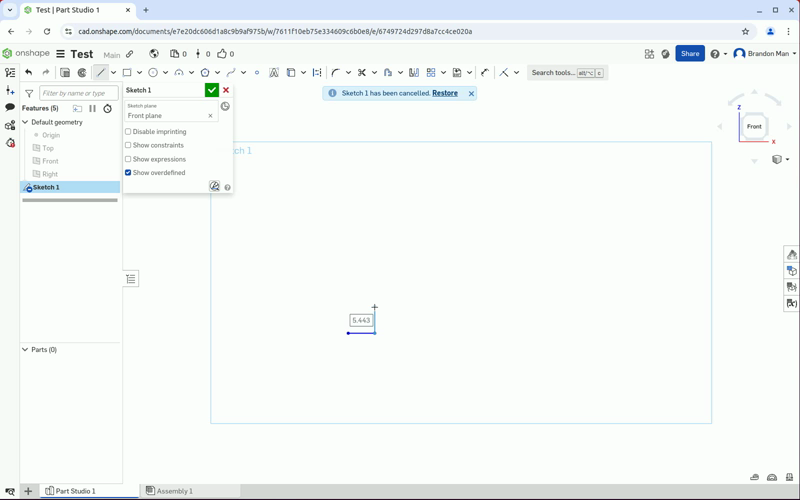
key_down(shift)
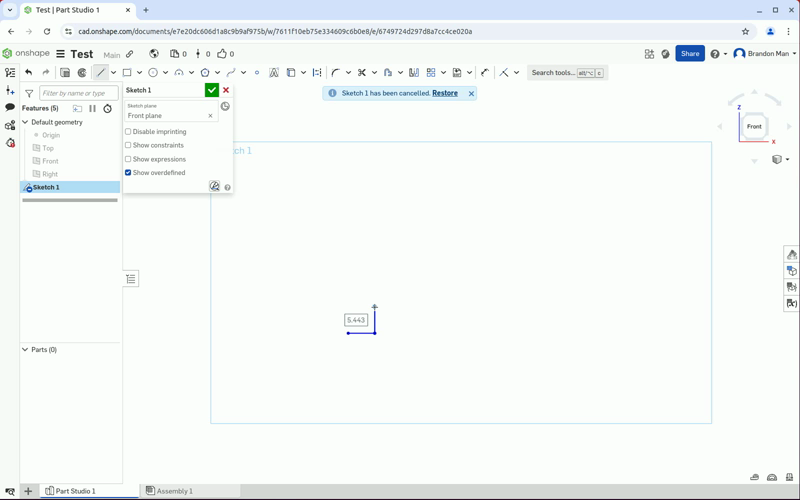
mouse_move(404, 306)
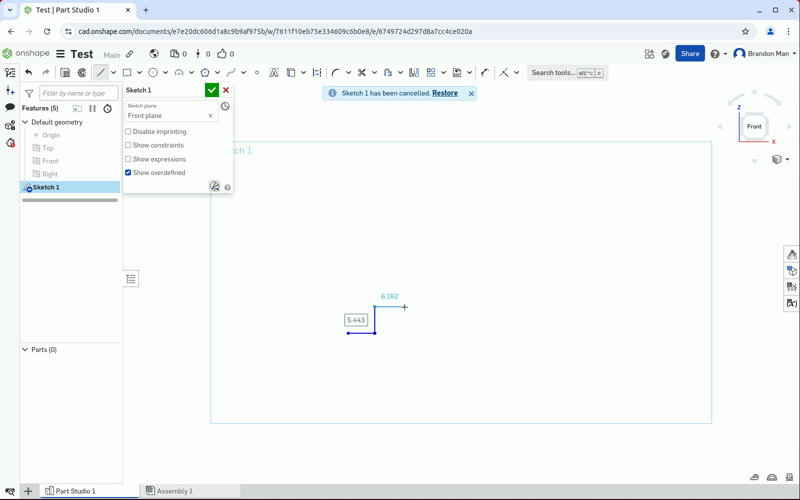
mouse_move(348, 306)
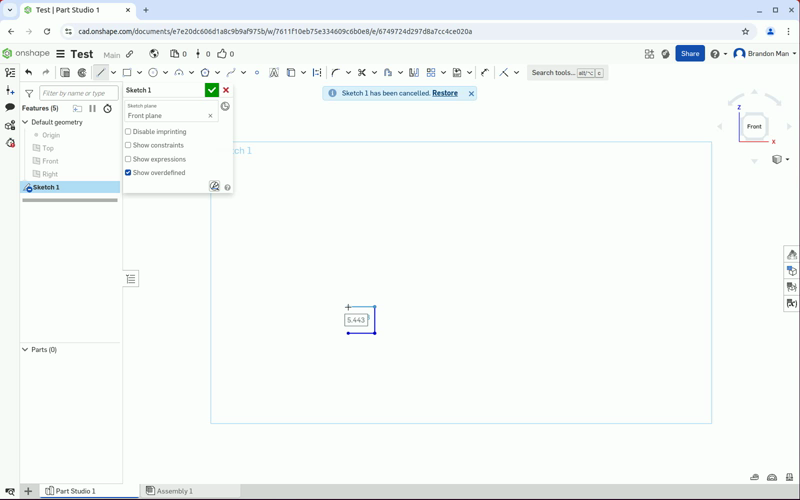
click(348, 306)
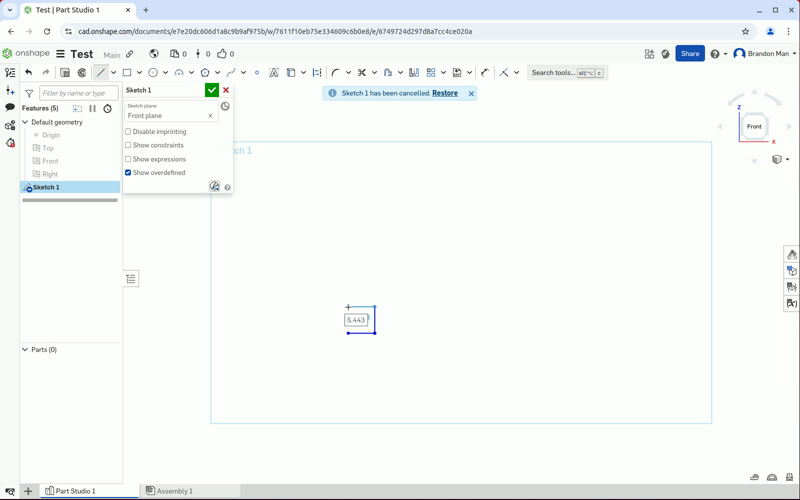
key_up(shift)
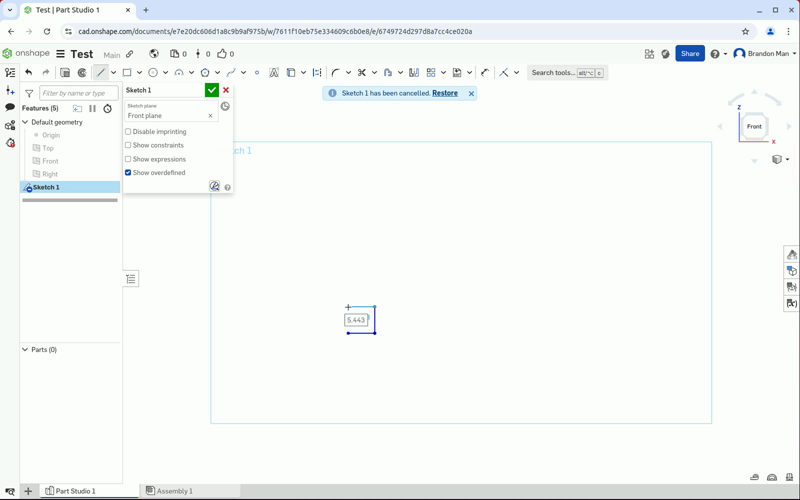
mouse_move(378, 306)
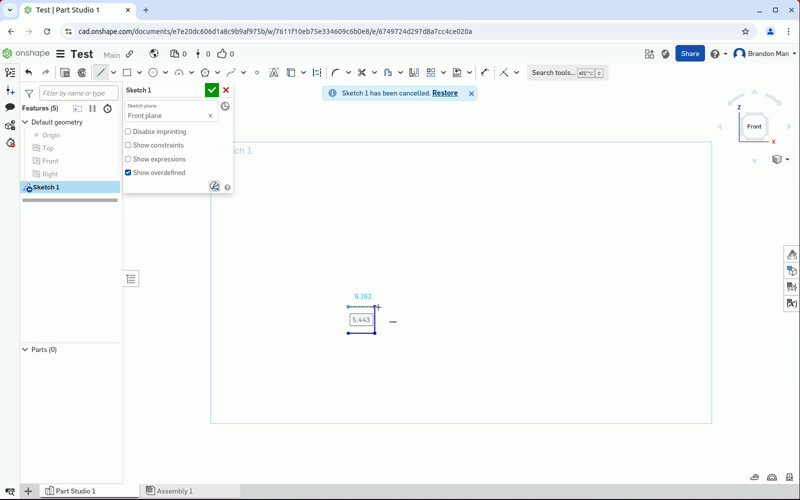
key_down(shift)
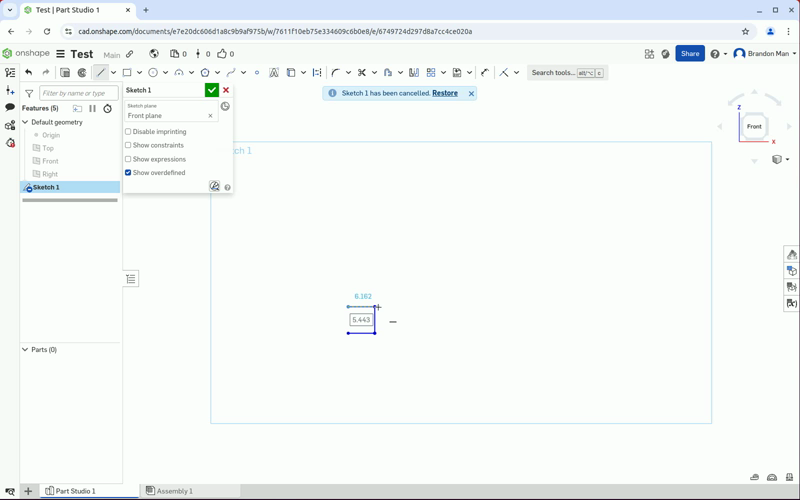
mouse_move(348, 333)
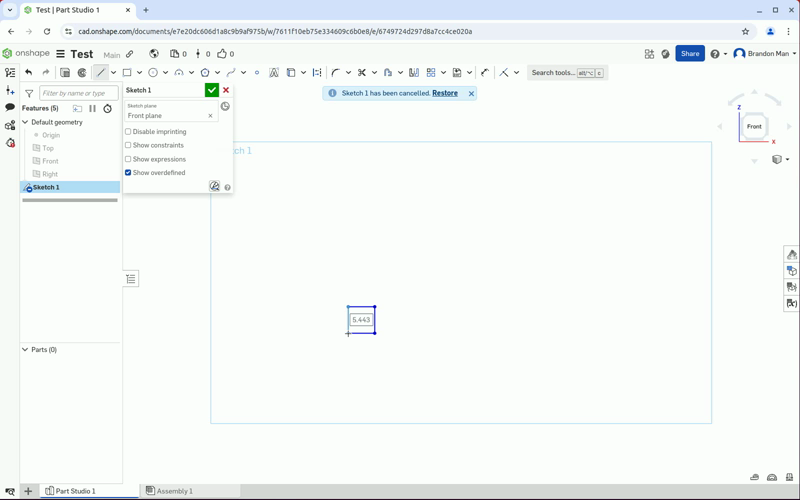
key_up(shift)
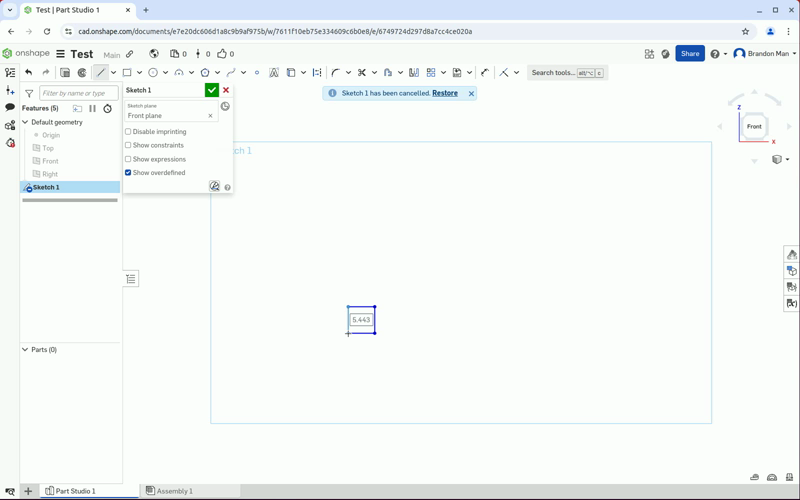
click(348, 333)
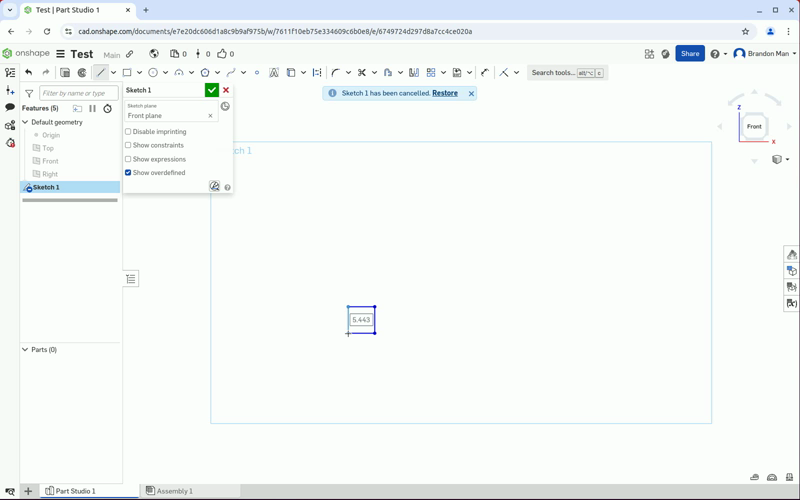
key(esc)
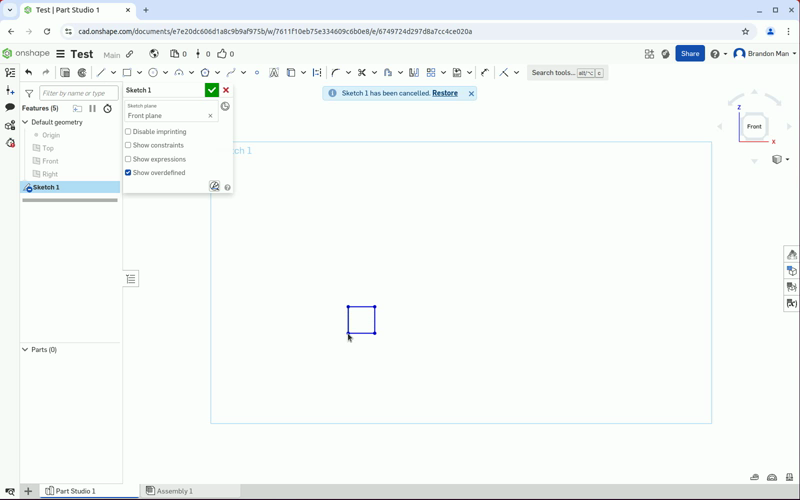
mouse_move(355, 323)
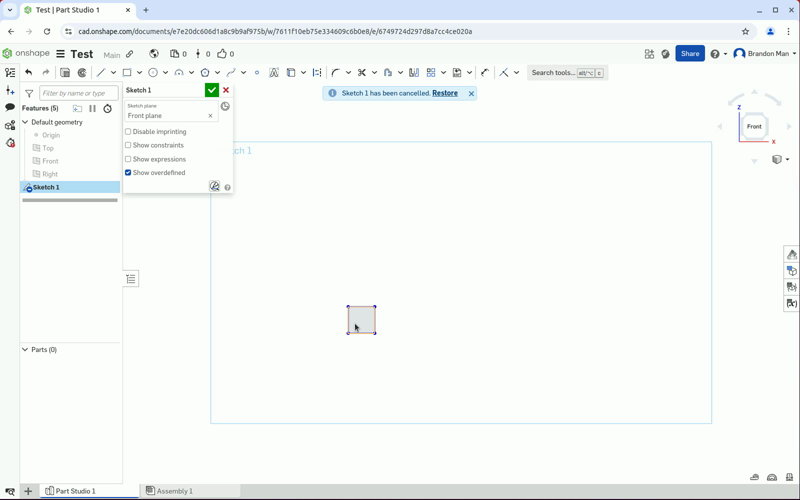
scroll(6)
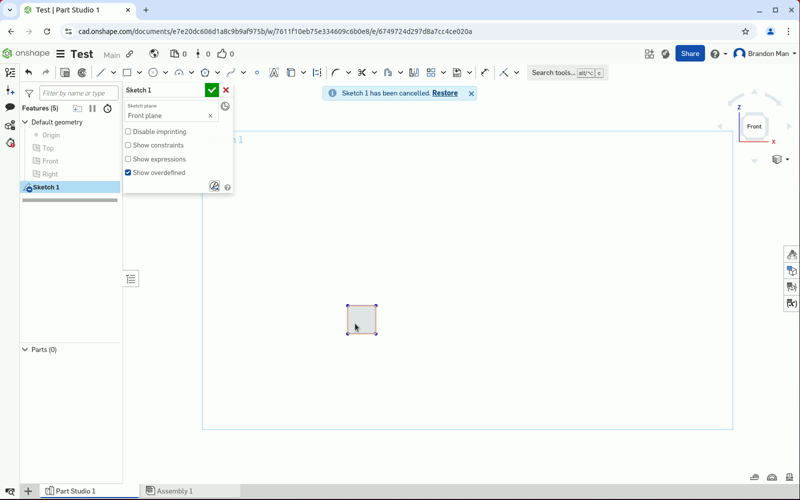
scroll(6)
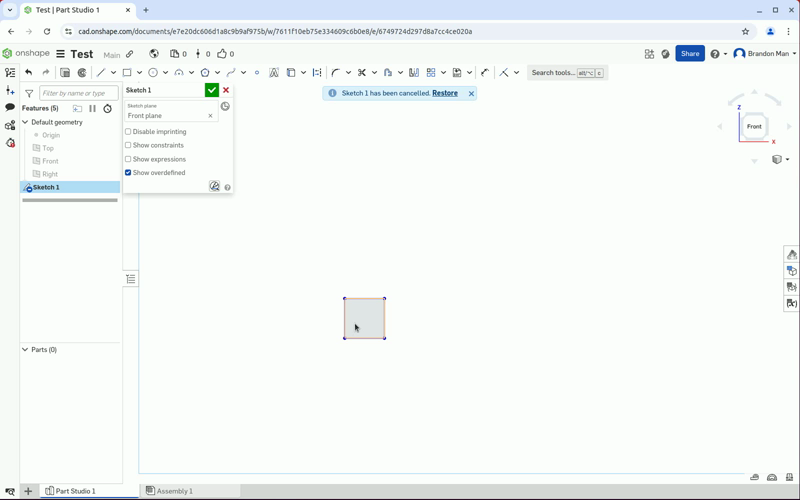
scroll(6)
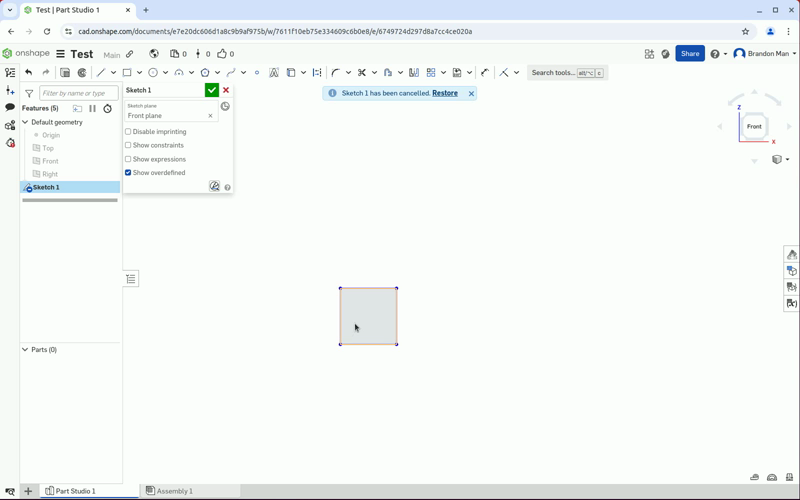
scroll(6)
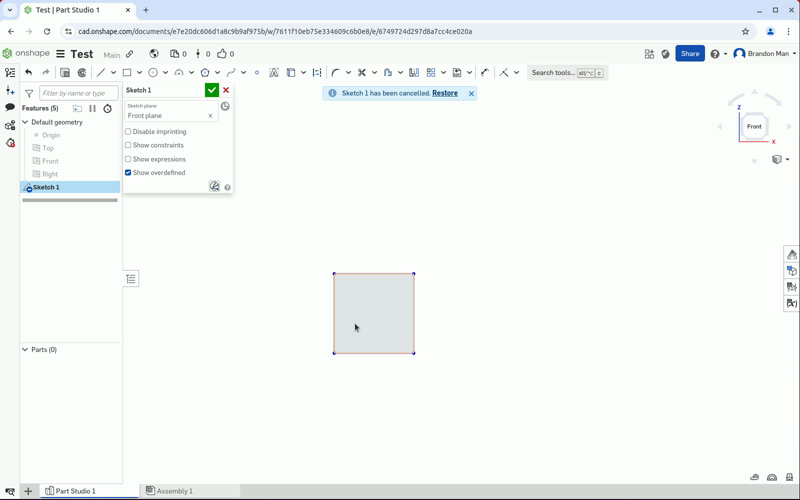
scroll(6)
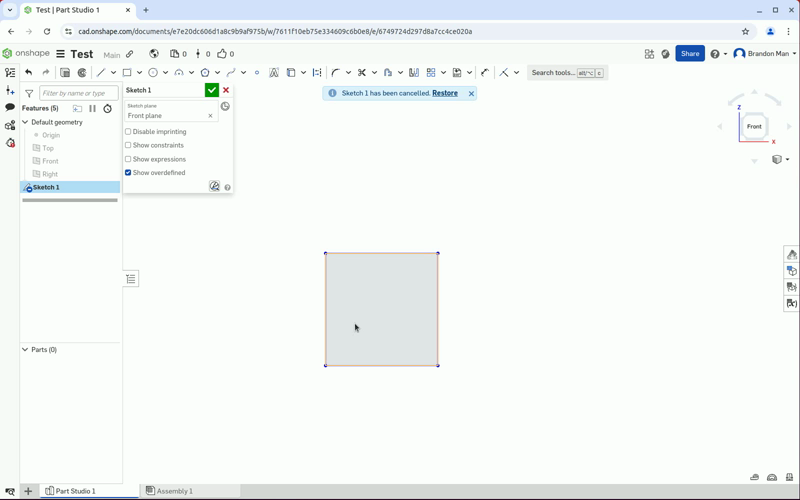
scroll(6)
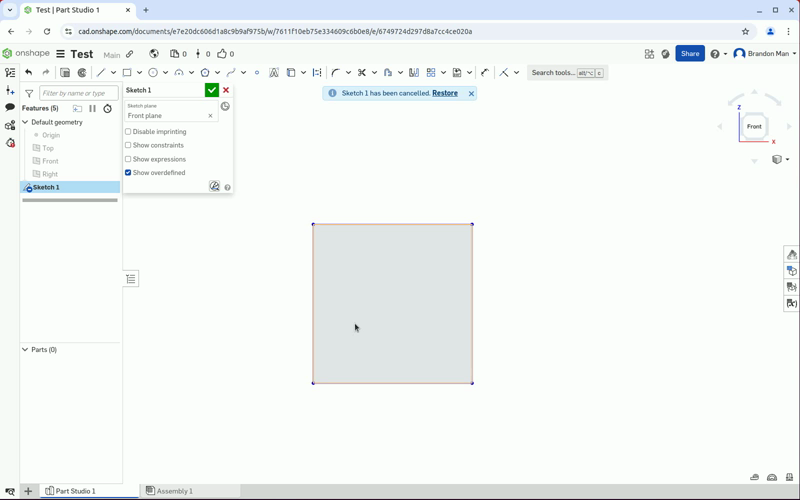
scroll(6)
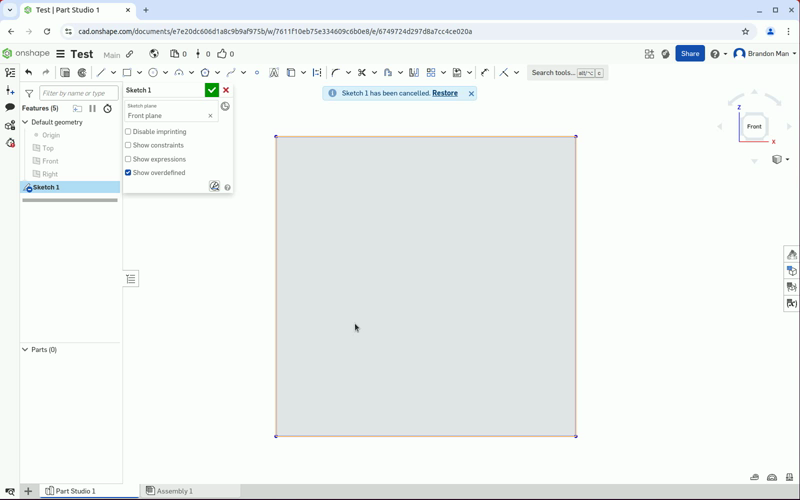
click(355, 323)
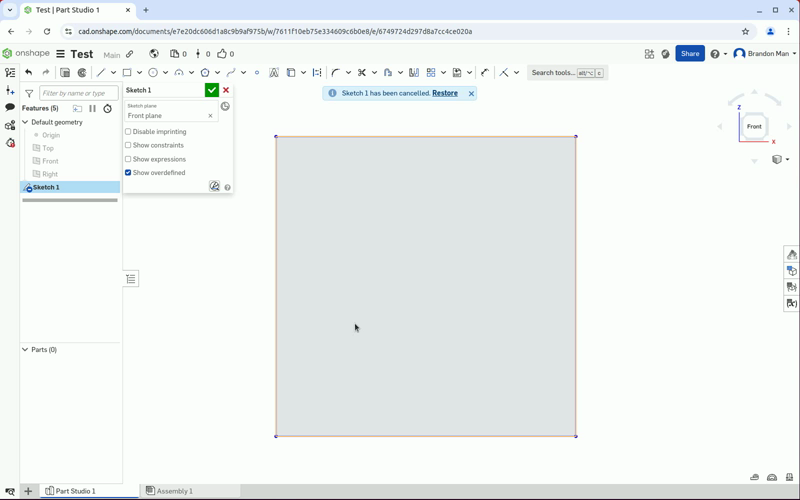
scroll(-6)
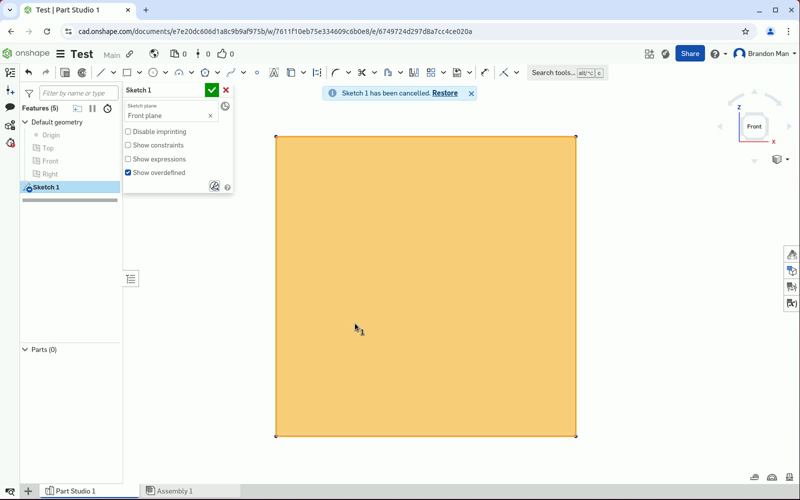
scroll(-6)
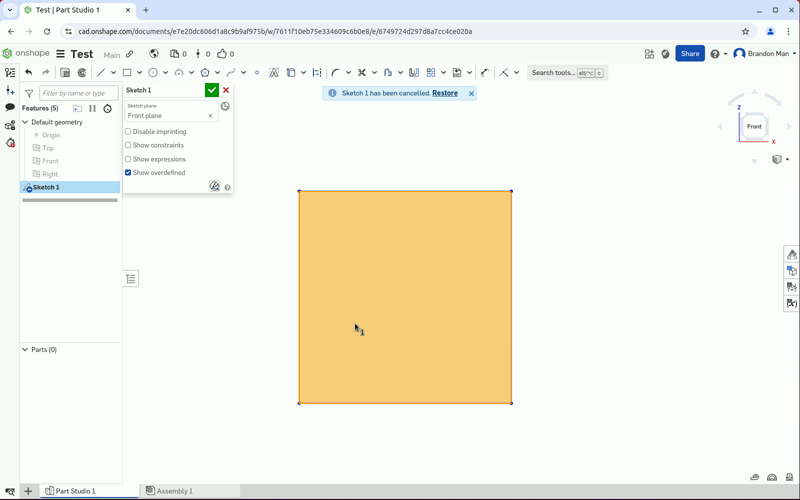
scroll(-6)
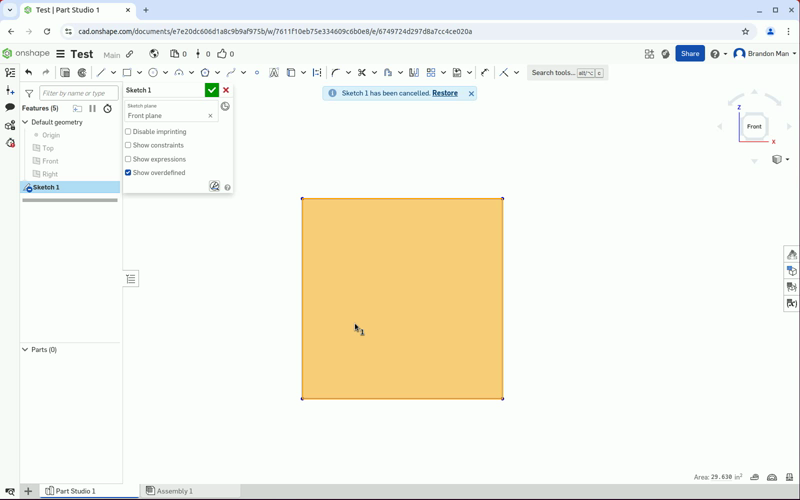
scroll(-6)
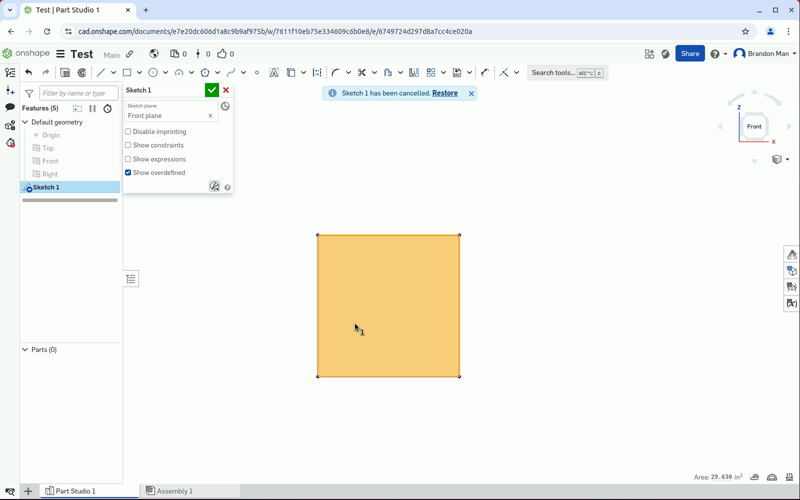
scroll(-6)
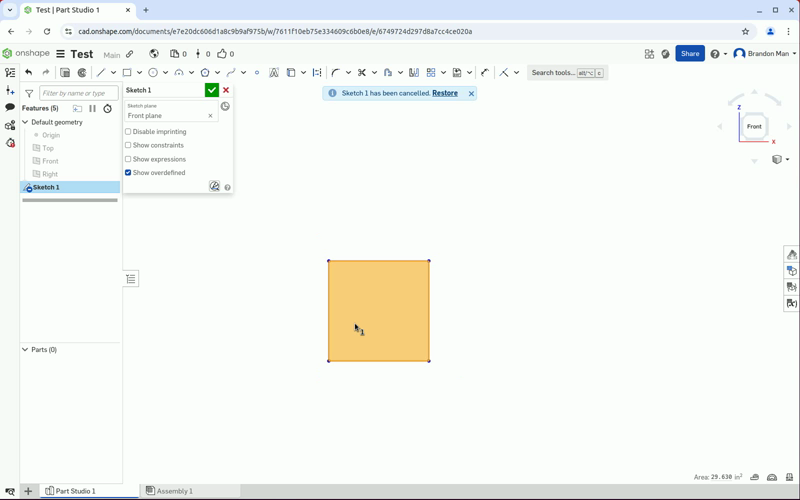
scroll(-6)
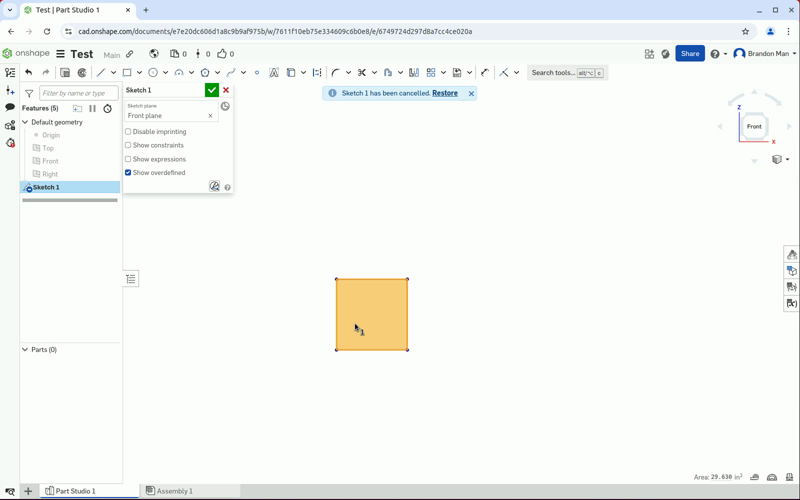
scroll(-6)
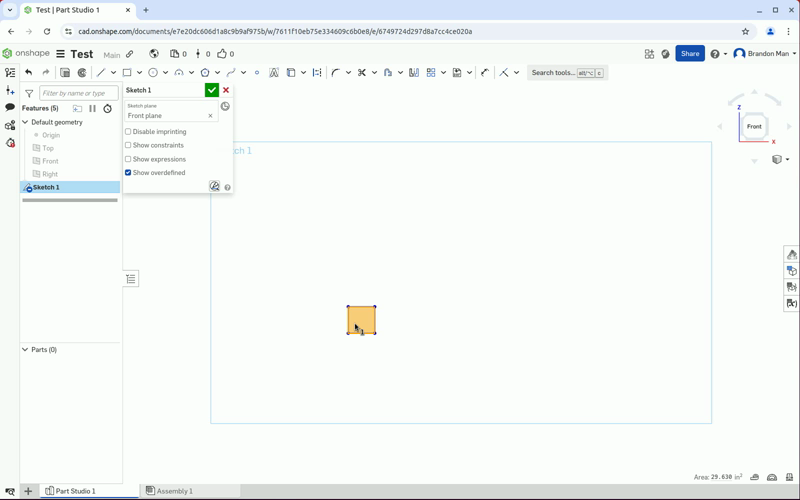
mouse_move(73, 352)
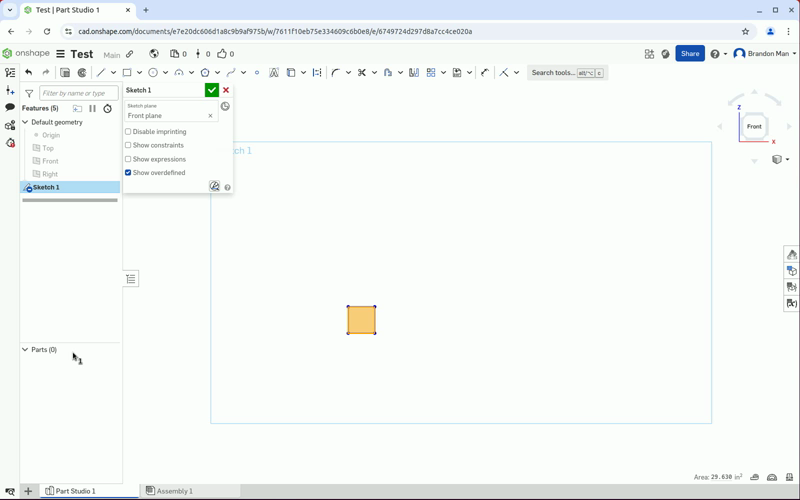
key(shift+y)
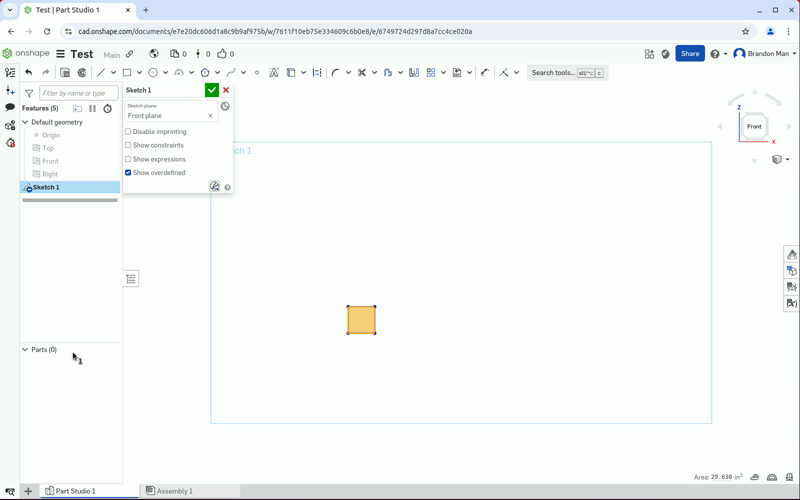
key(shift+e)
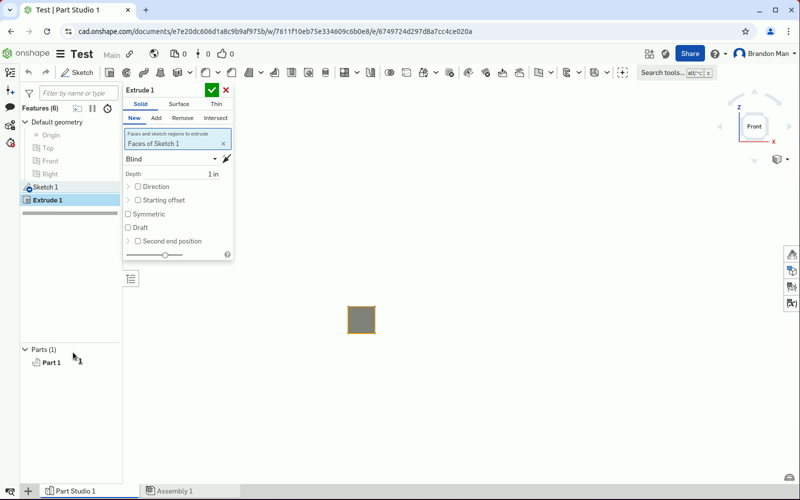
mouse_move(143, 106)
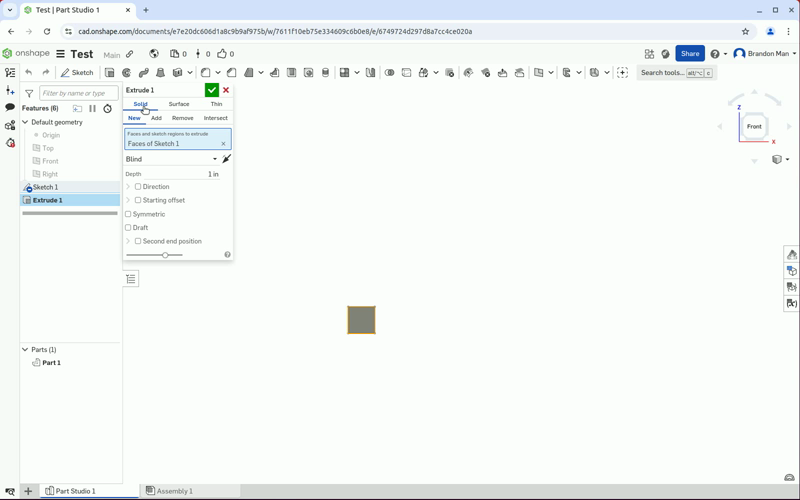
click(143, 106)
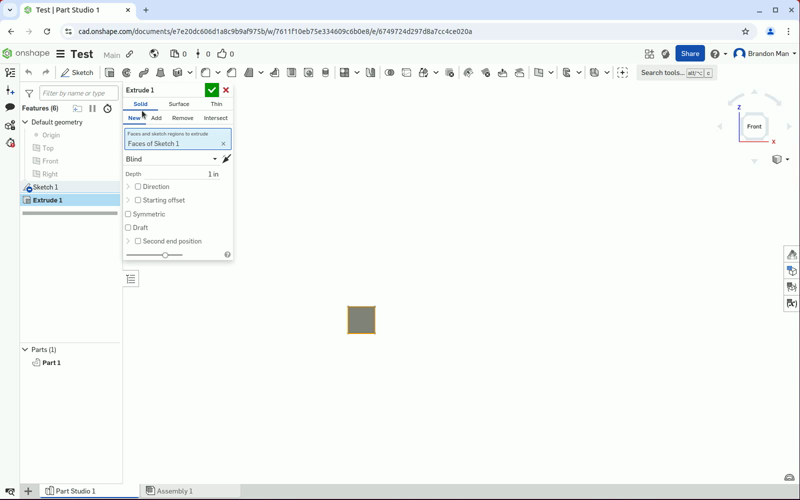
mouse_move(137, 120)
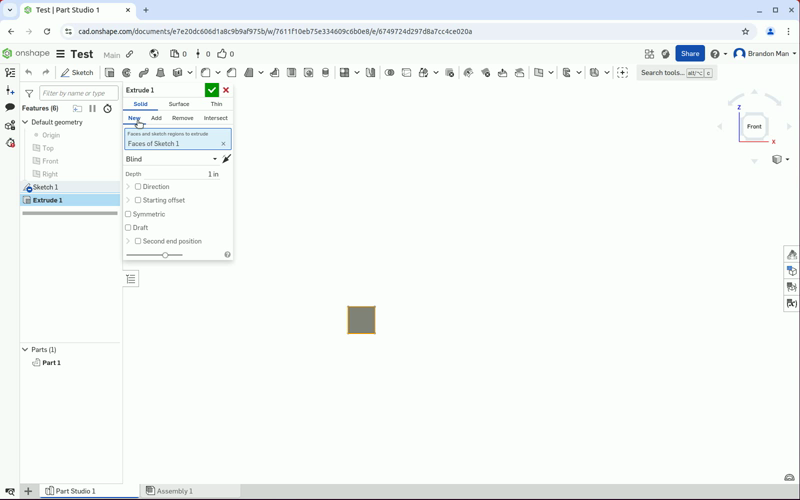
click(137, 120)
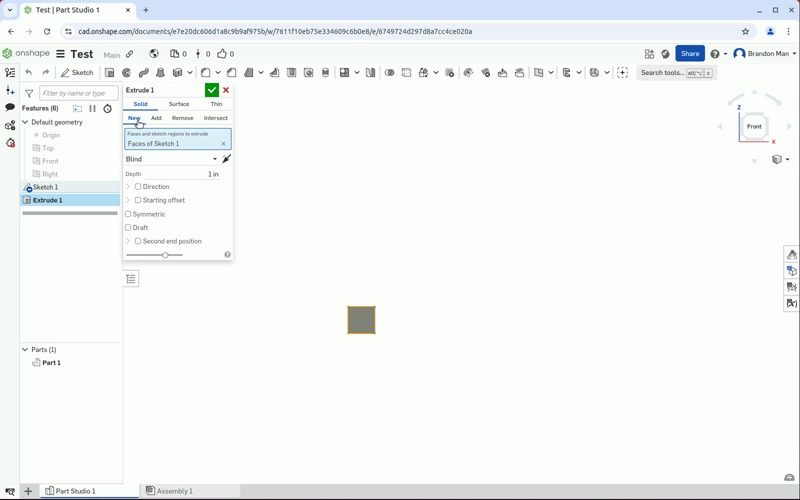
key(tab, 4)
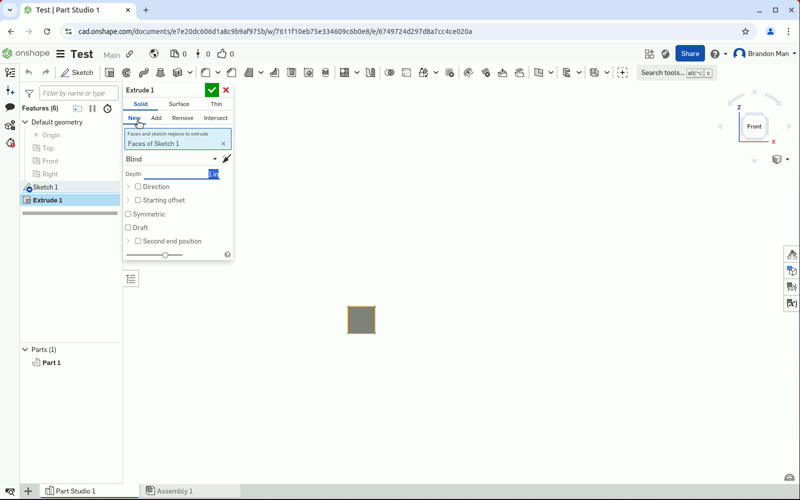
text(7.703)
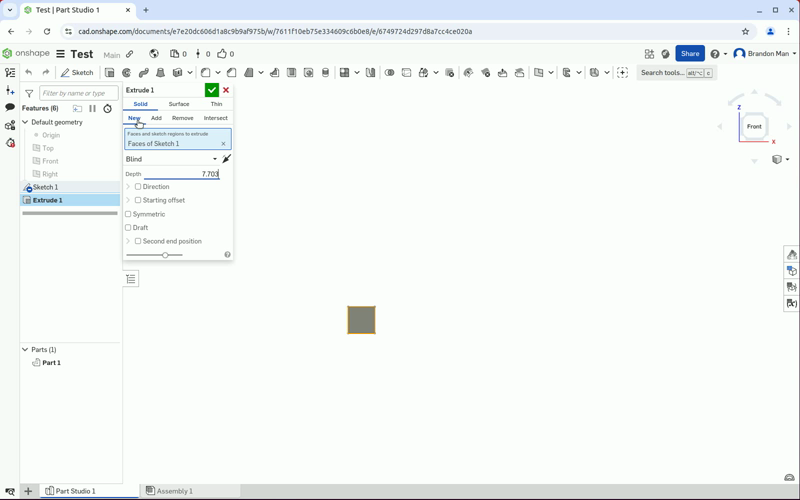
key(enter)
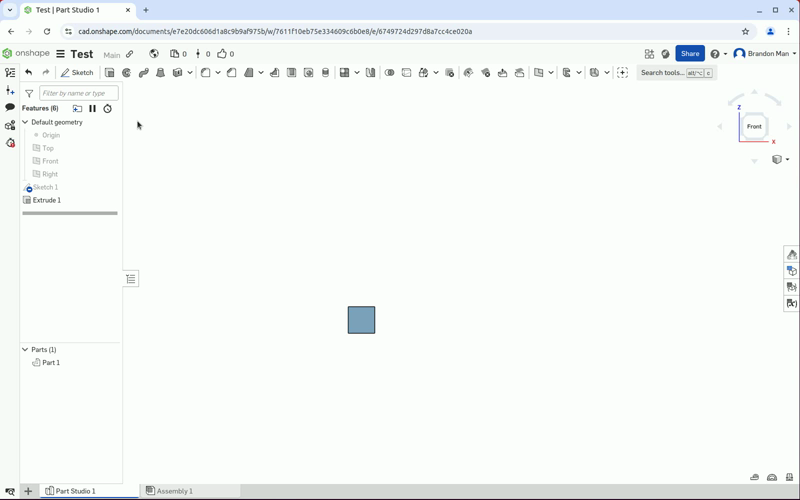
key(shift+h)
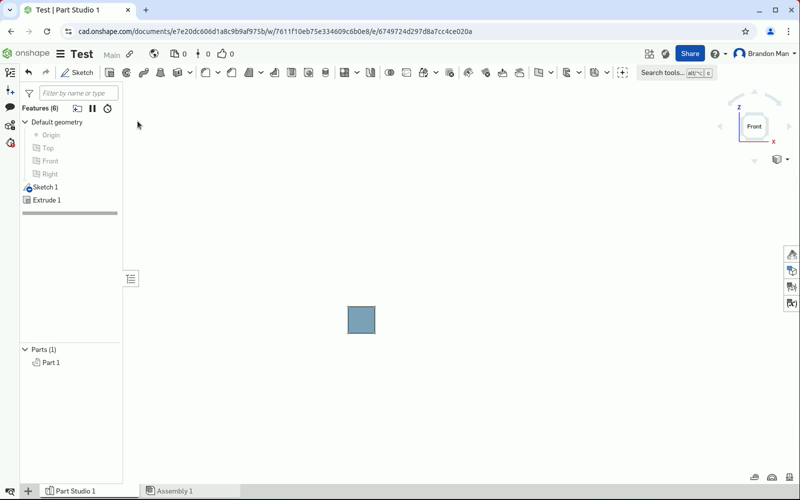
key(shift+h)
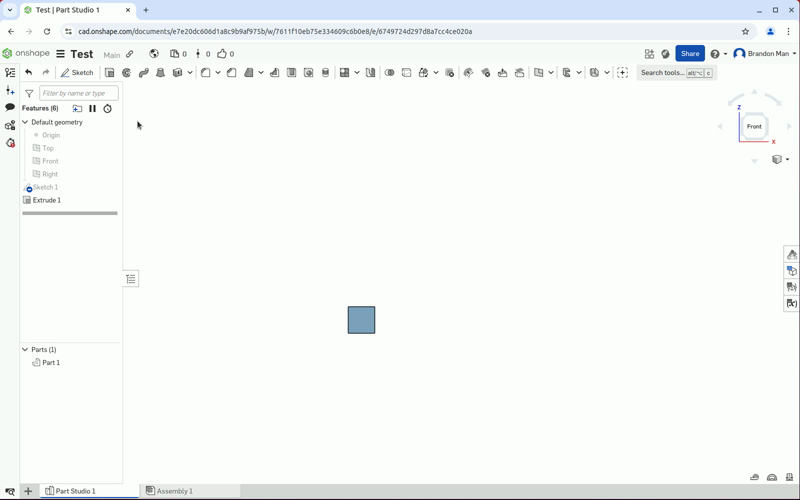
mouse_move(73, 189)
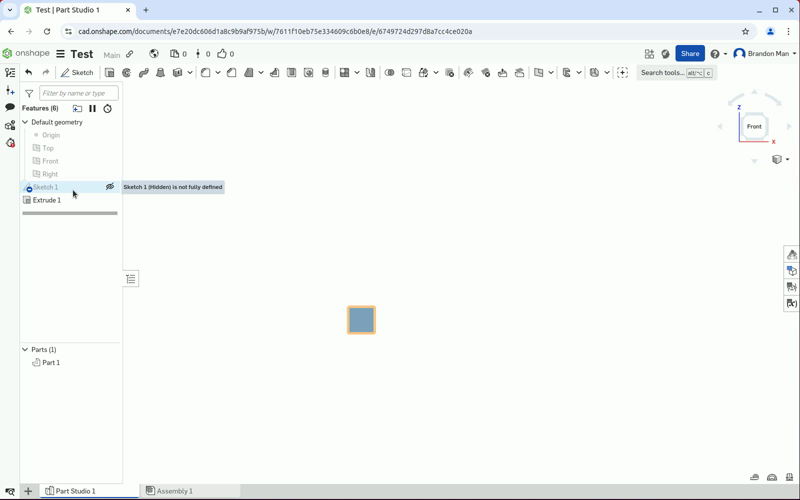
click(73, 189)
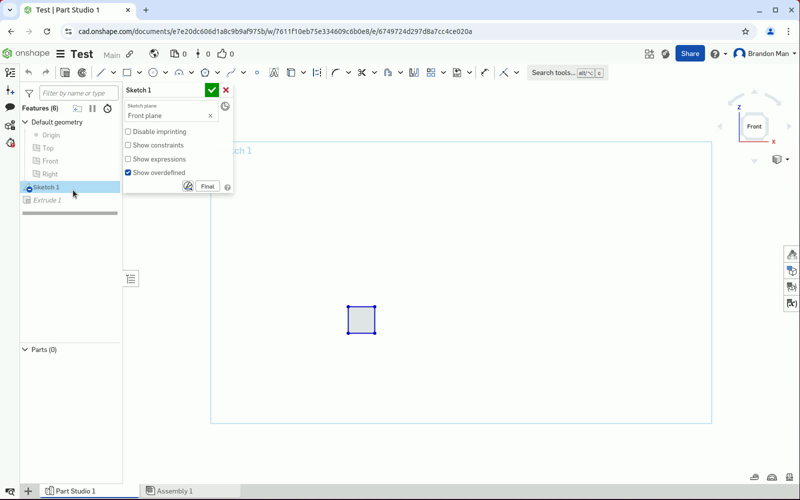
mouse_move(229, 92)
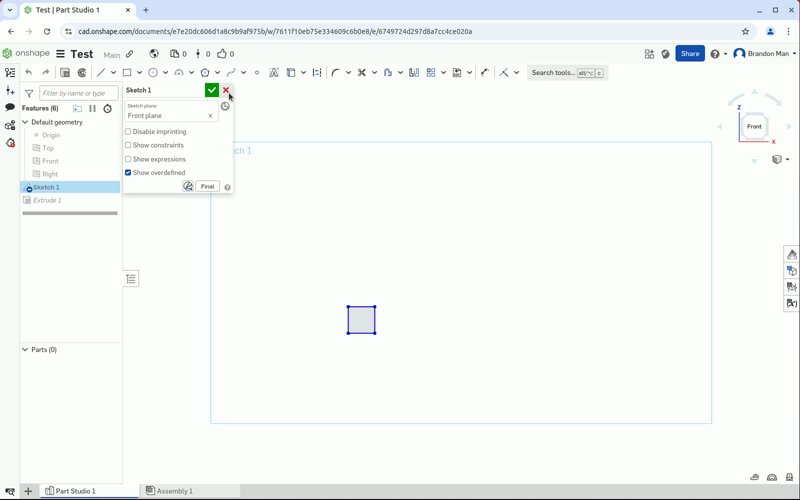
click(229, 92)
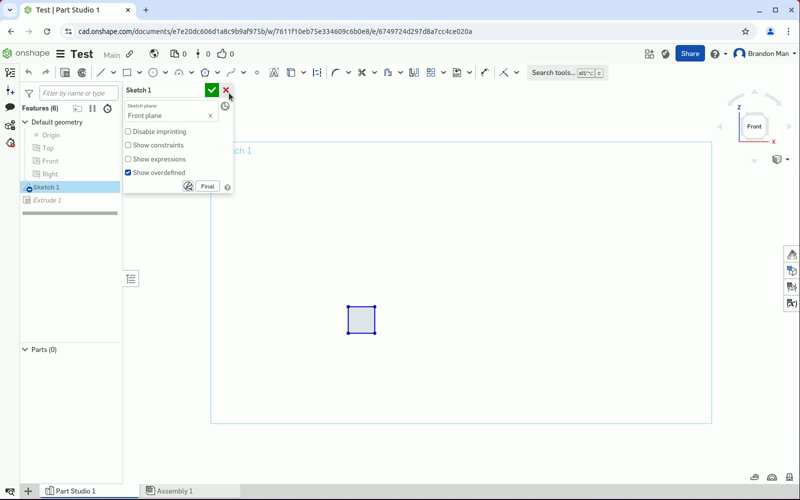
key(shift+s)
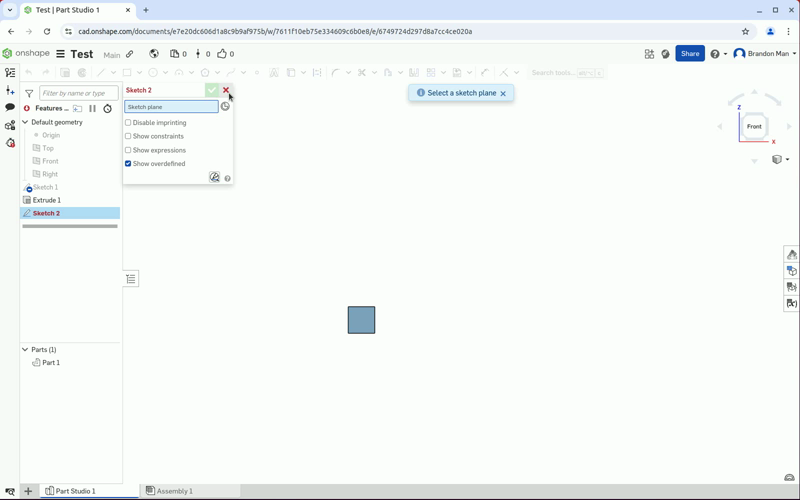
mouse_move(73, 163)
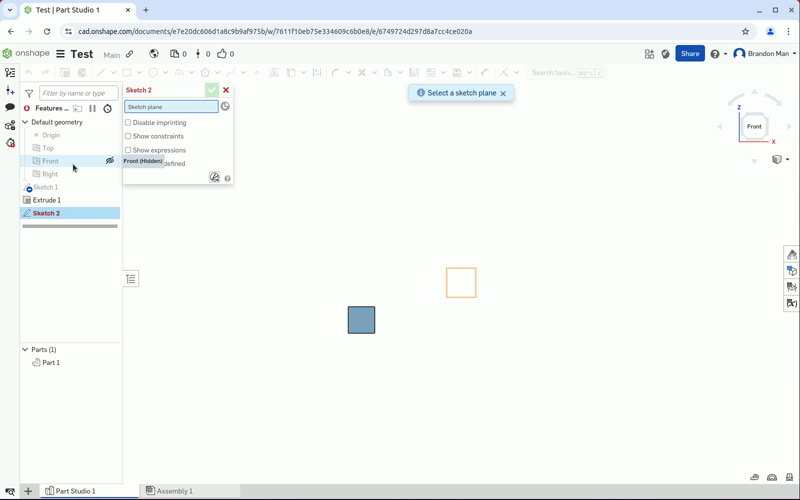
click(73, 163)
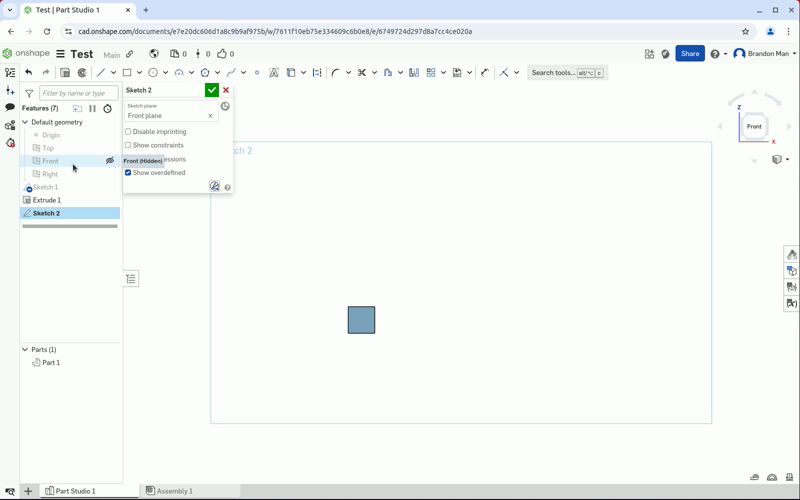
mouse_move(73, 352)
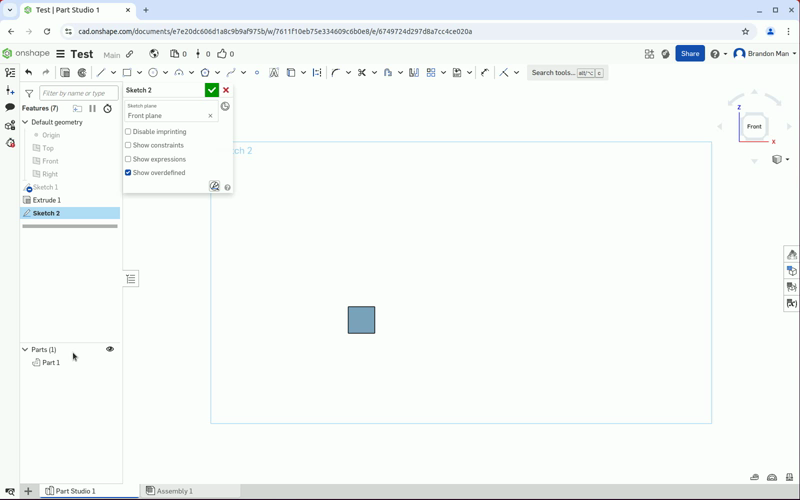
key(y)
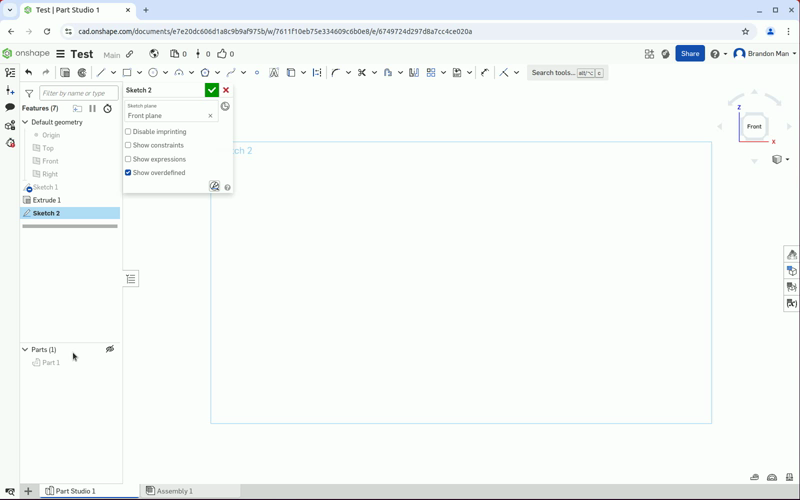
key(l)
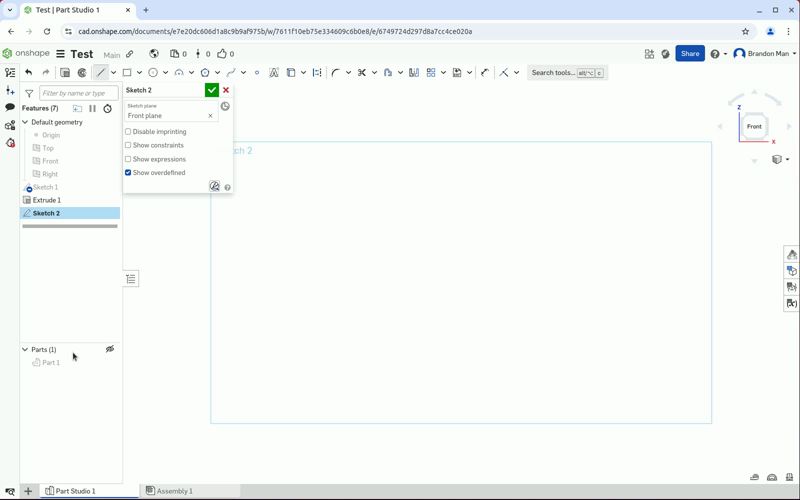
key_down(shift)
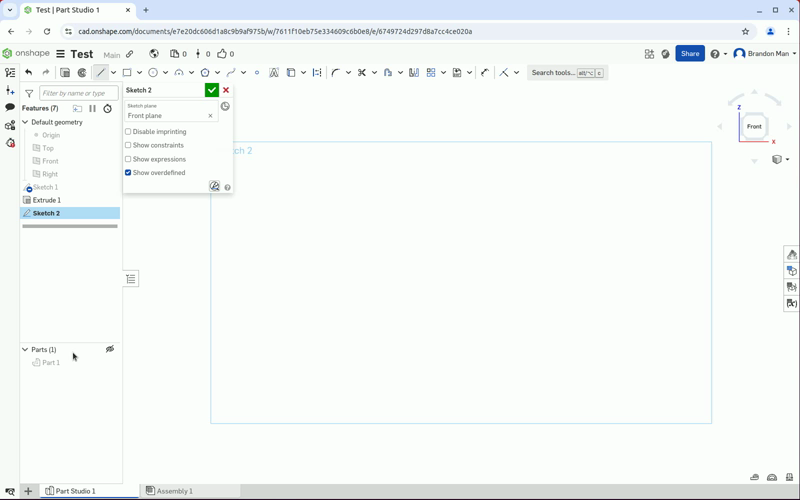
mouse_move(348, 270)
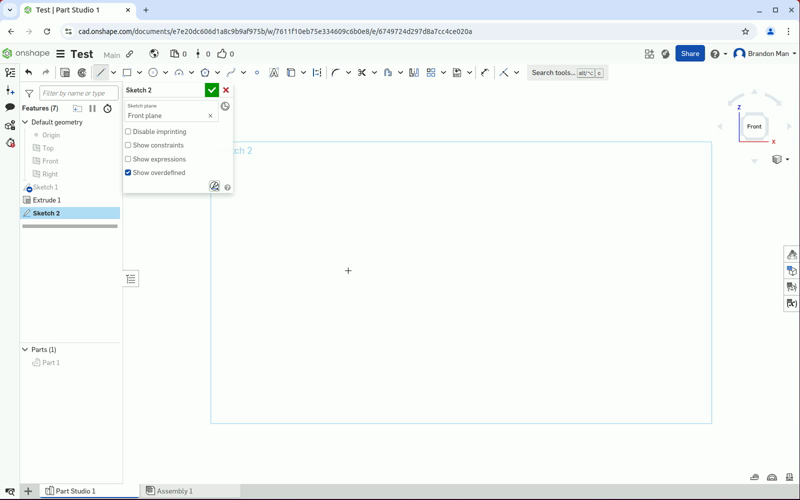
click(348, 270)
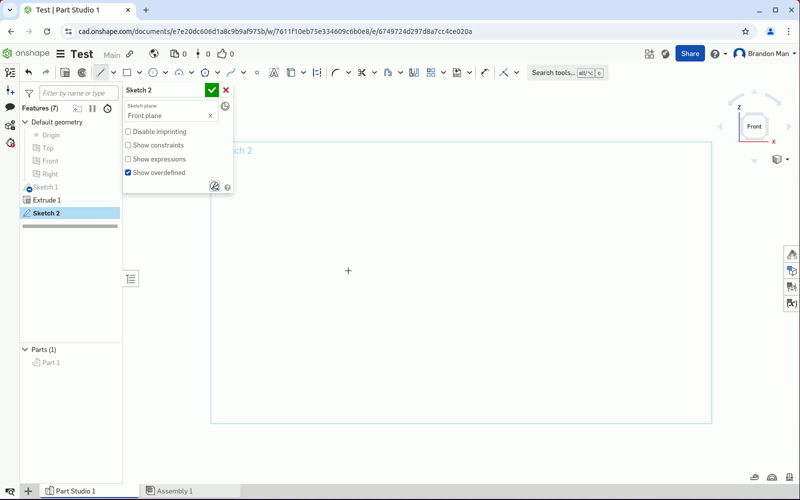
key_up(shift)
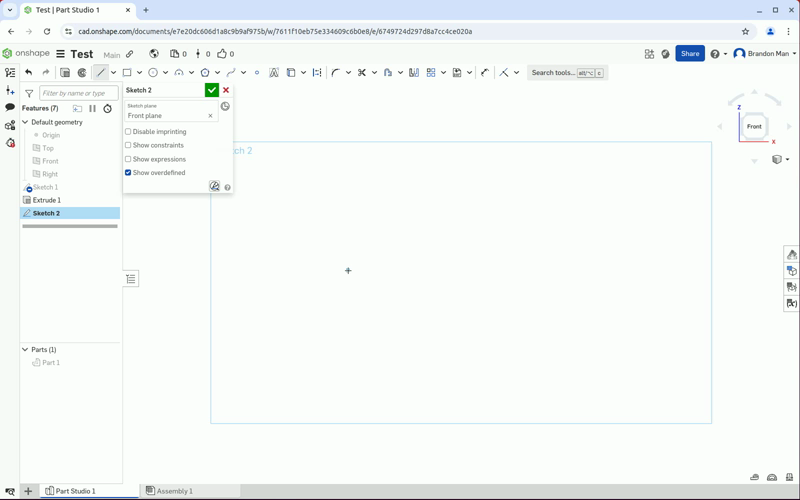
key_down(shift)
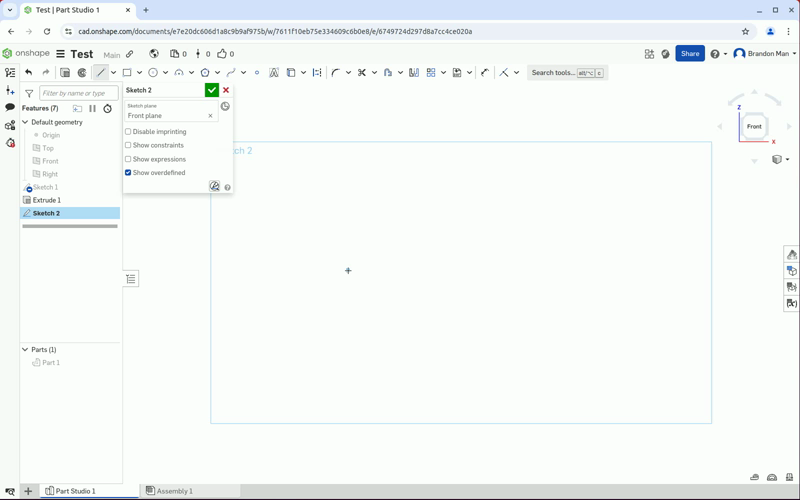
mouse_move(378, 270)
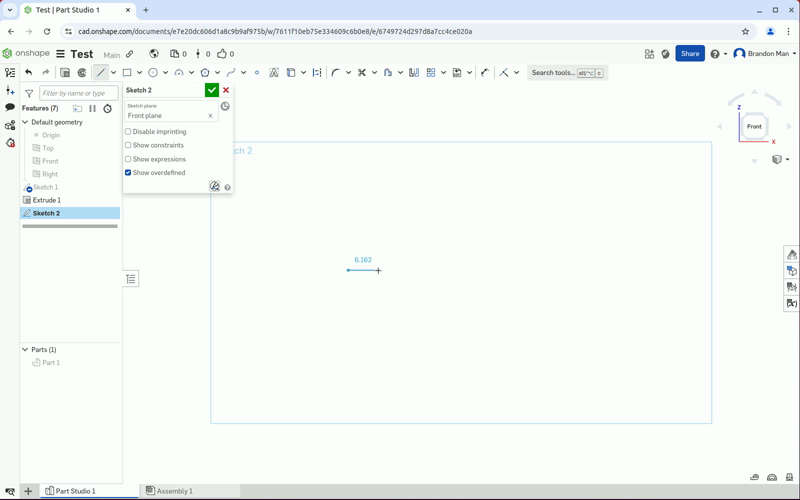
mouse_move(374, 270)
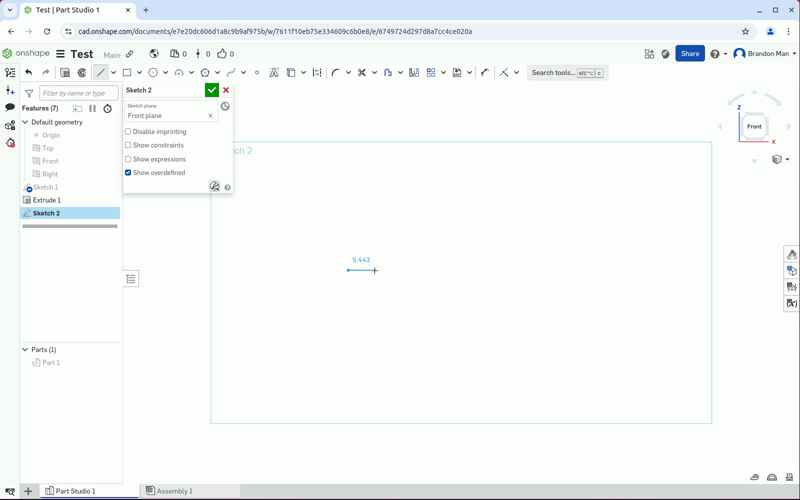
click(374, 270)
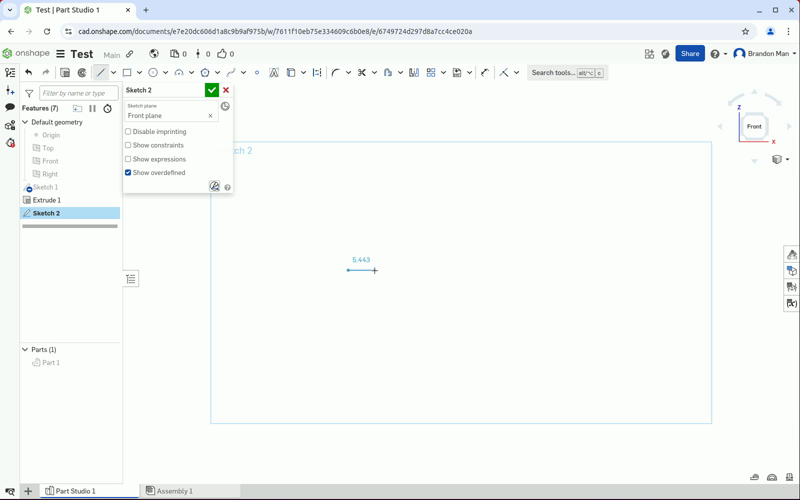
key_up(shift)
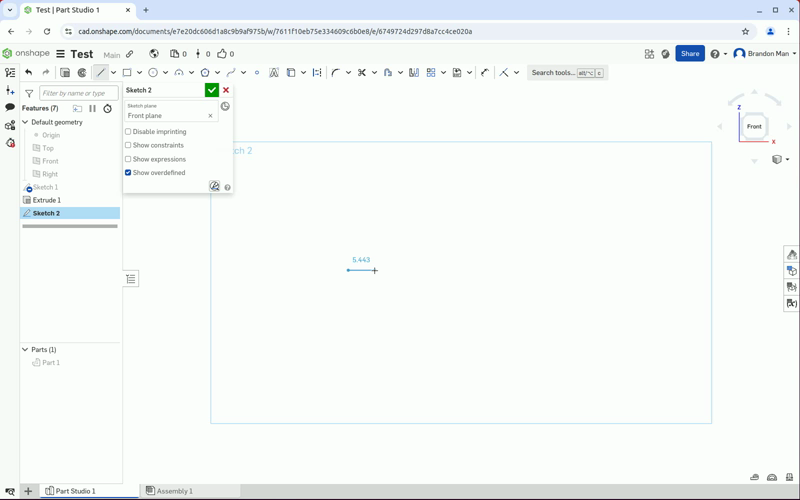
key_down(shift)
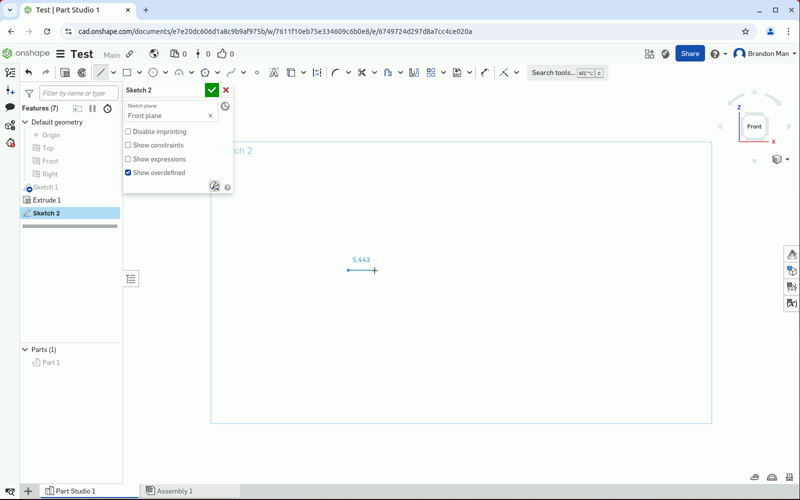
mouse_move(404, 270)
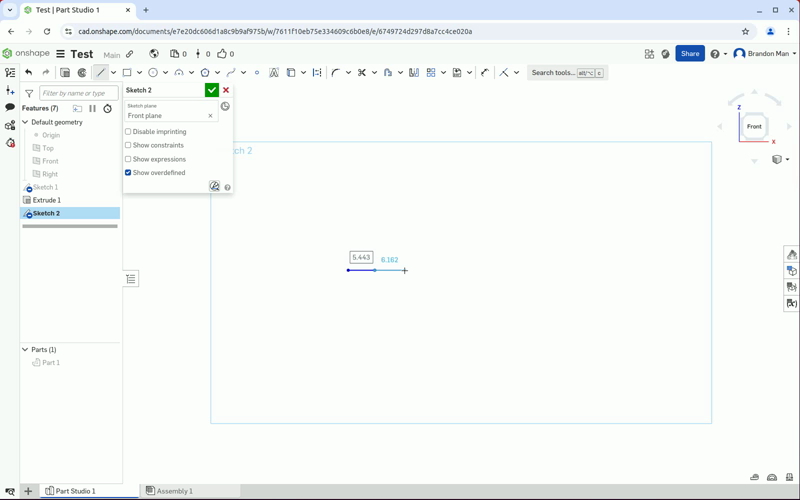
mouse_move(374, 243)
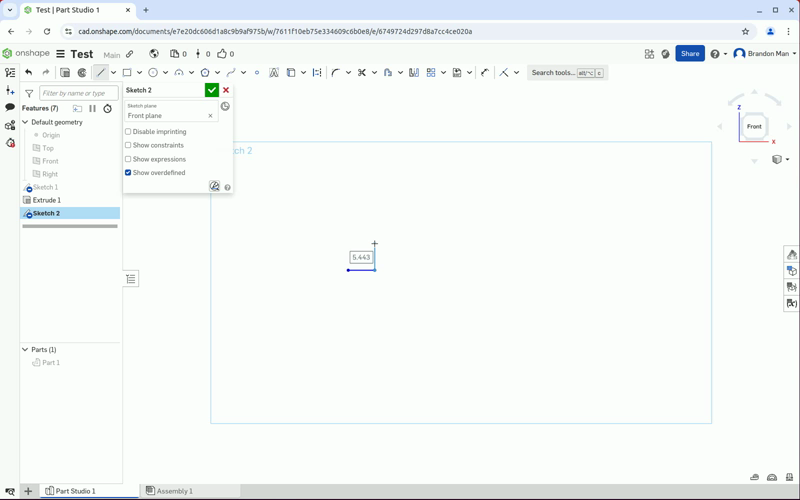
click(374, 243)
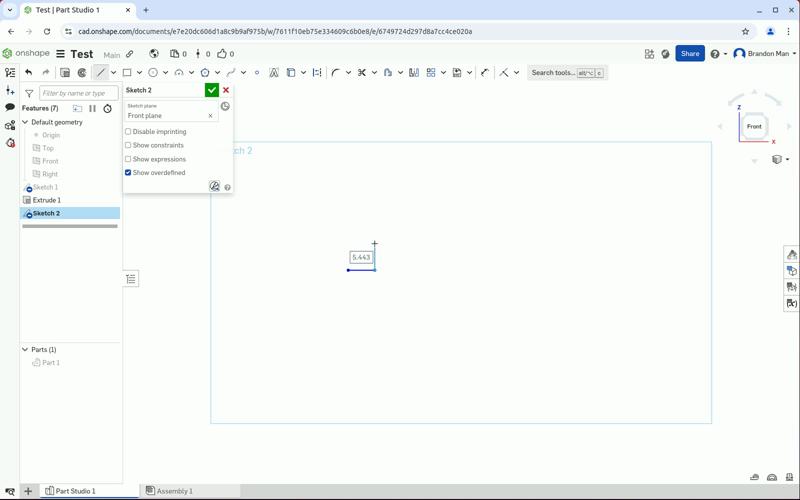
key_up(shift)
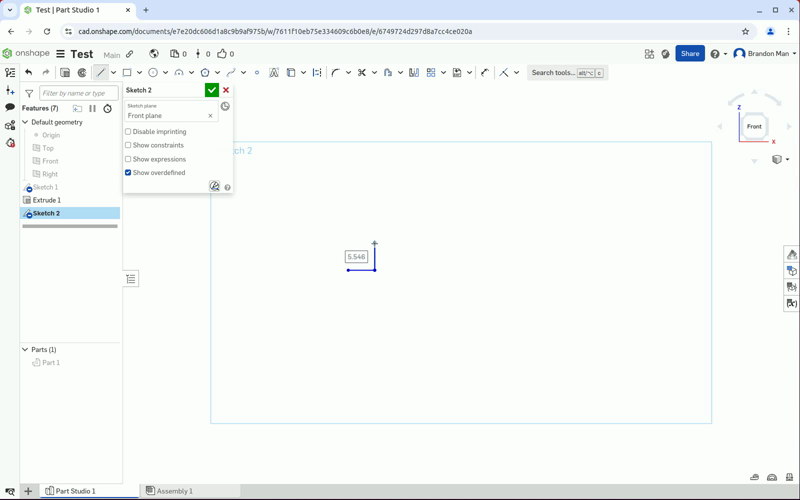
key_down(shift)
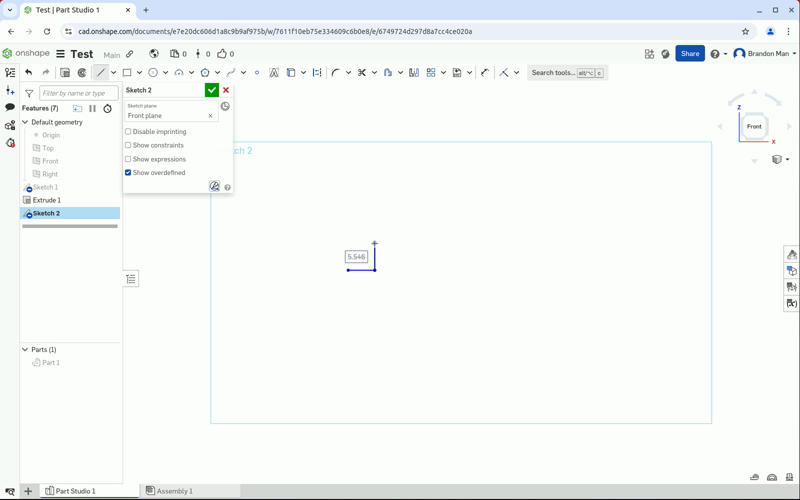
mouse_move(404, 243)
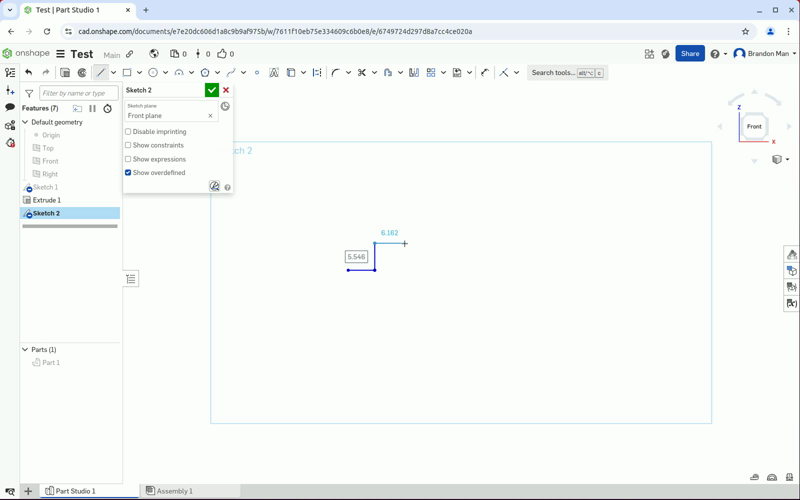
mouse_move(348, 243)
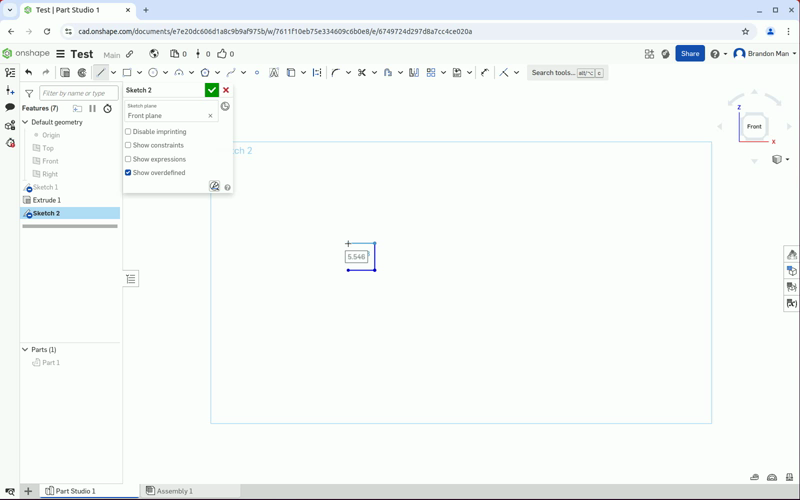
click(348, 243)
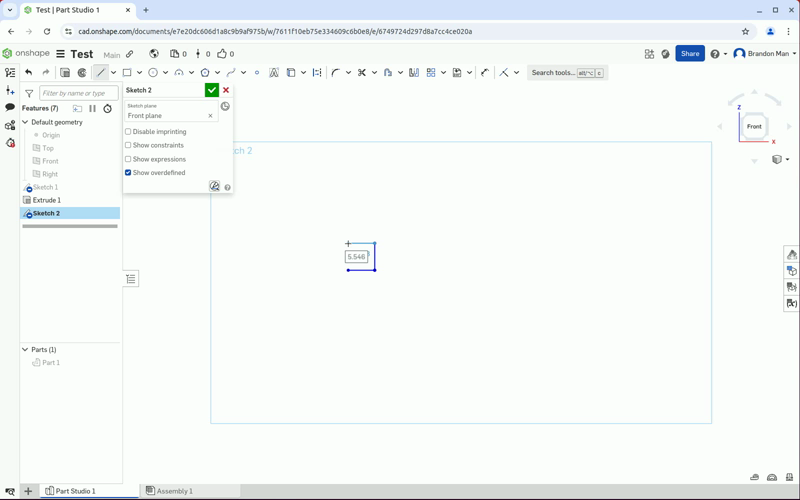
key_up(shift)
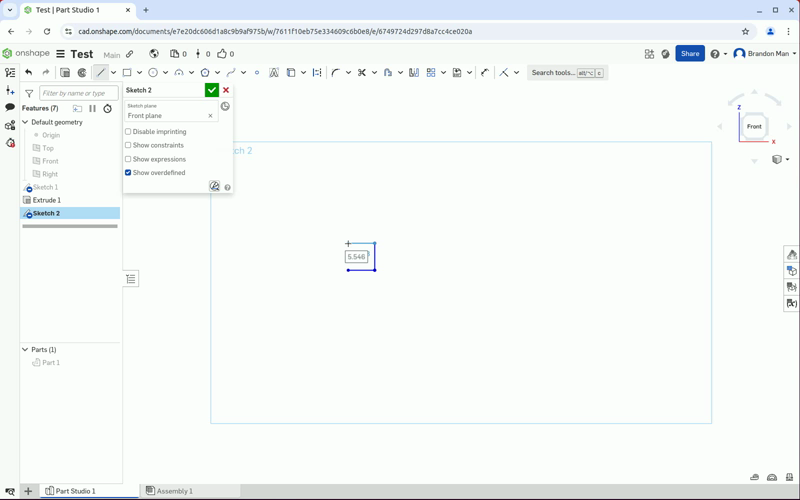
mouse_move(378, 243)
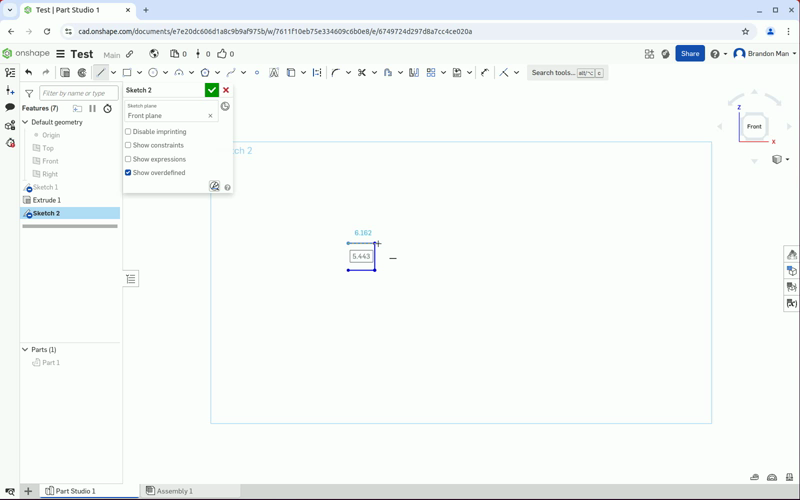
key_down(shift)
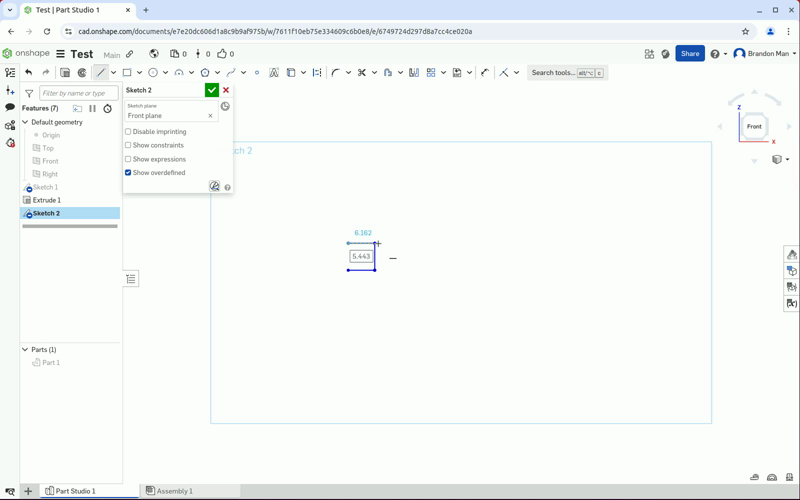
mouse_move(348, 270)
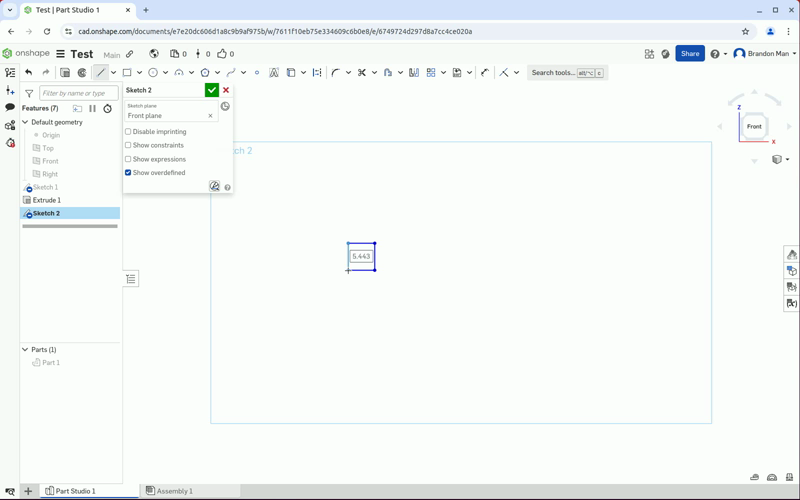
key_up(shift)
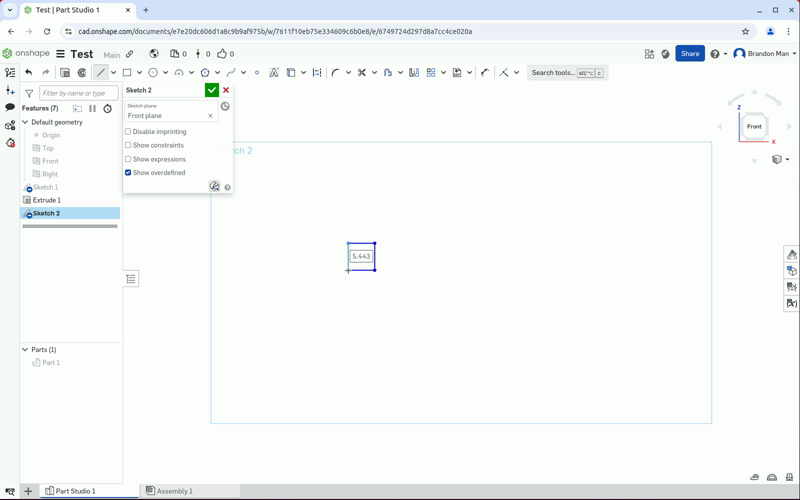
click(348, 270)
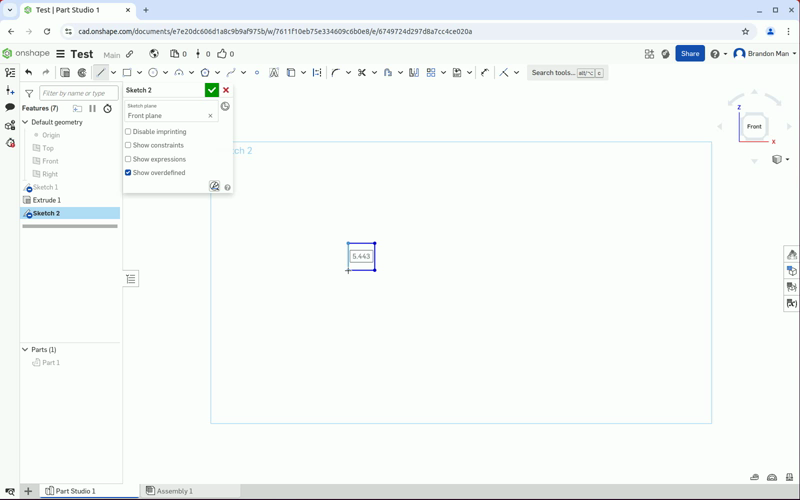
key(esc)
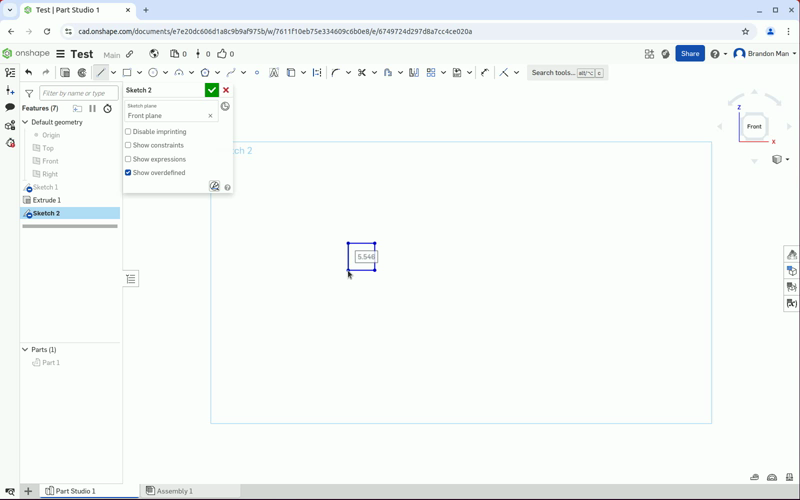
mouse_move(359, 251)
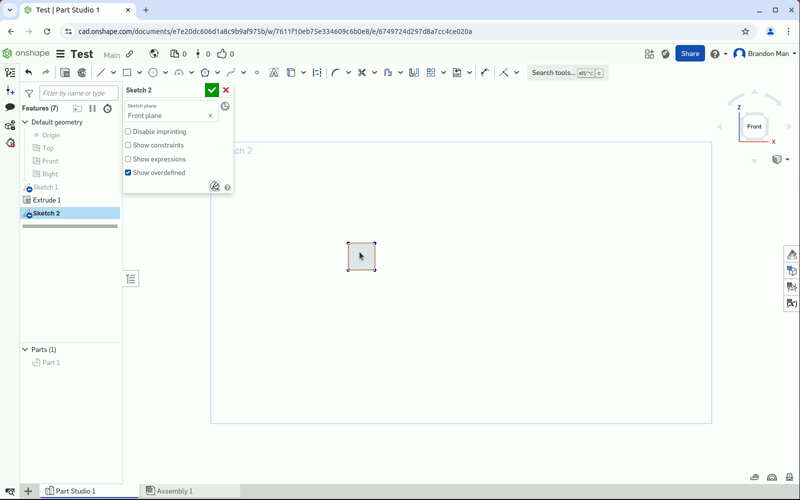
scroll(6)
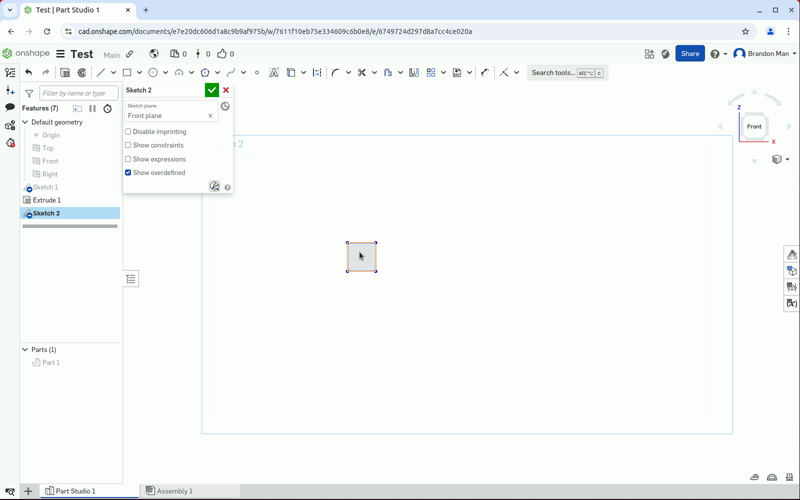
scroll(6)
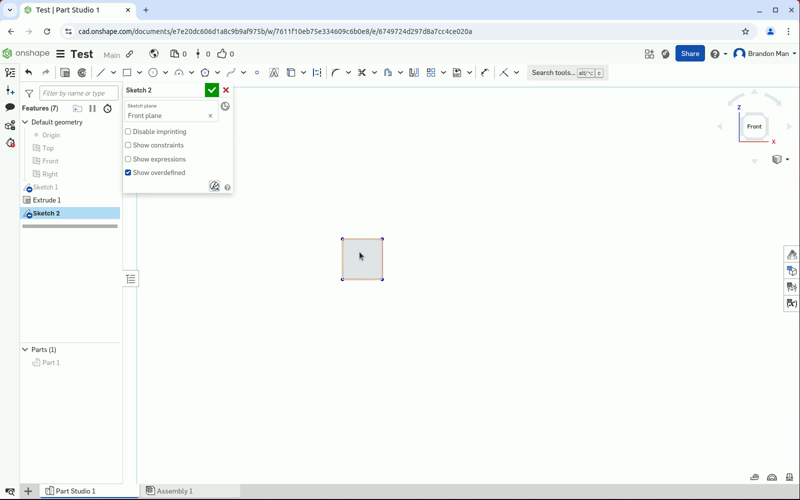
scroll(6)
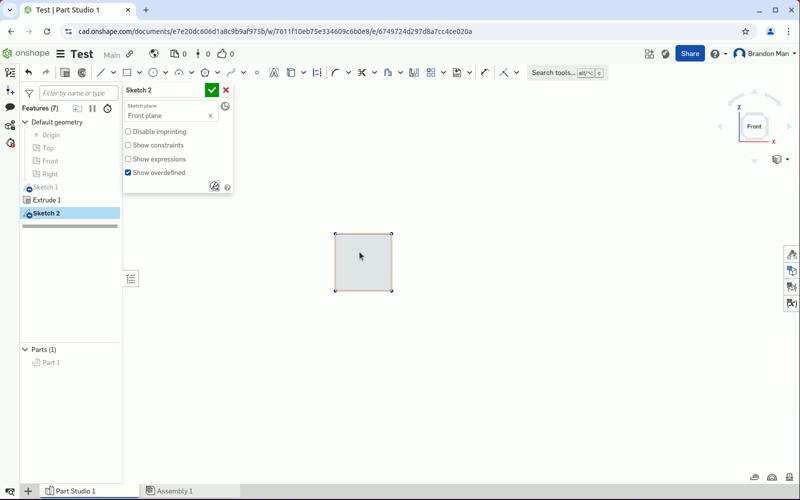
scroll(6)
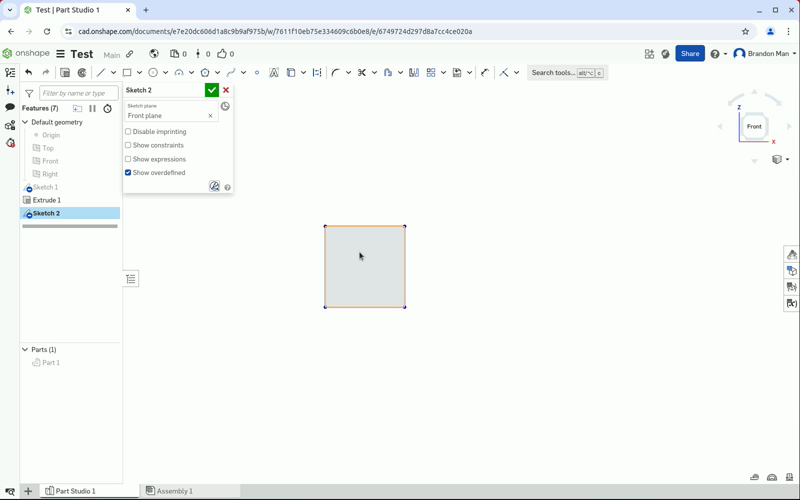
scroll(6)
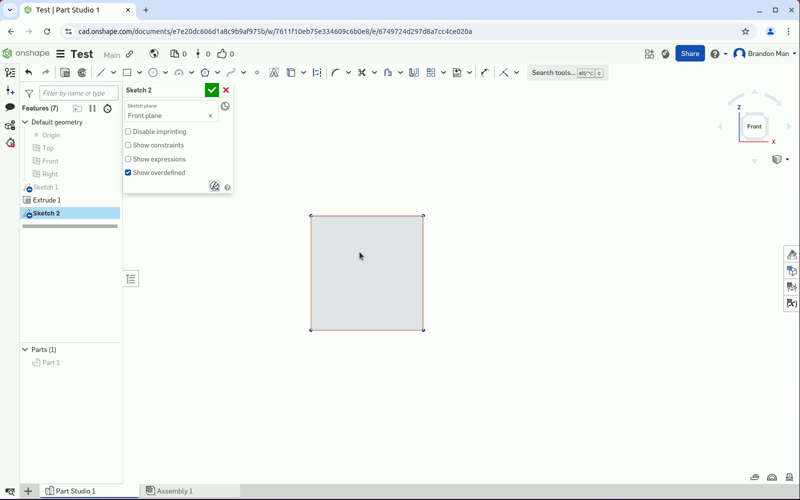
scroll(6)
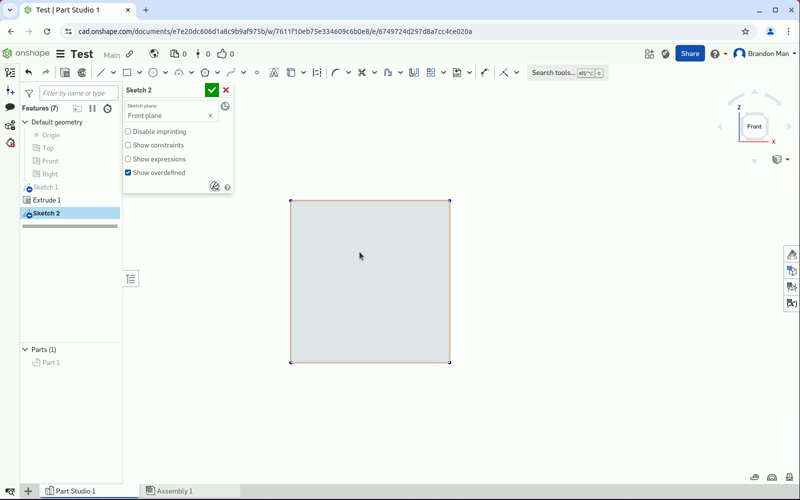
scroll(6)
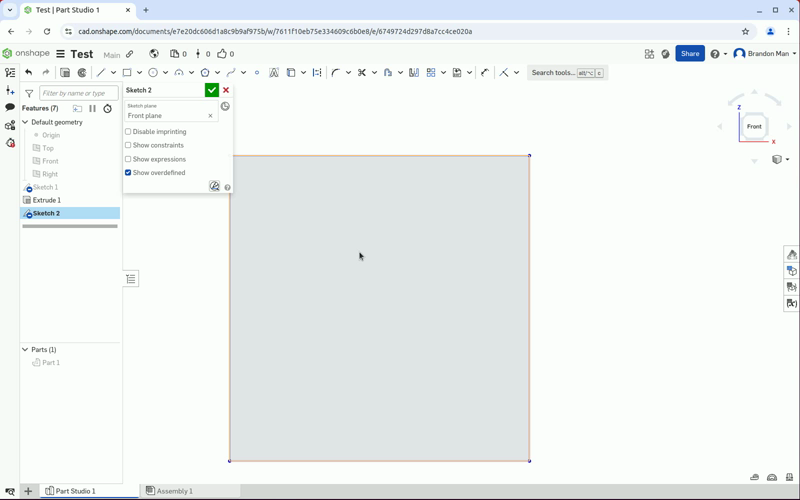
click(359, 251)
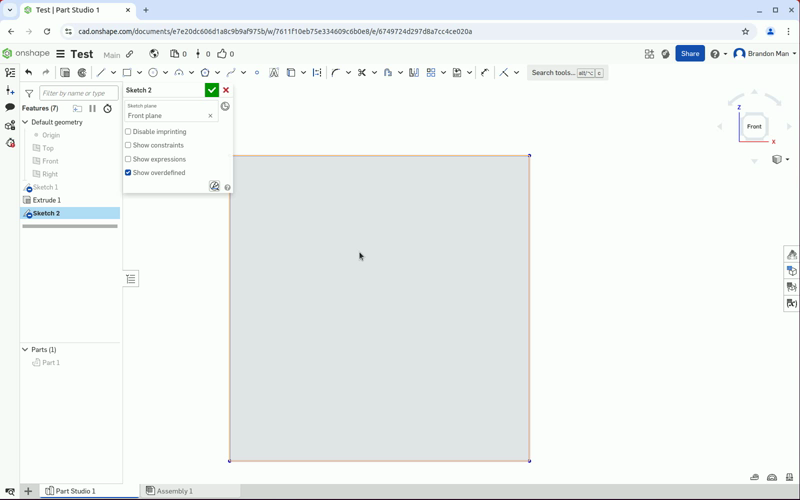
scroll(-6)
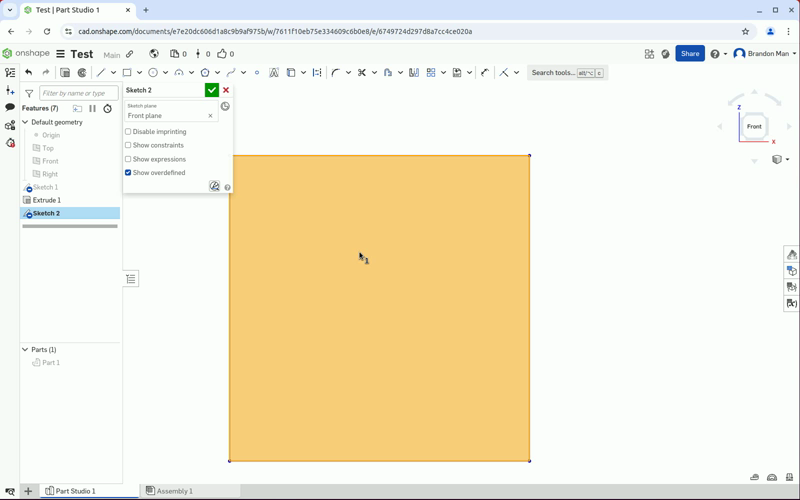
scroll(-6)
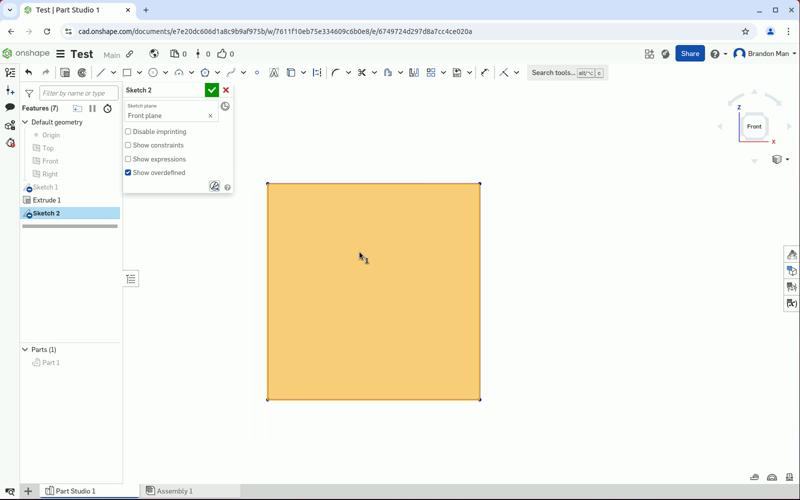
scroll(-6)
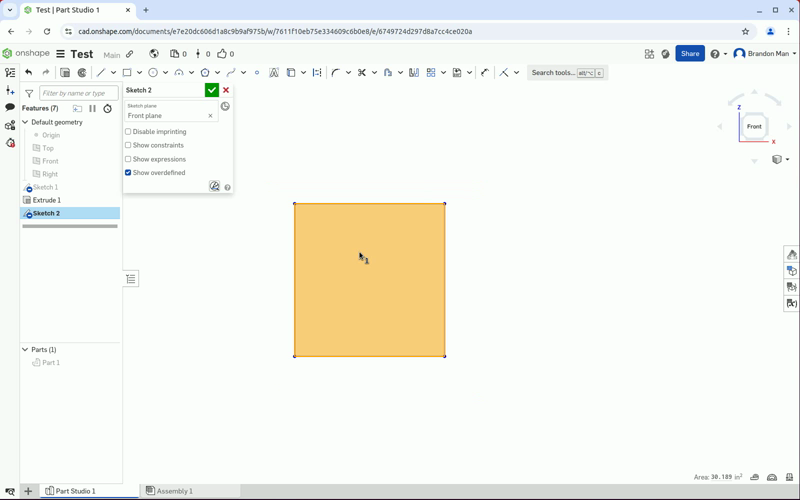
scroll(-6)
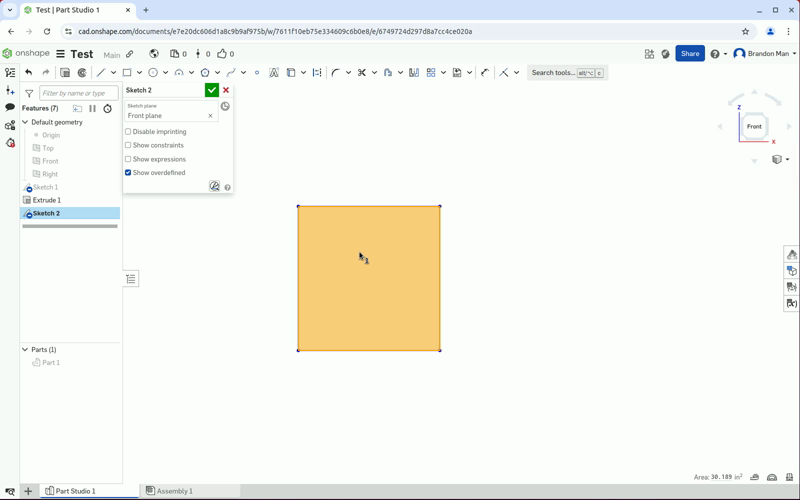
scroll(-6)
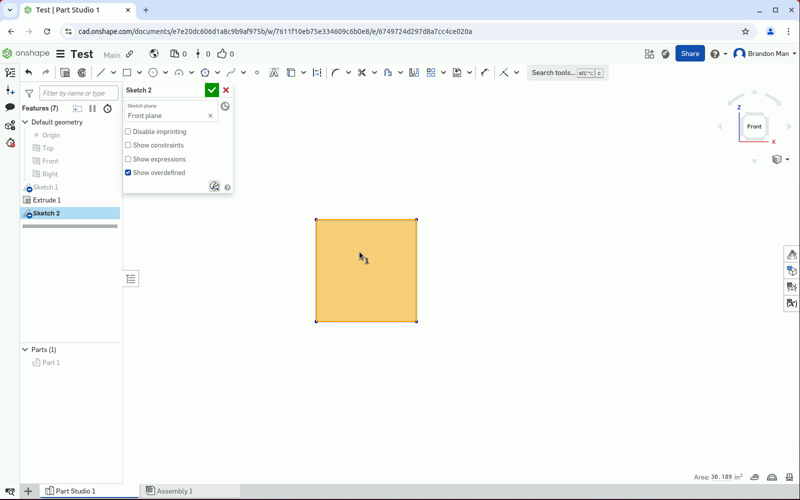
scroll(-6)
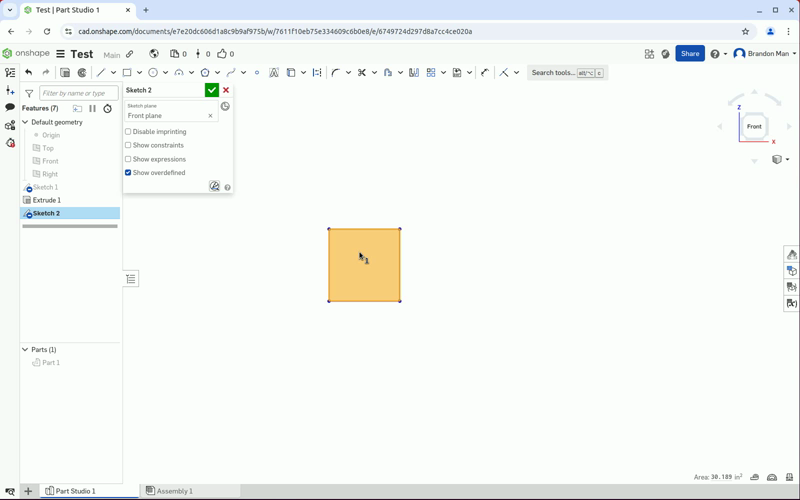
scroll(-6)
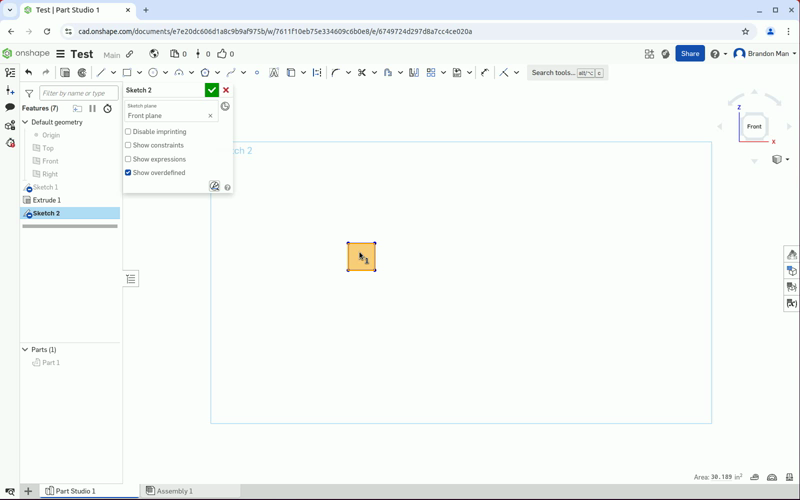
mouse_move(73, 352)
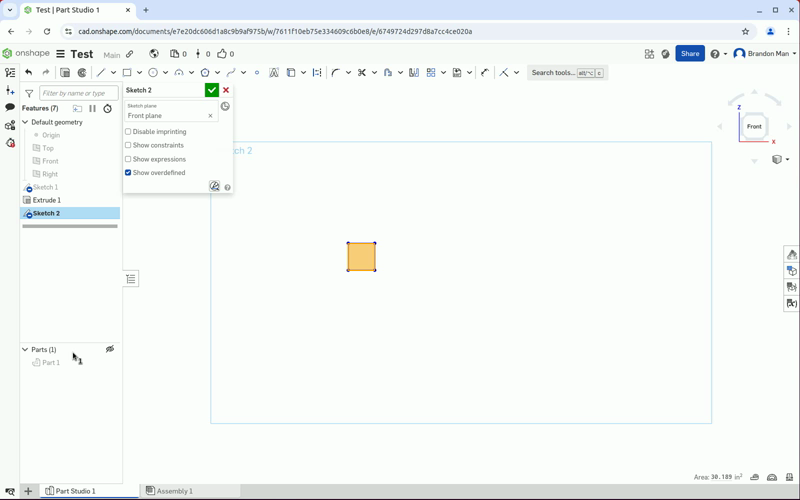
key(shift+y)
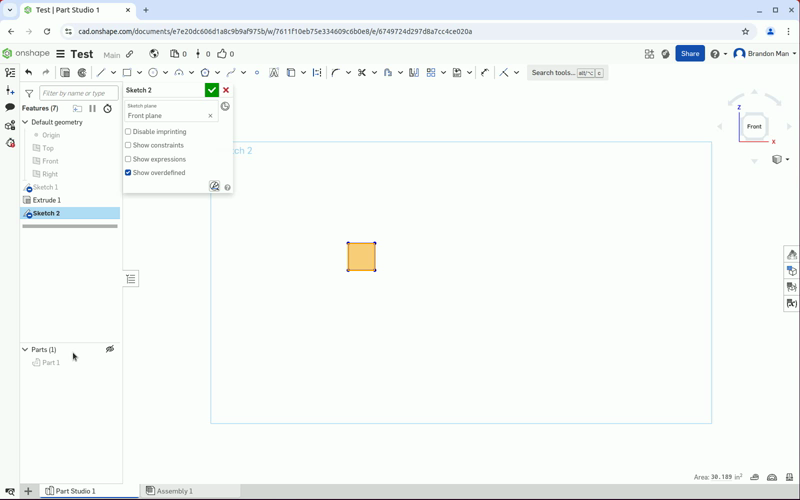
key(shift+e)
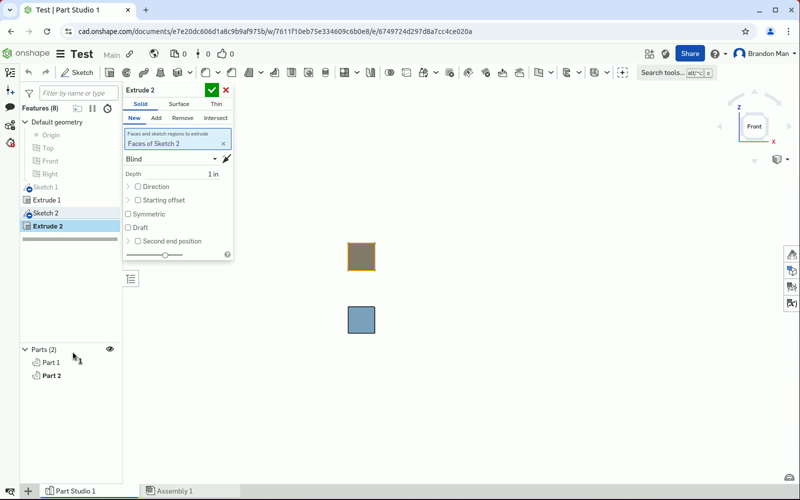
mouse_move(143, 106)
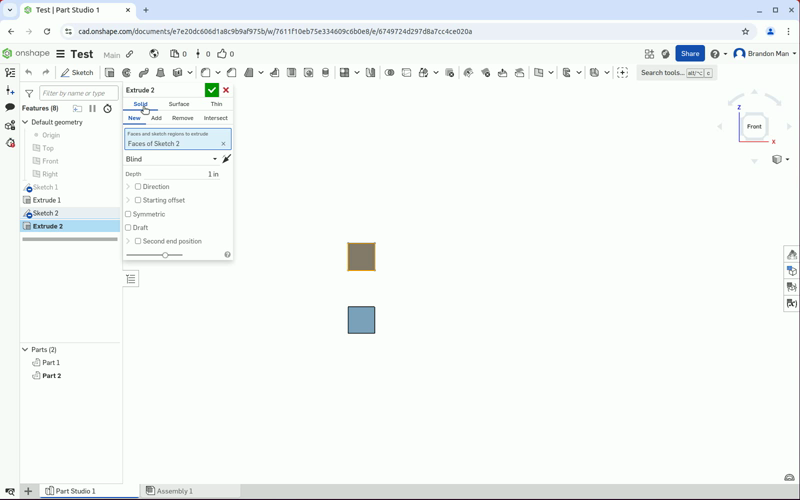
click(143, 106)
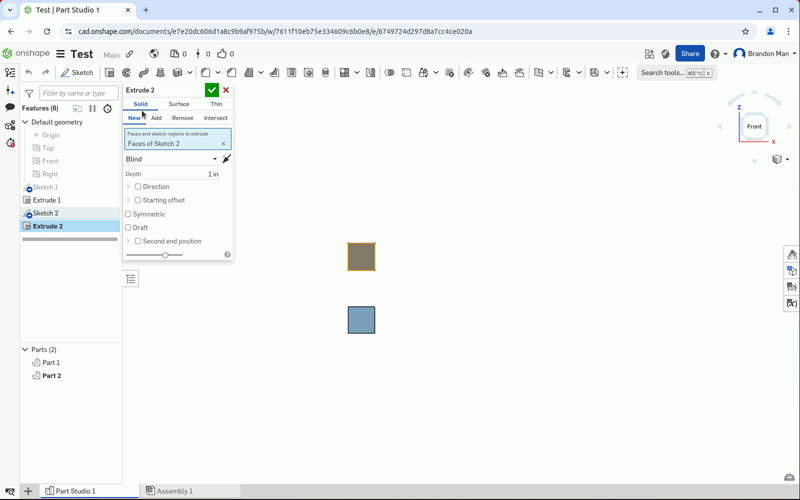
mouse_move(137, 120)
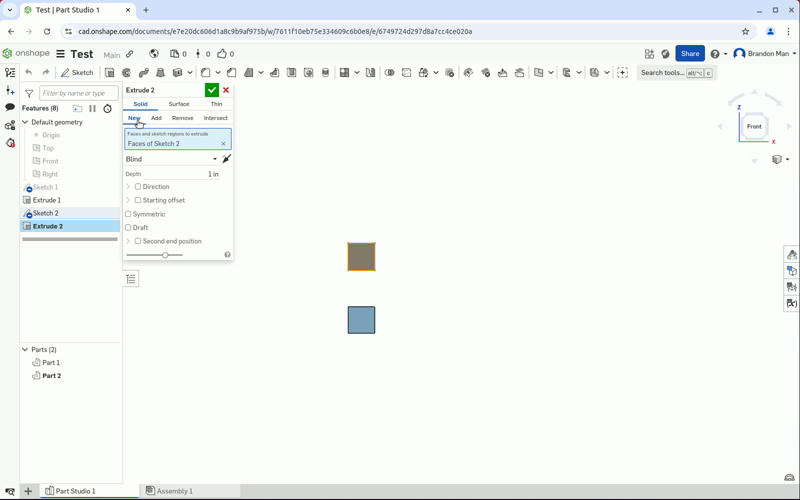
click(137, 120)
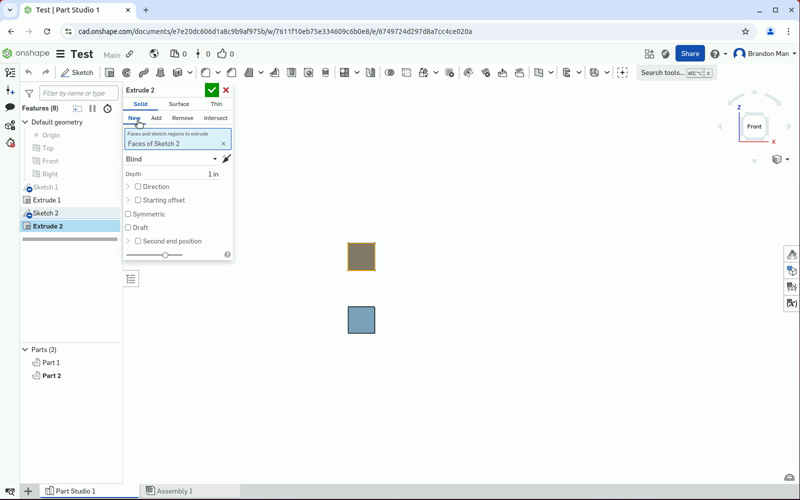
key(tab, 4)
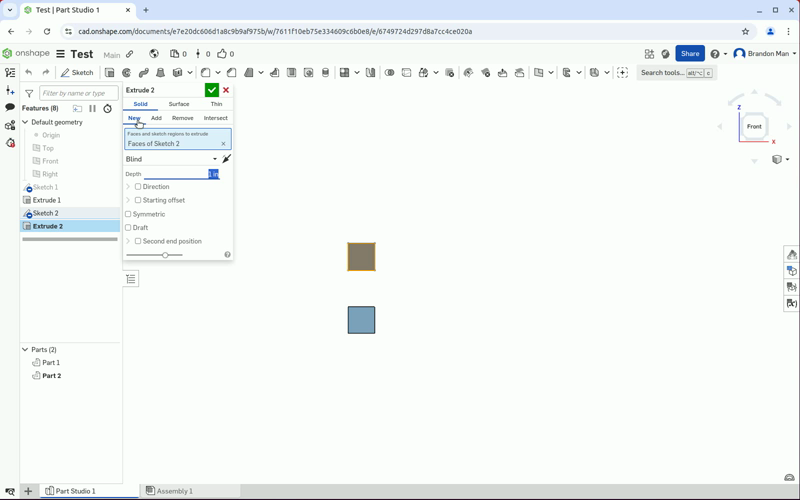
text(7.703)
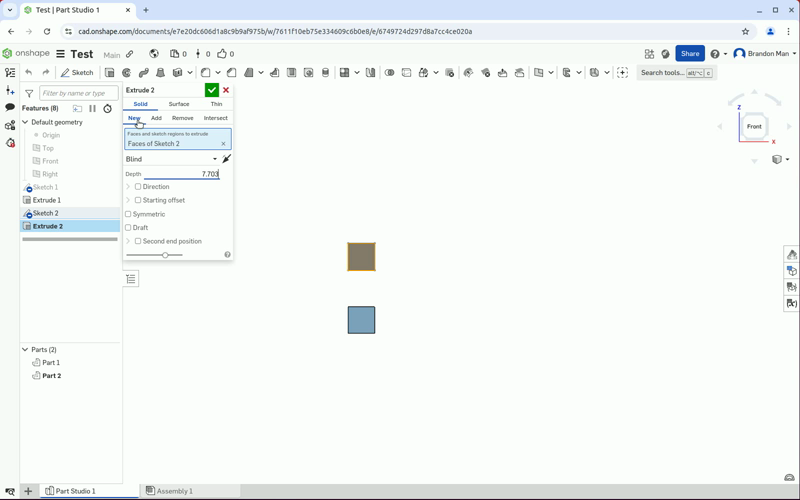
key(enter)
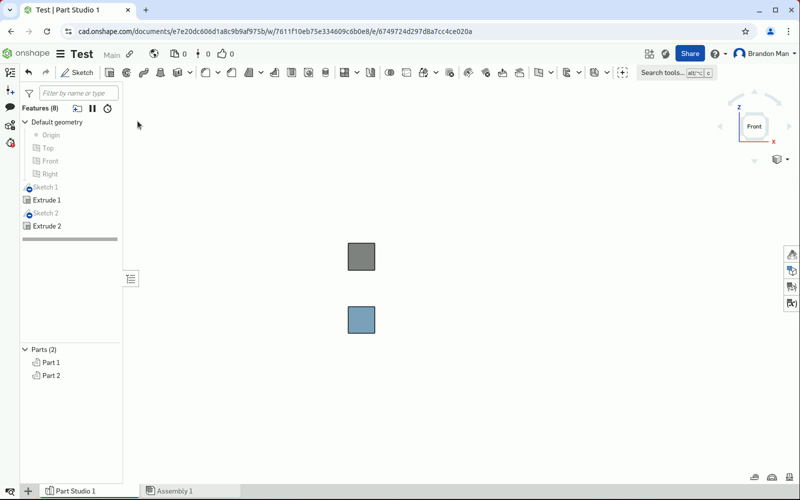
key(shift+h)
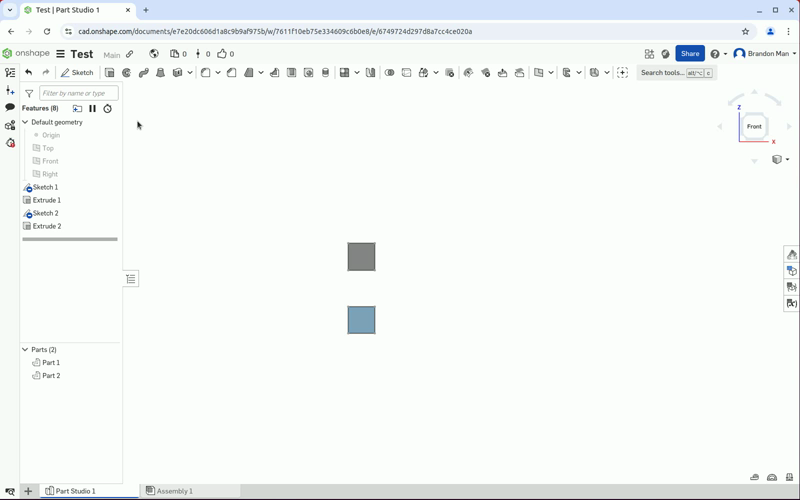
key(shift+h)
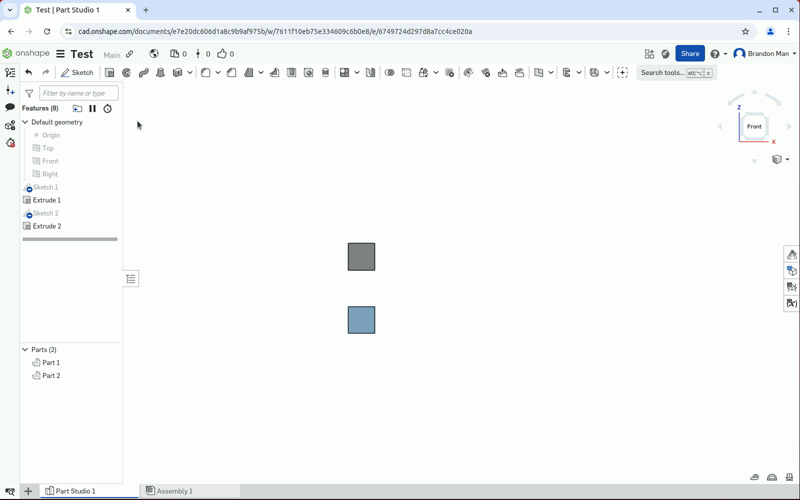
mouse_move(73, 189)
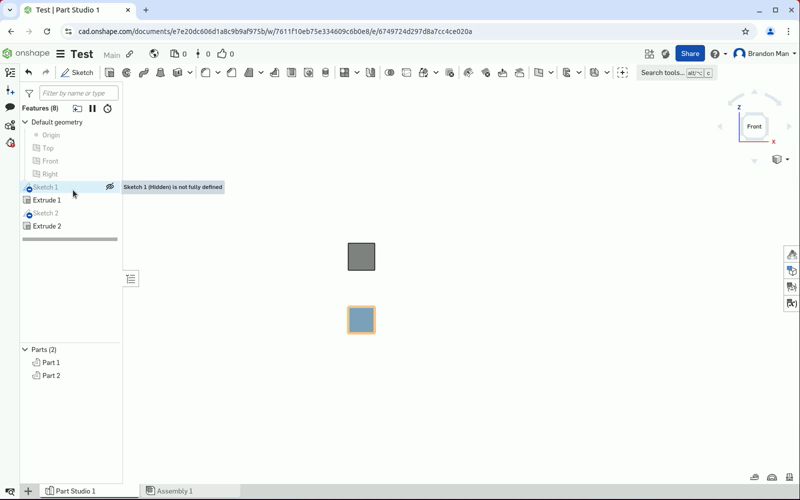
click(73, 189)
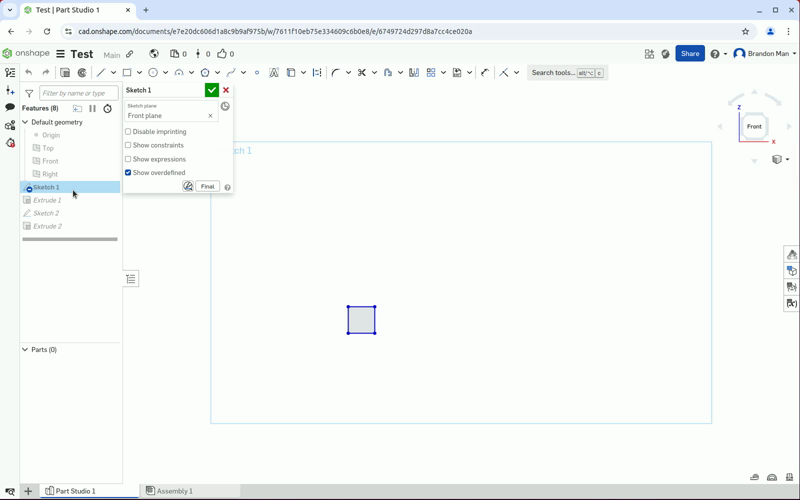
mouse_move(229, 92)
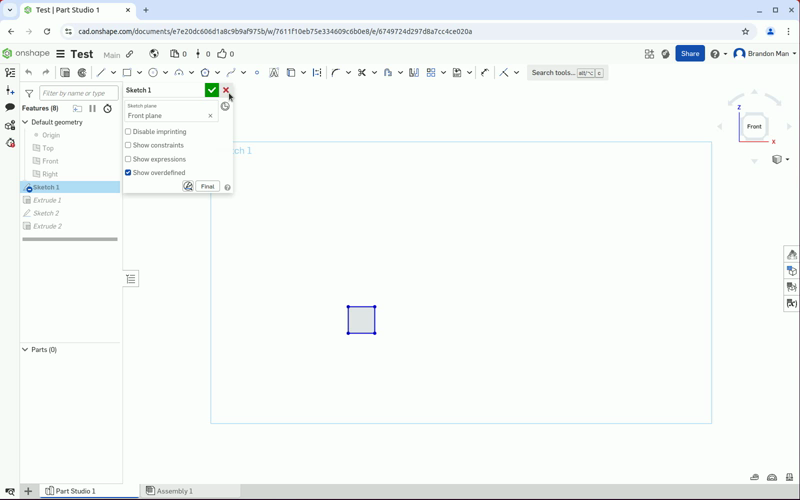
click(229, 92)
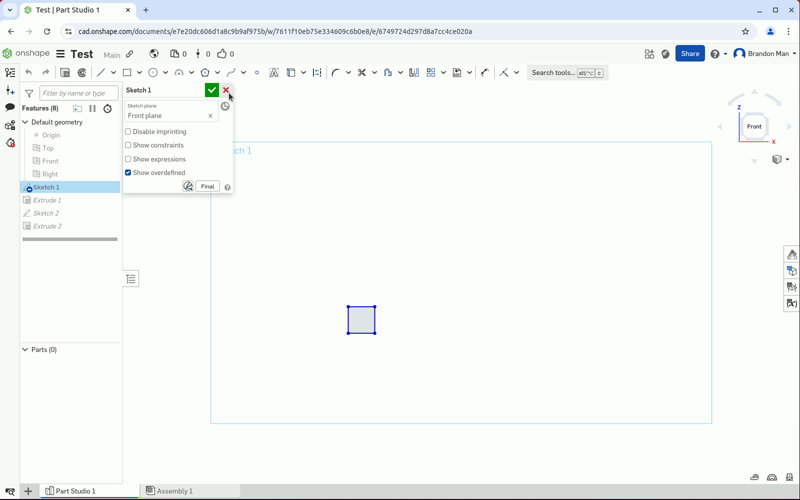
key(shift+s)
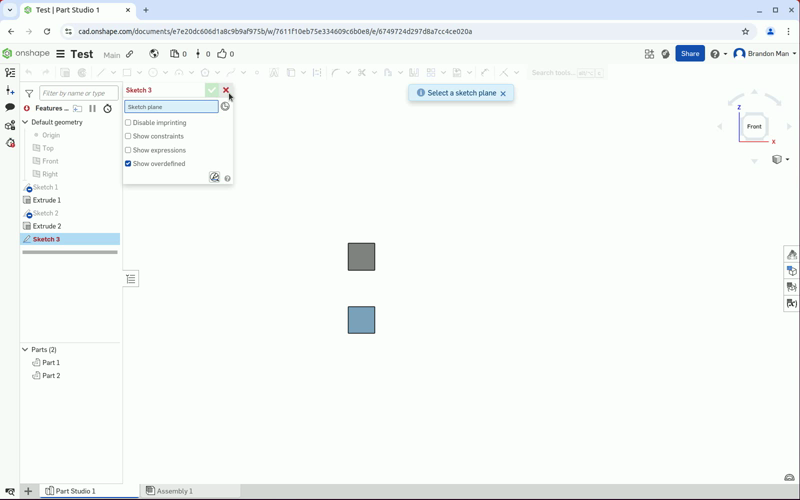
mouse_move(73, 163)
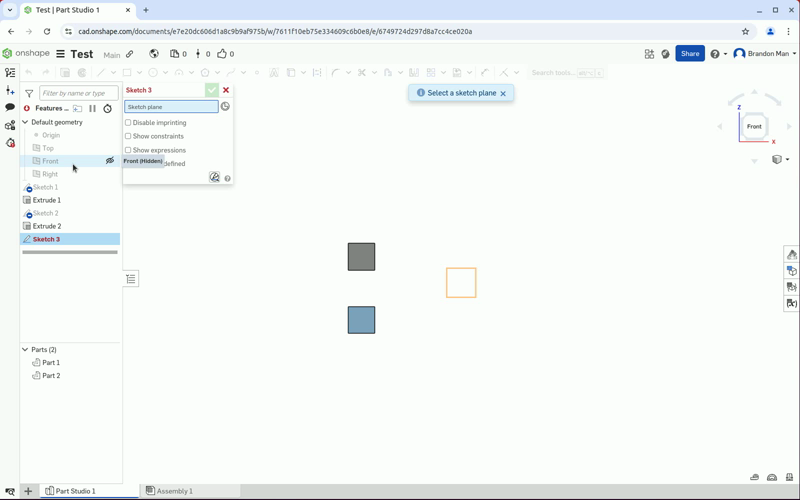
click(73, 163)
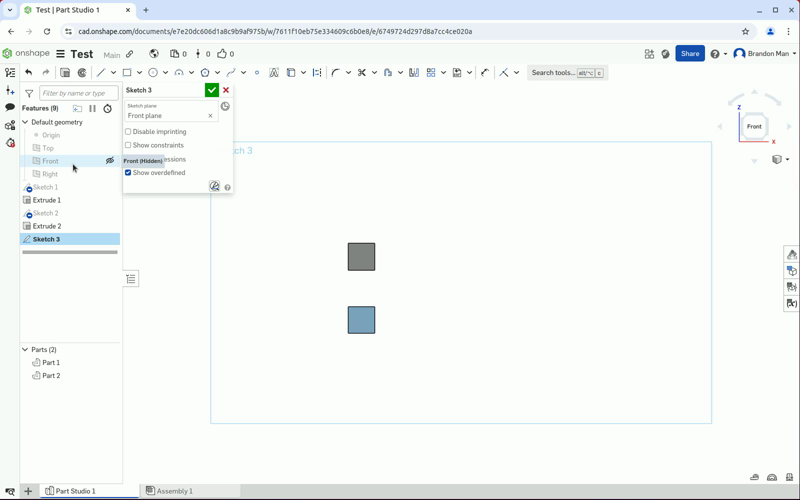
mouse_move(73, 352)
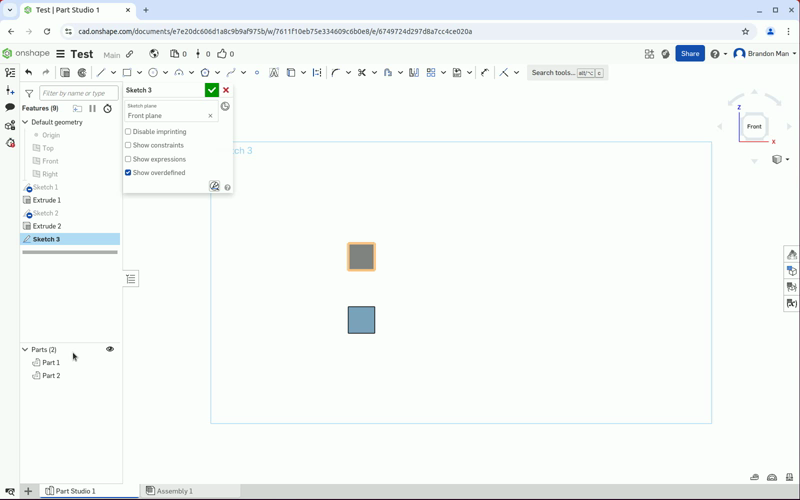
key(y)
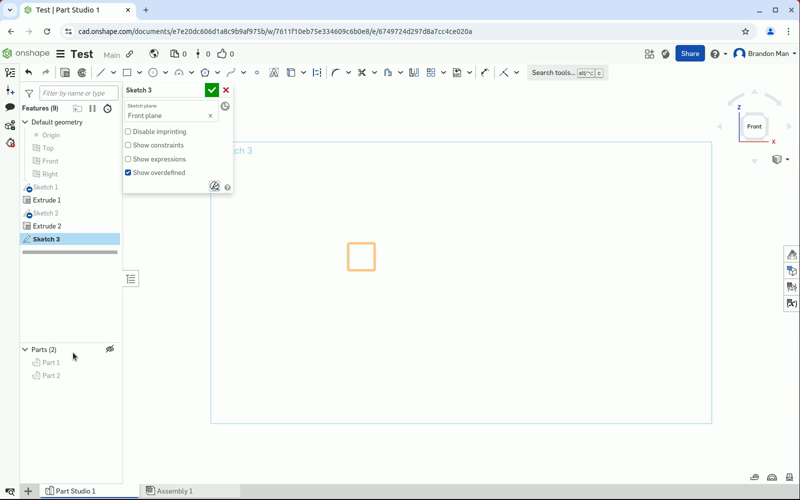
key(l)
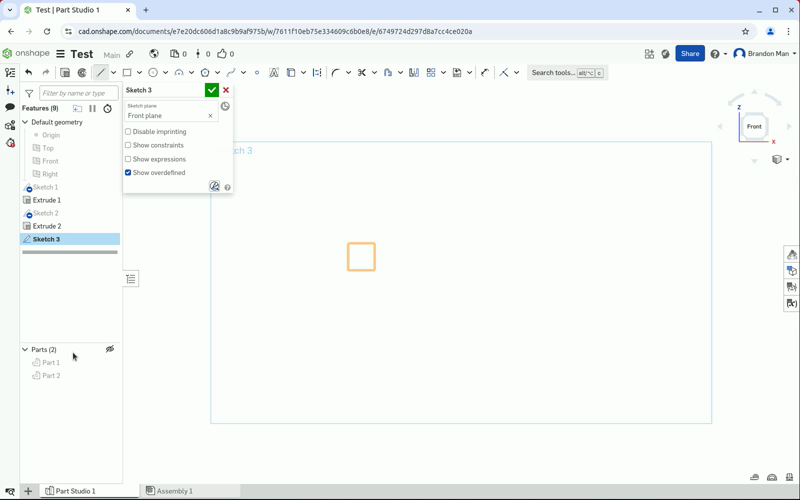
key_down(shift)
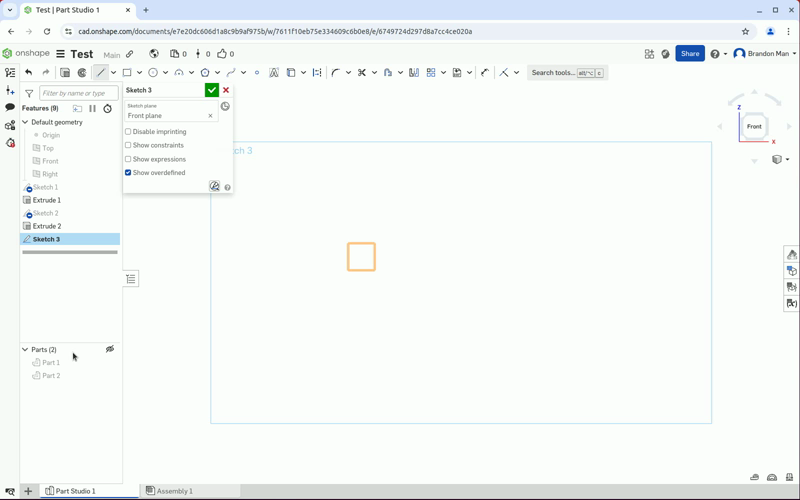
mouse_move(374, 333)
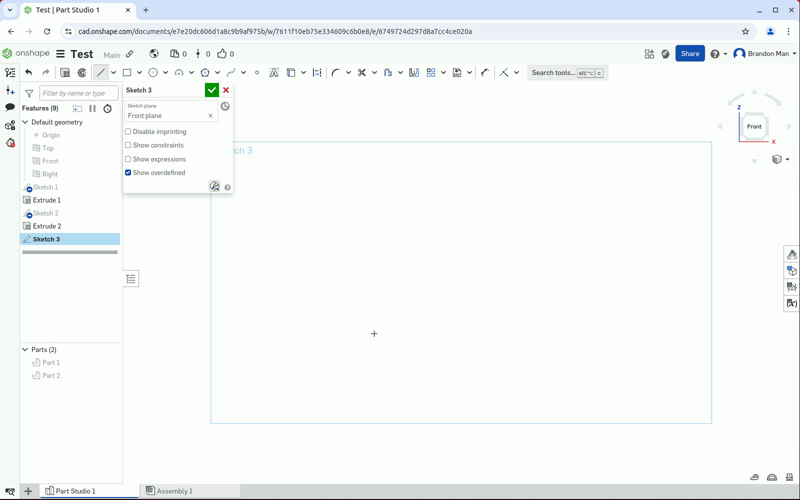
click(374, 333)
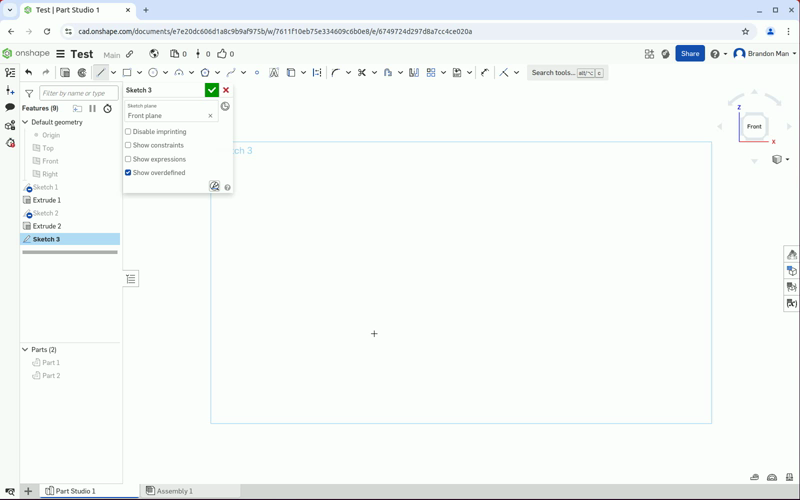
key_up(shift)
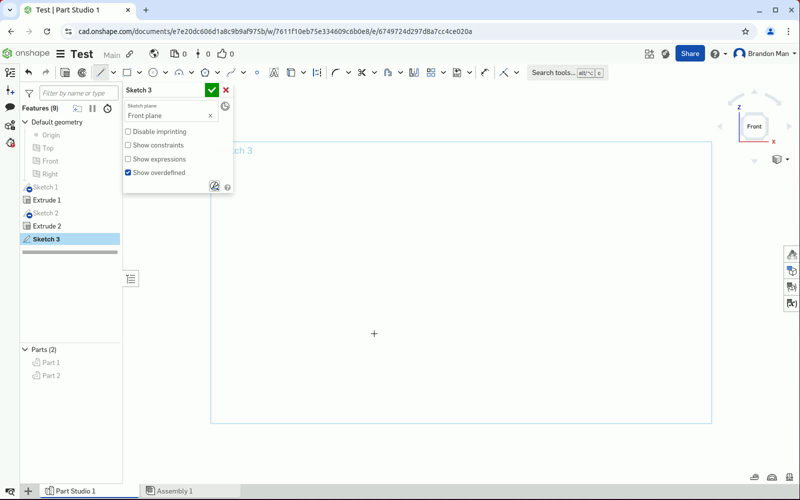
key_down(shift)
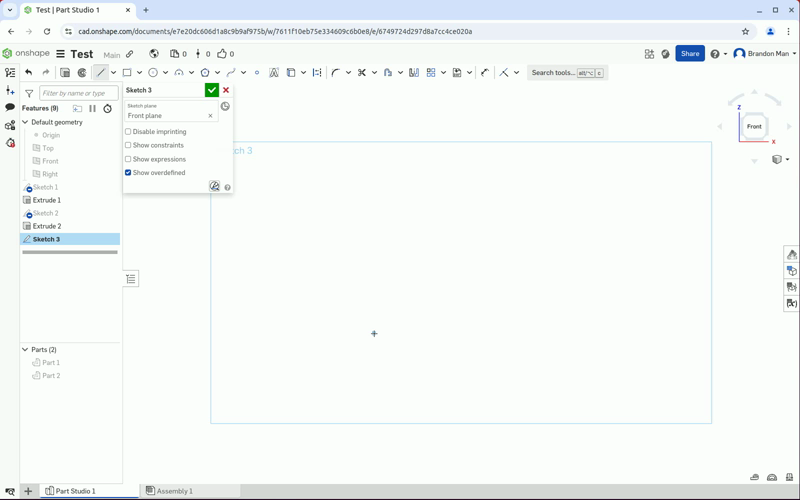
mouse_move(513, 333)
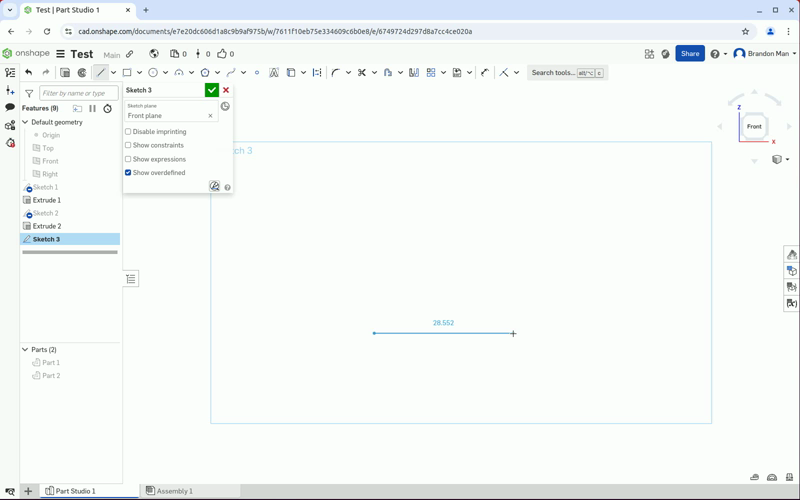
click(513, 333)
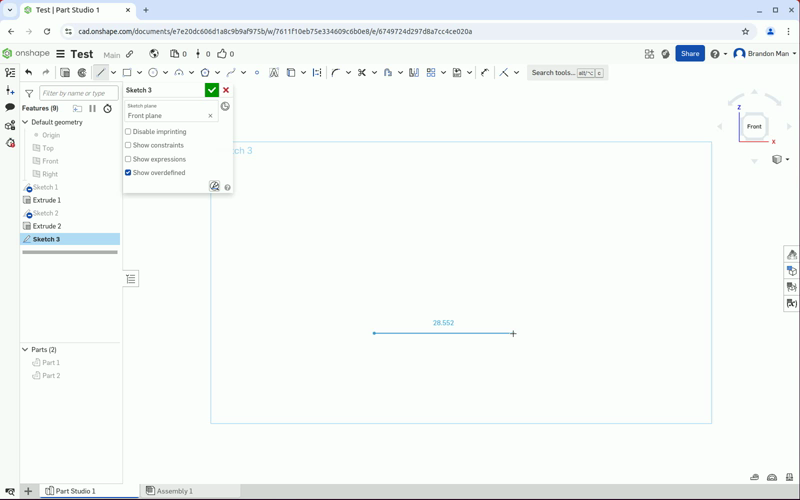
key_up(shift)
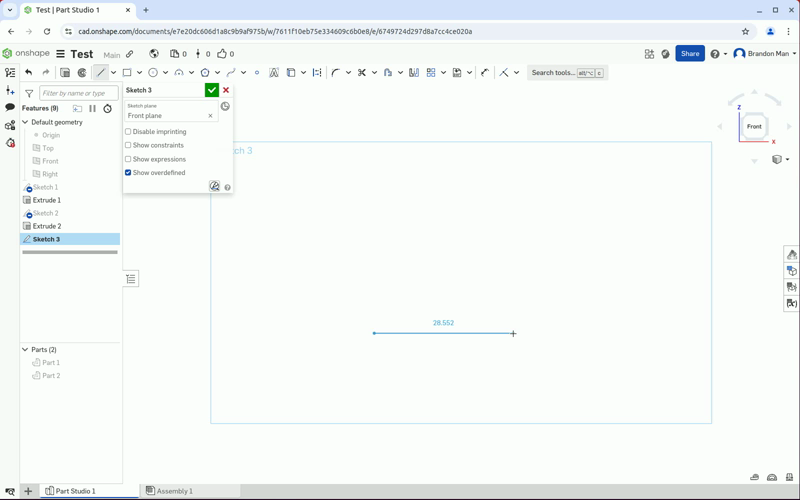
key_down(shift)
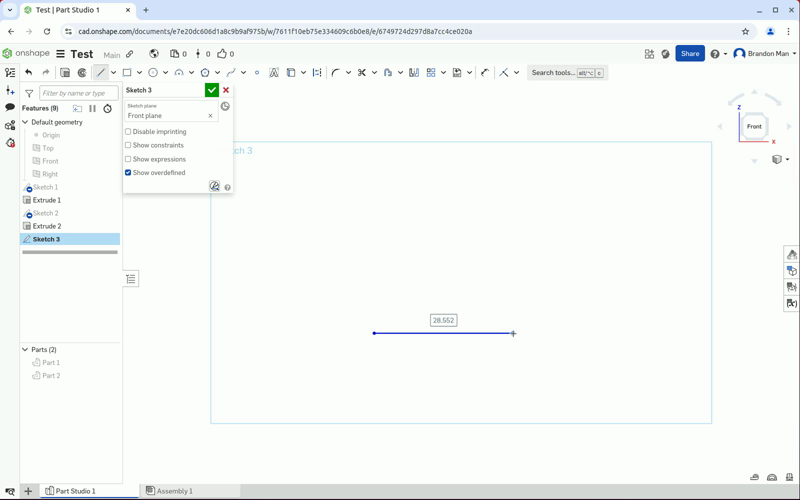
mouse_move(513, 245)
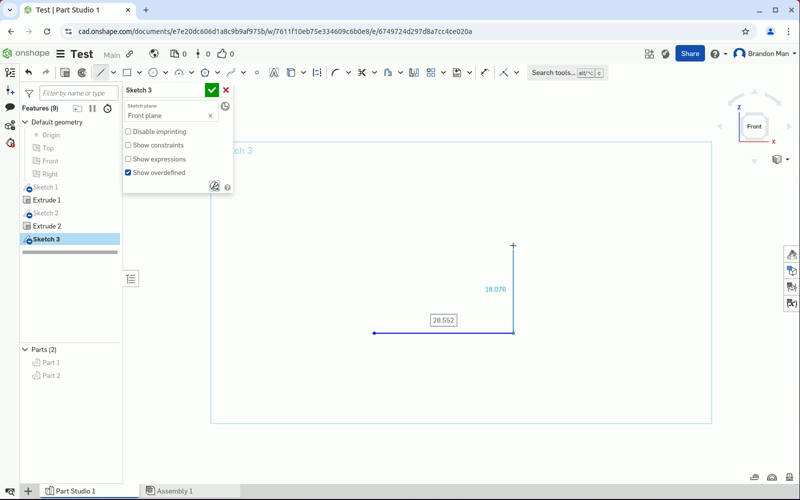
click(513, 245)
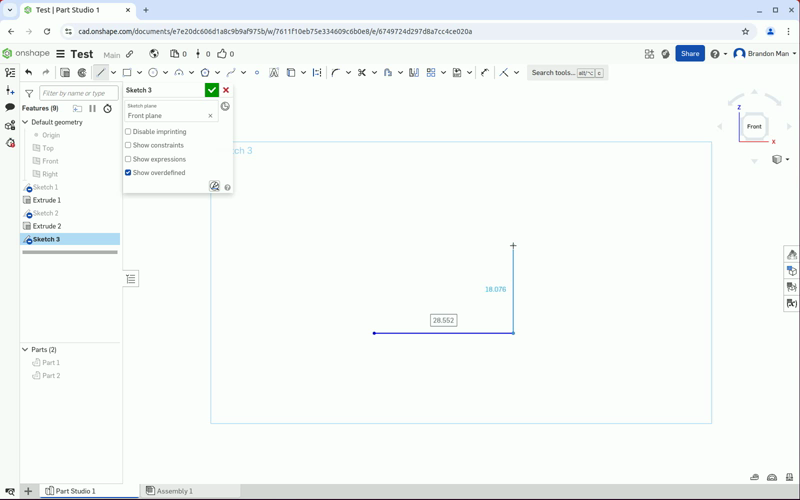
key_up(shift)
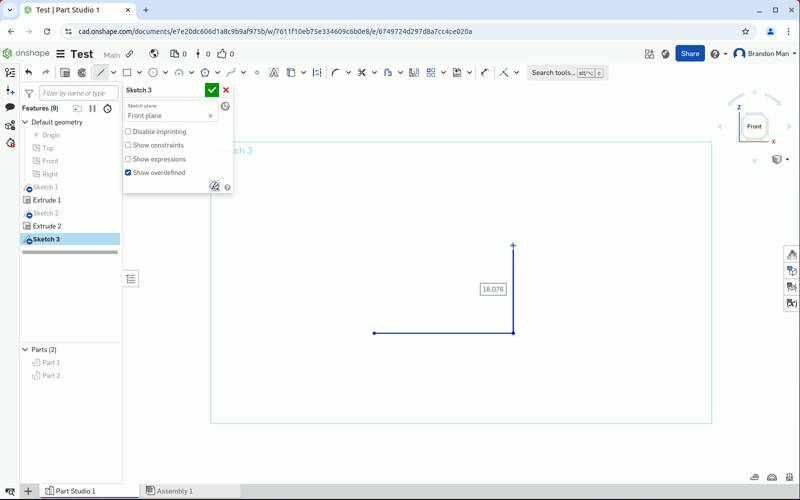
key_down(shift)
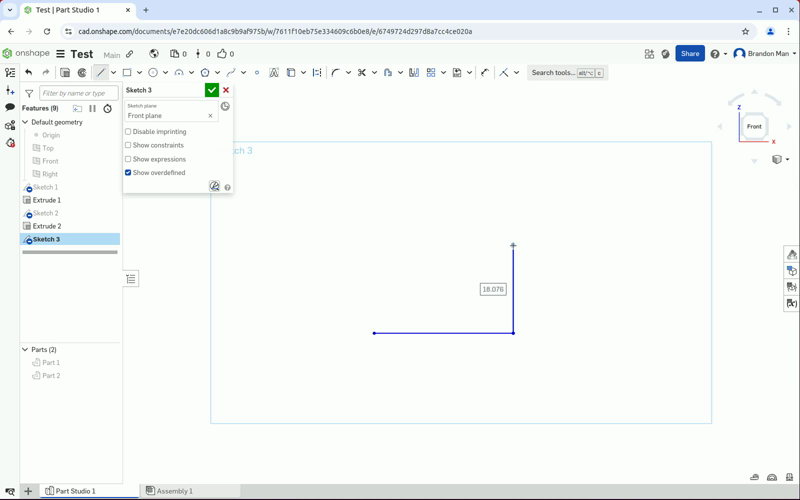
mouse_move(374, 245)
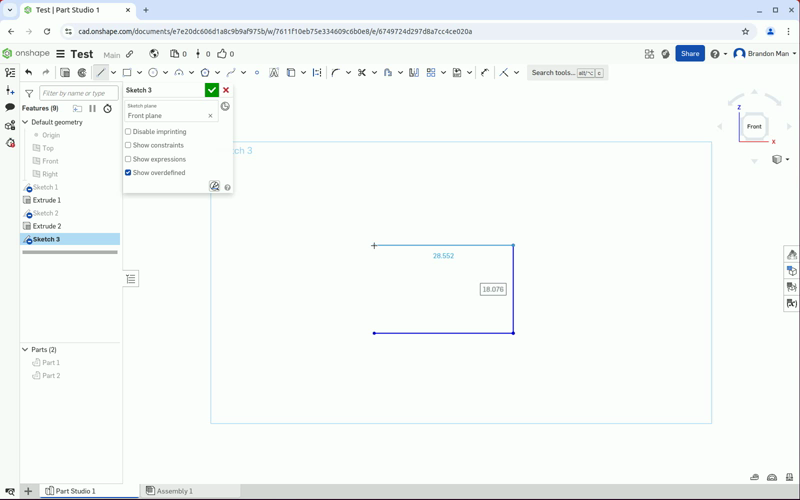
click(374, 245)
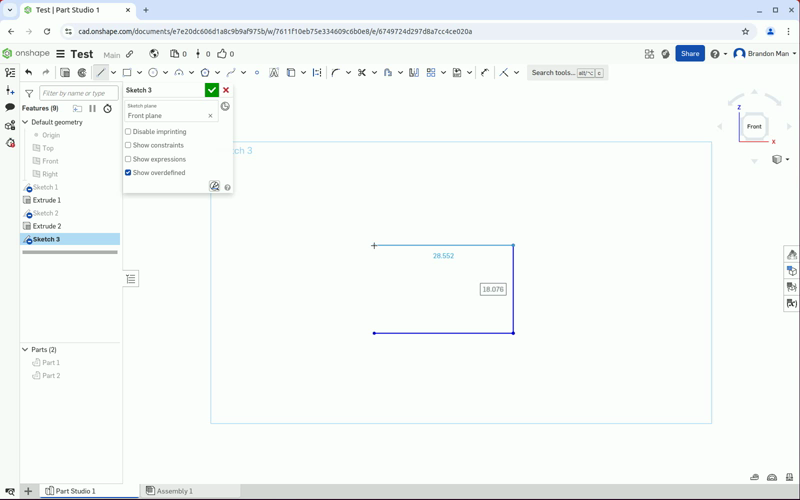
key_up(shift)
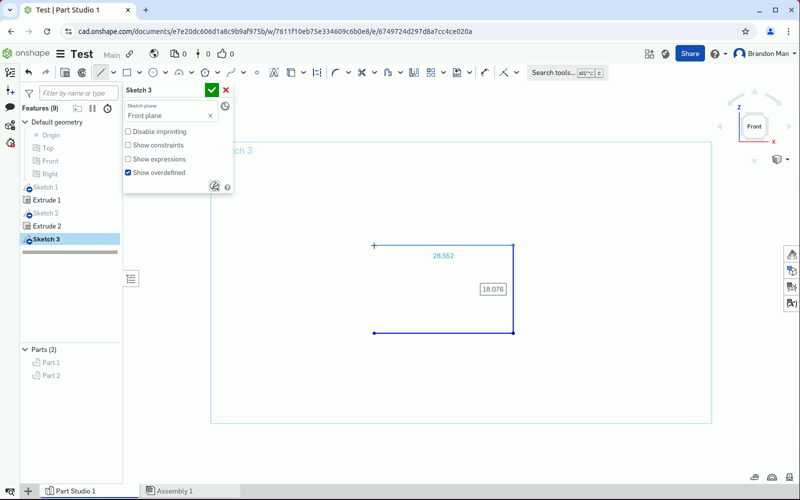
key_down(shift)
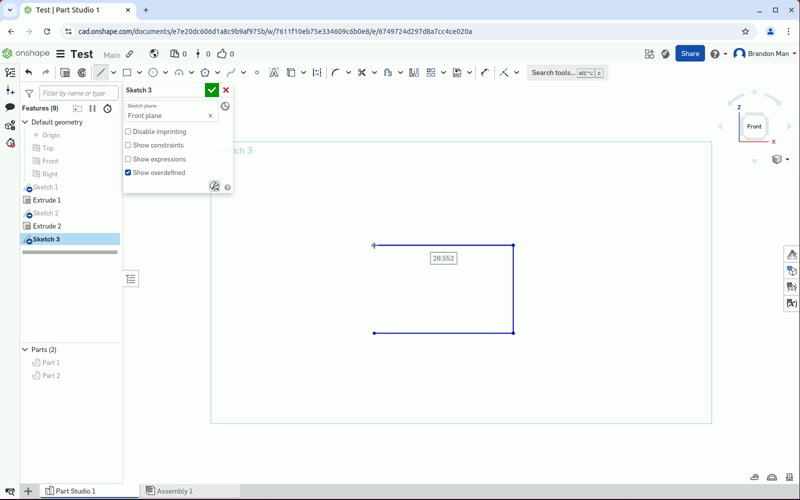
mouse_move(404, 245)
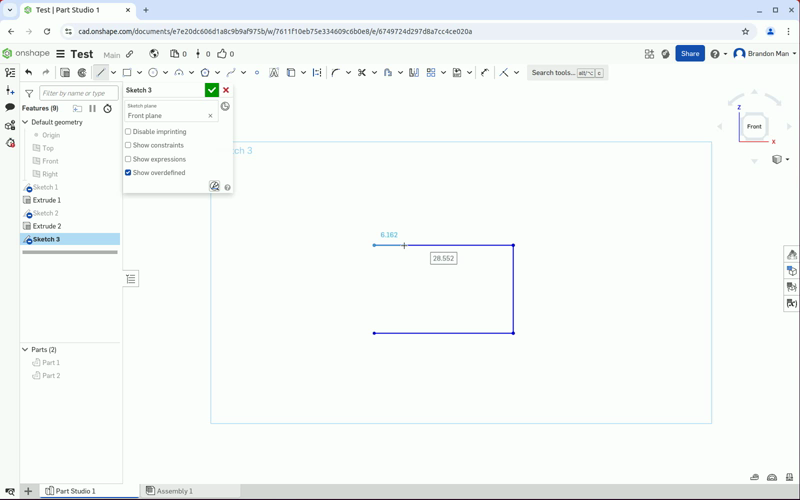
mouse_move(374, 270)
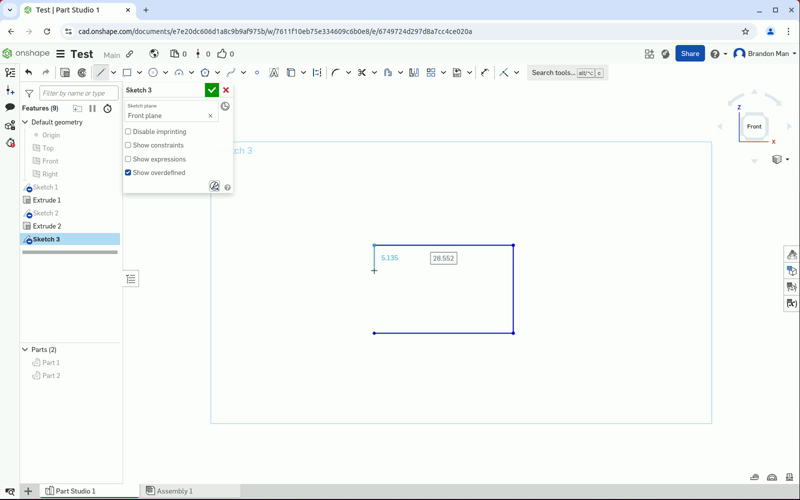
click(374, 270)
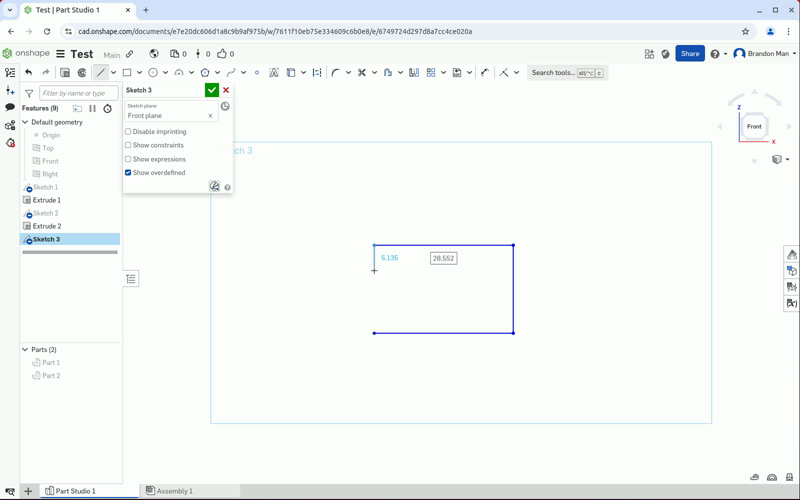
key_up(shift)
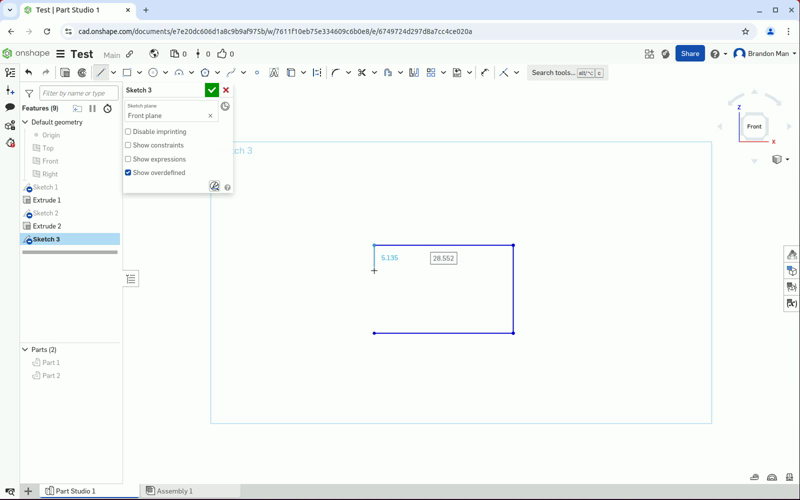
key_down(shift)
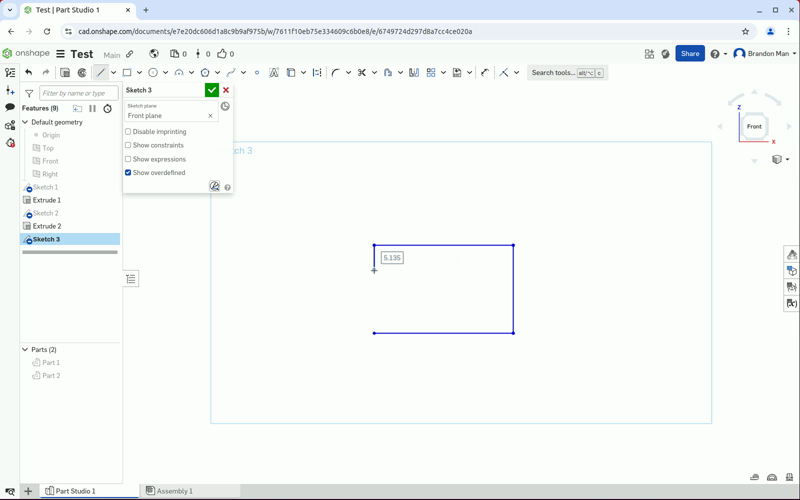
mouse_move(404, 270)
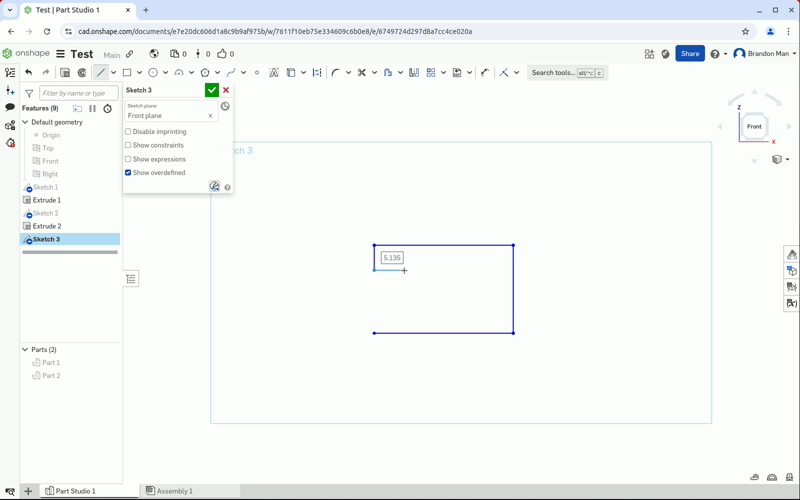
mouse_move(374, 308)
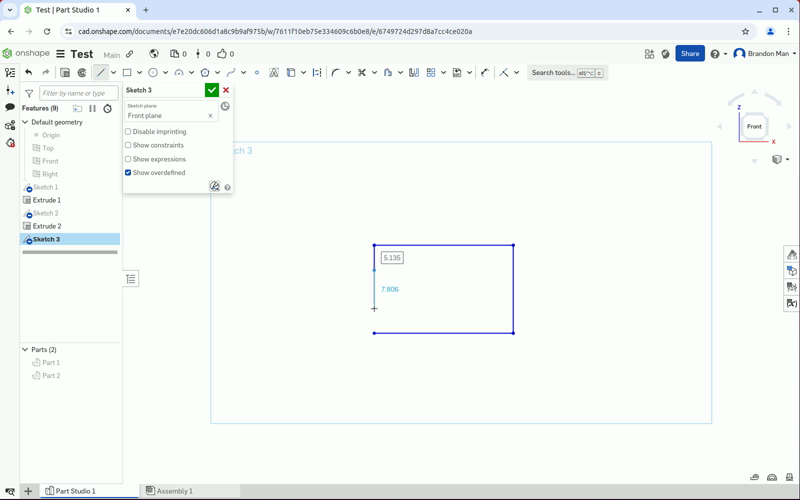
click(374, 308)
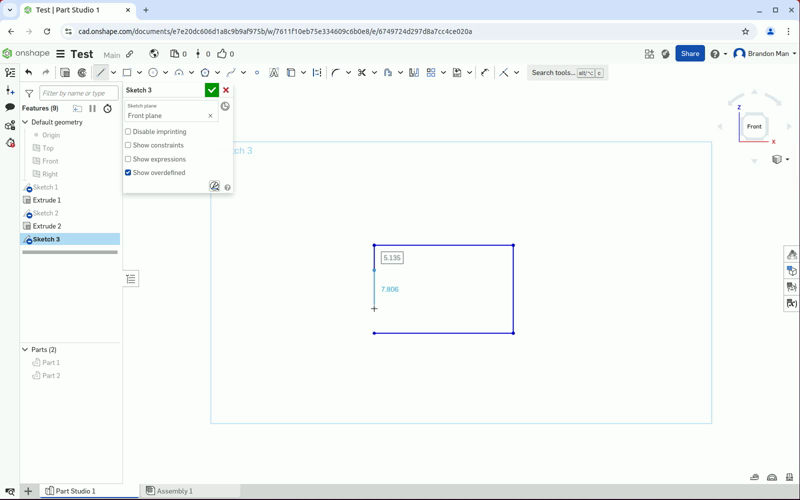
key_up(shift)
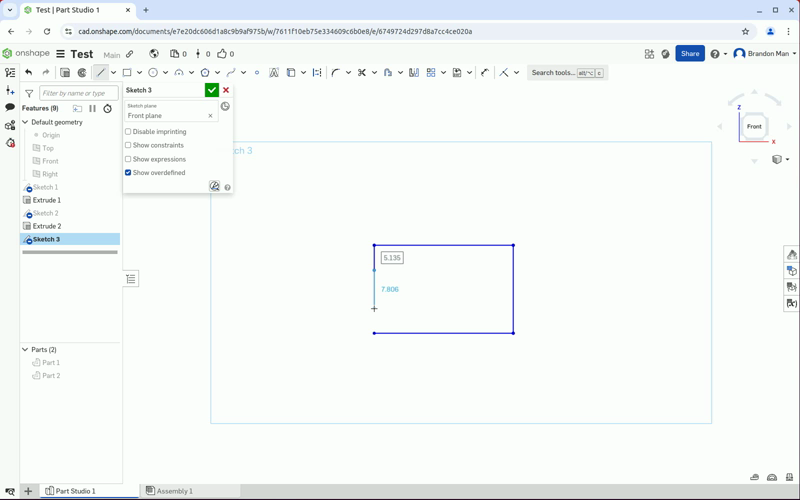
mouse_move(404, 308)
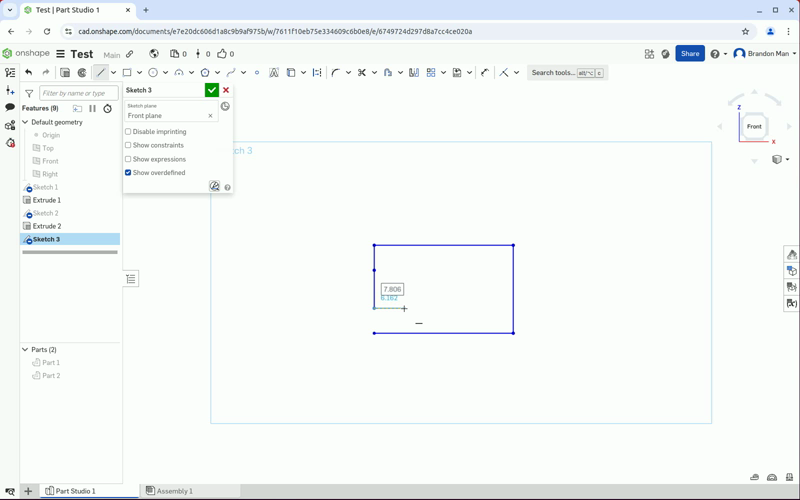
key_down(shift)
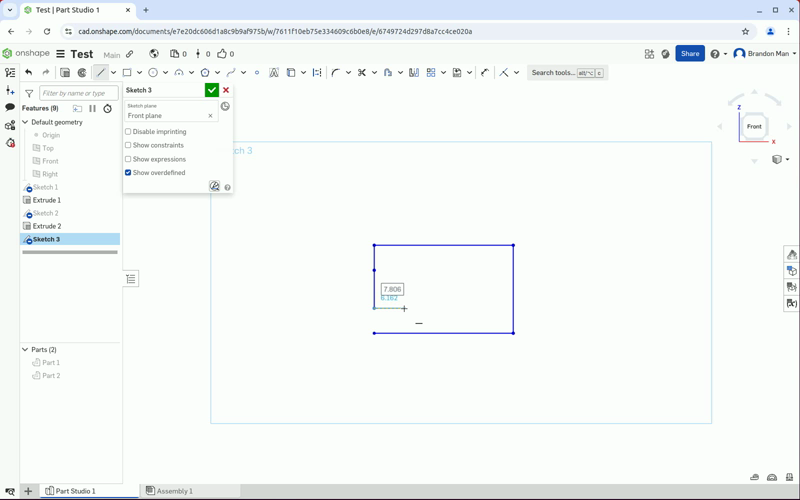
mouse_move(374, 333)
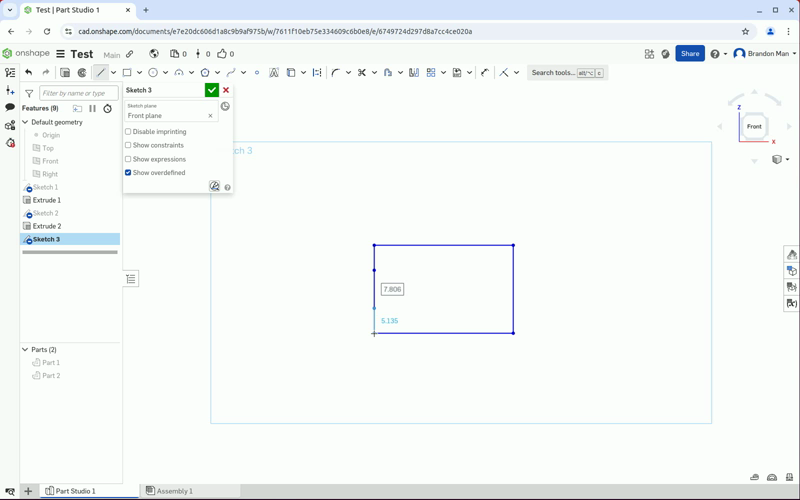
key_up(shift)
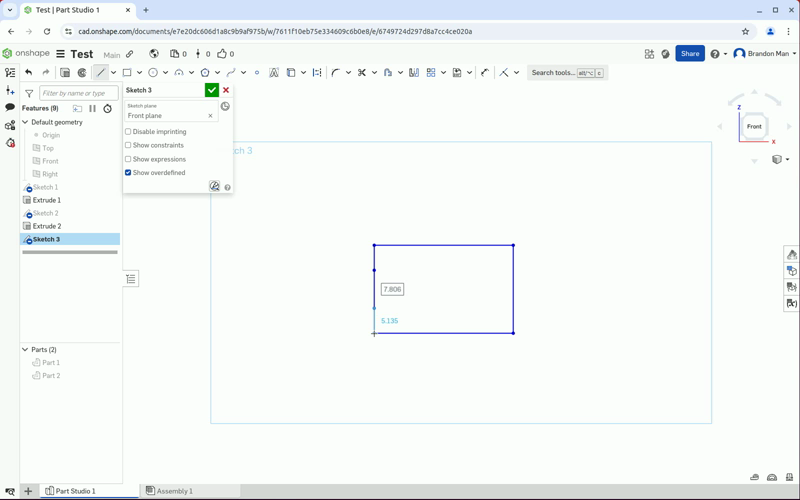
click(374, 333)
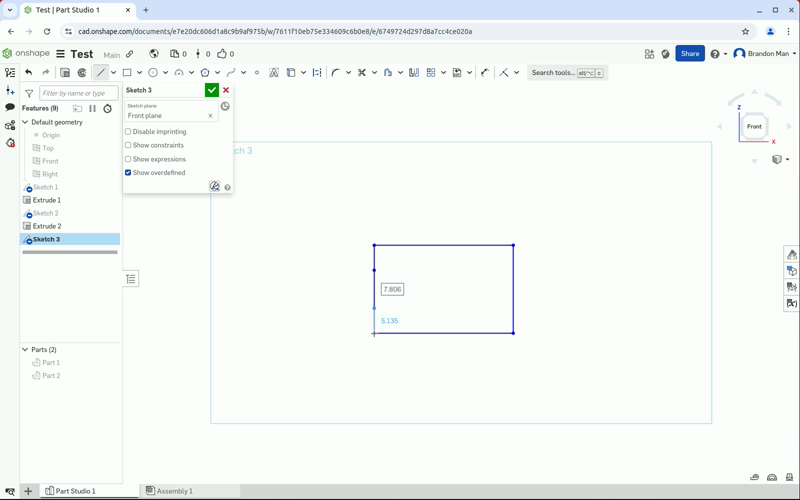
key(esc)
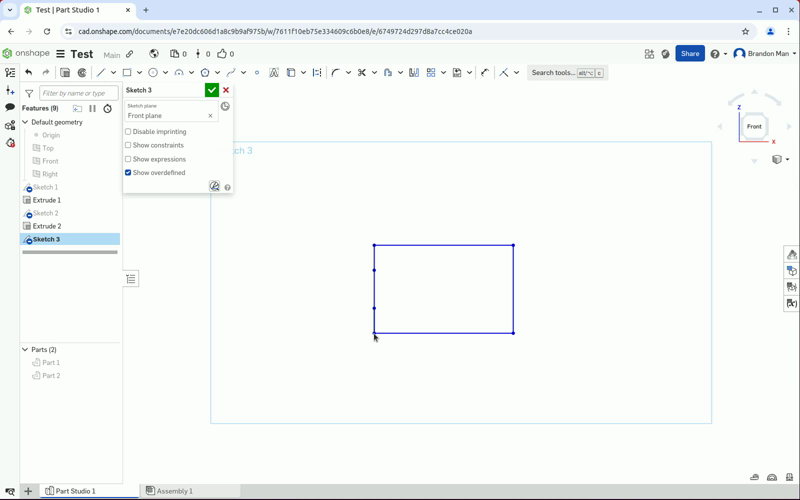
mouse_move(419, 280)
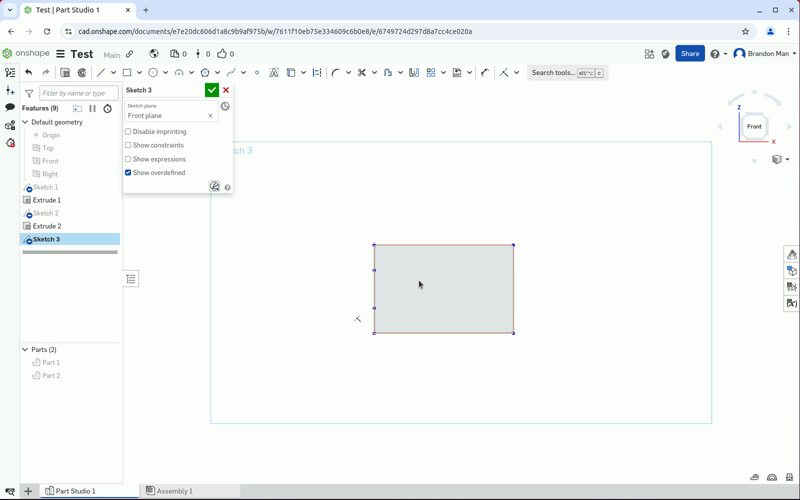
click(419, 280)
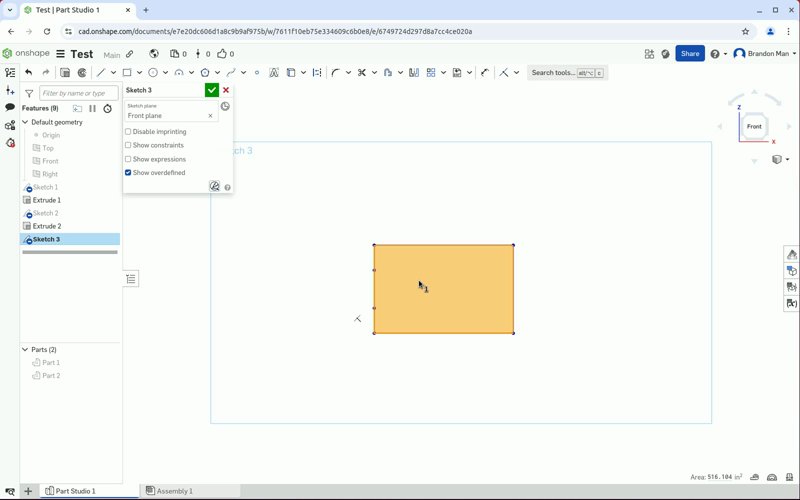
mouse_move(73, 352)
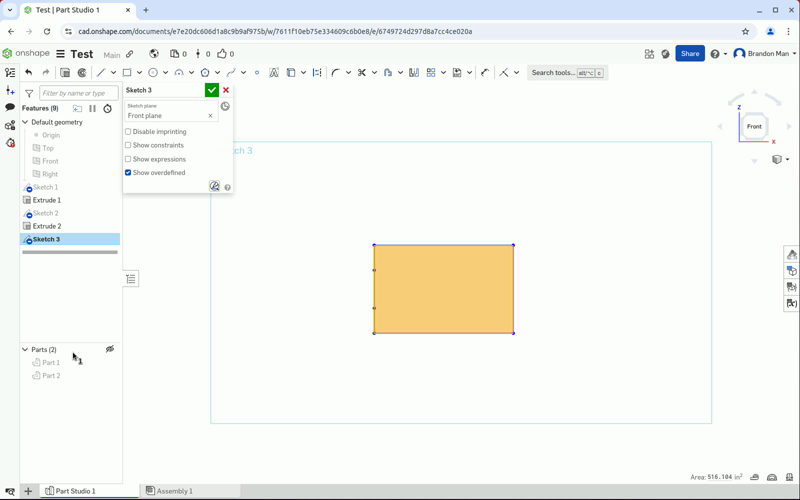
key(shift+y)
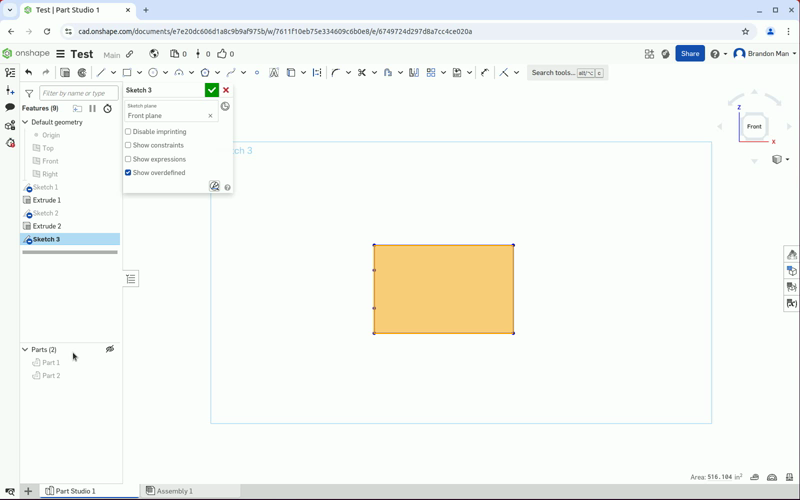
key(shift+e)
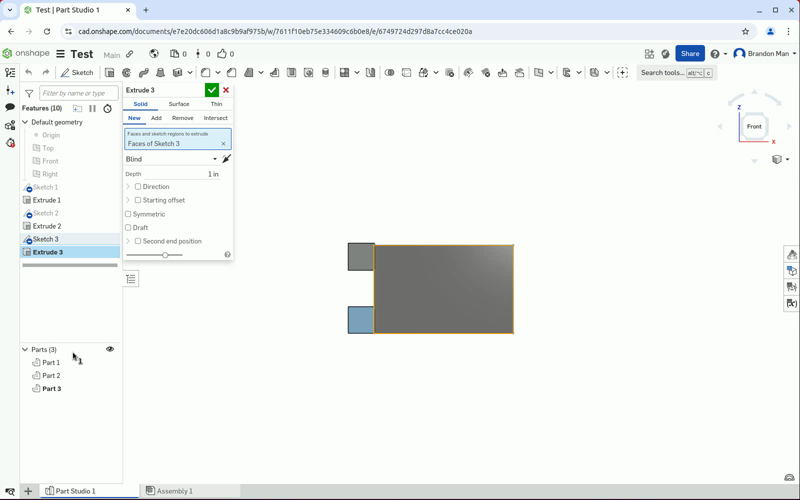
mouse_move(143, 106)
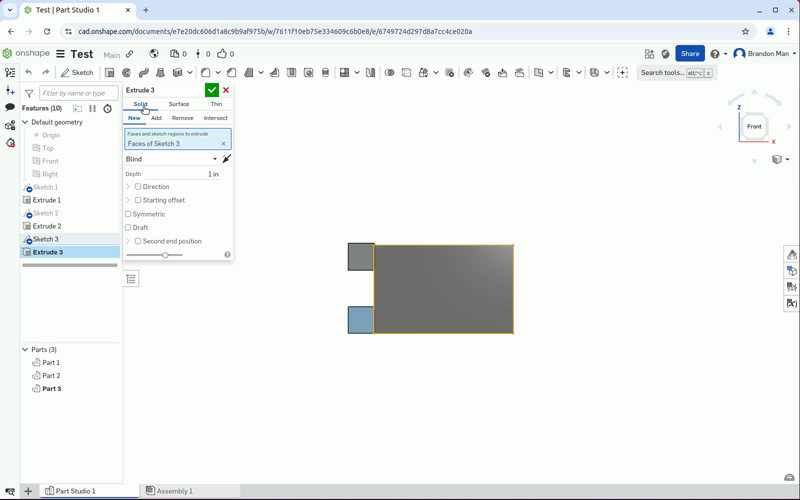
click(143, 106)
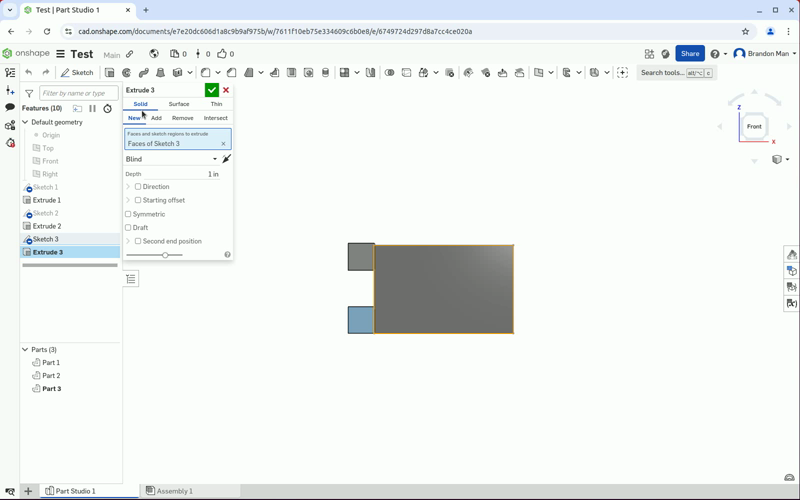
mouse_move(137, 120)
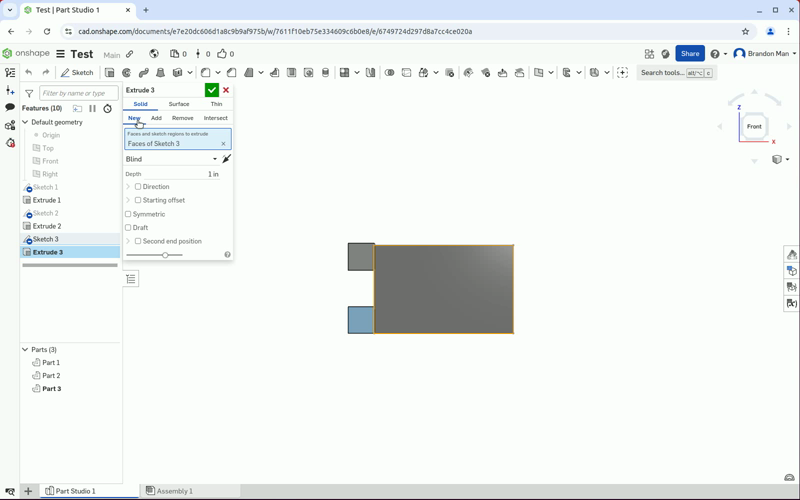
click(137, 120)
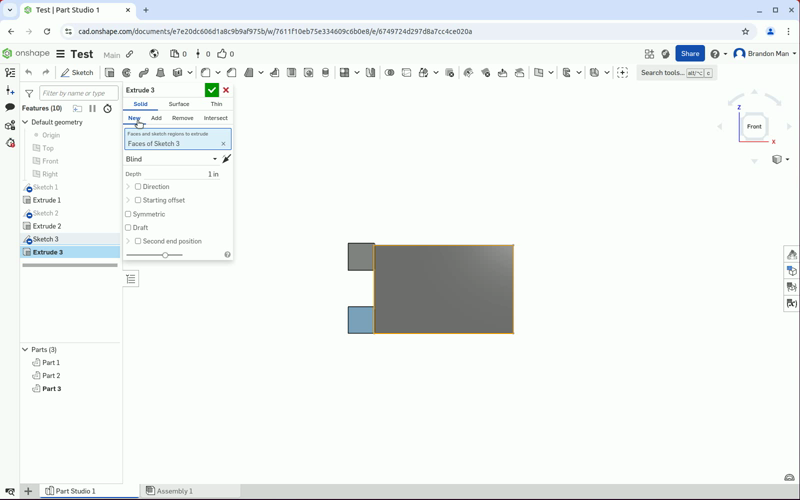
key(tab, 4)
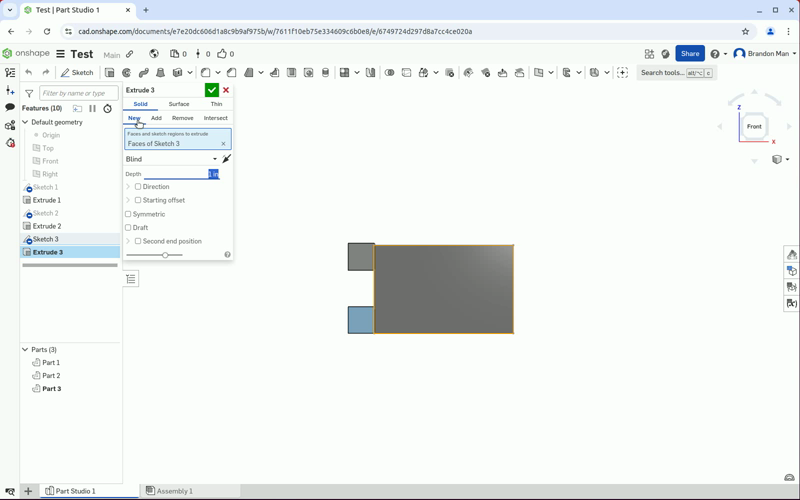
text(7.703)
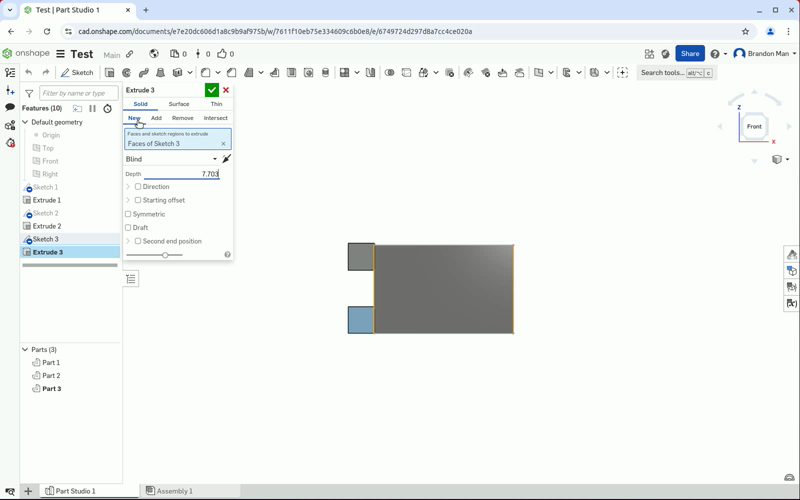
key(enter)
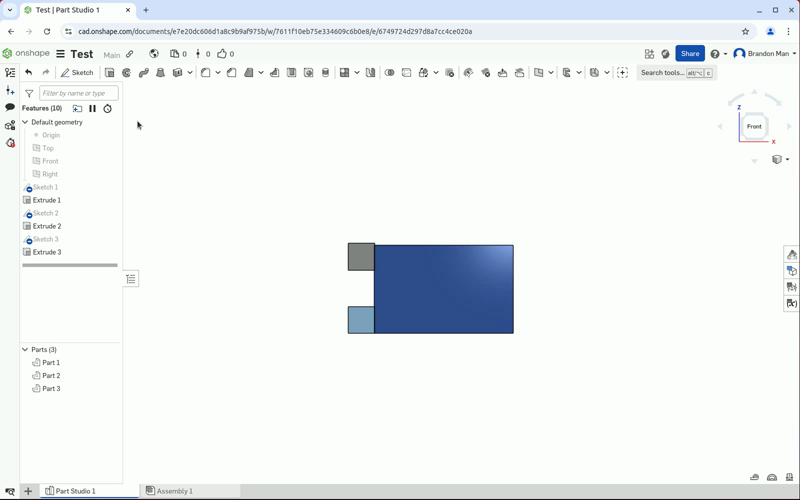
key(shift+h)
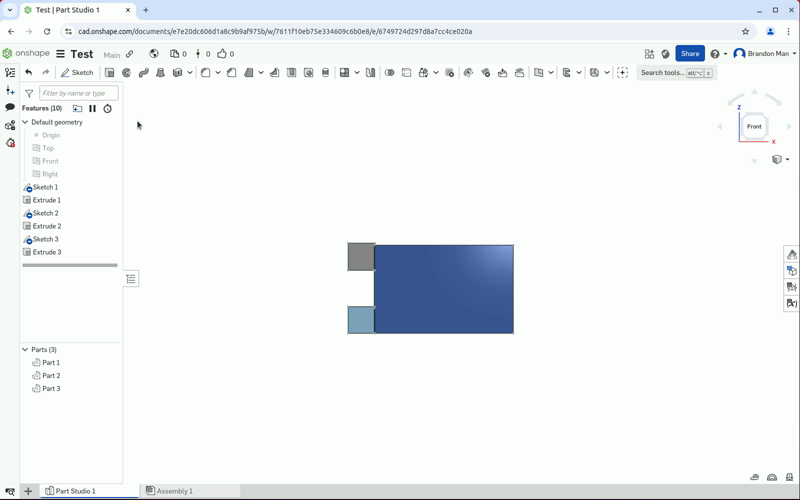
key(shift+h)
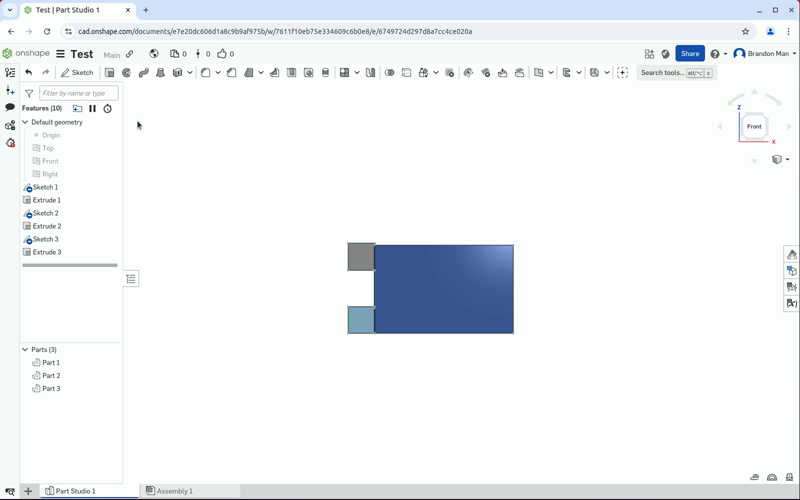
key(shift+7)
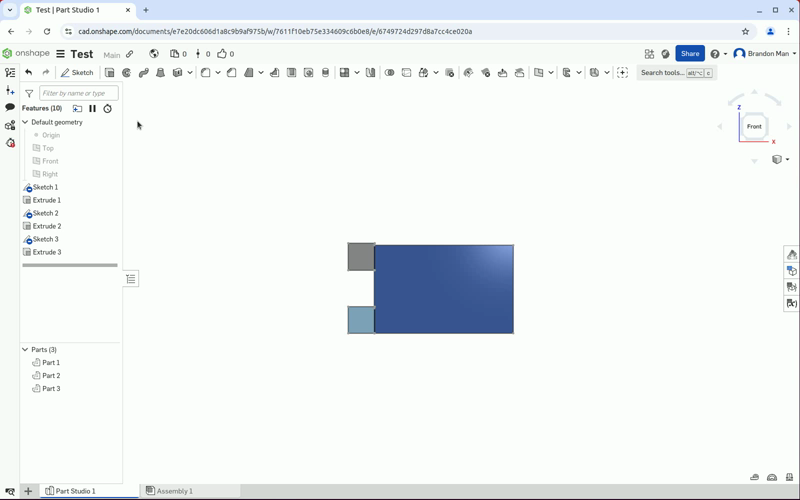
key(left, 2)
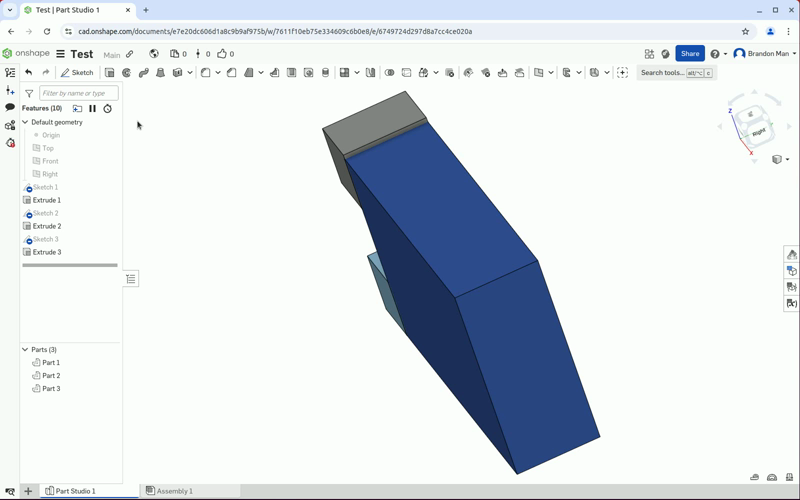
key(down, 2)
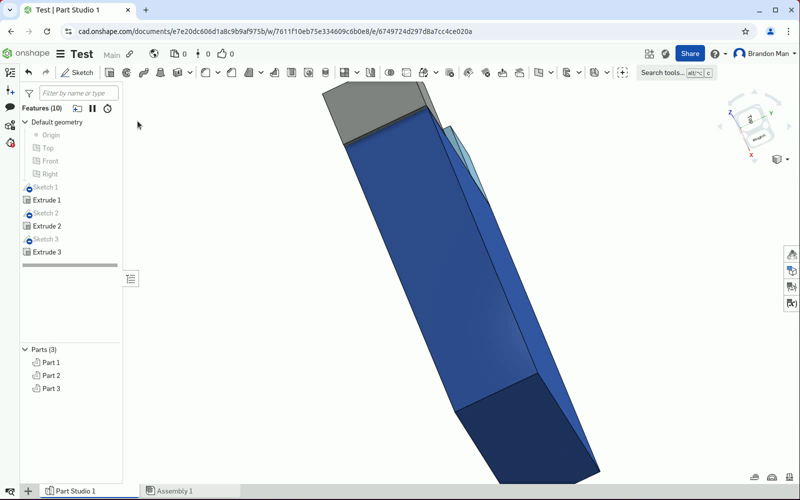
key(up, 2)
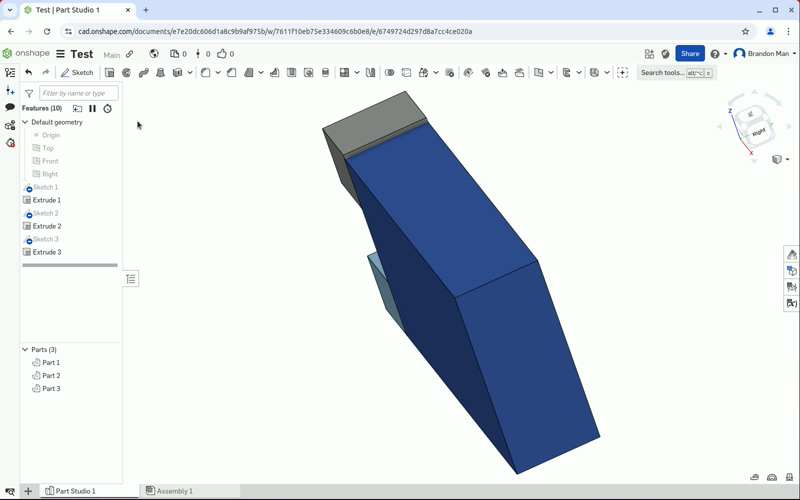
key(right, 2)
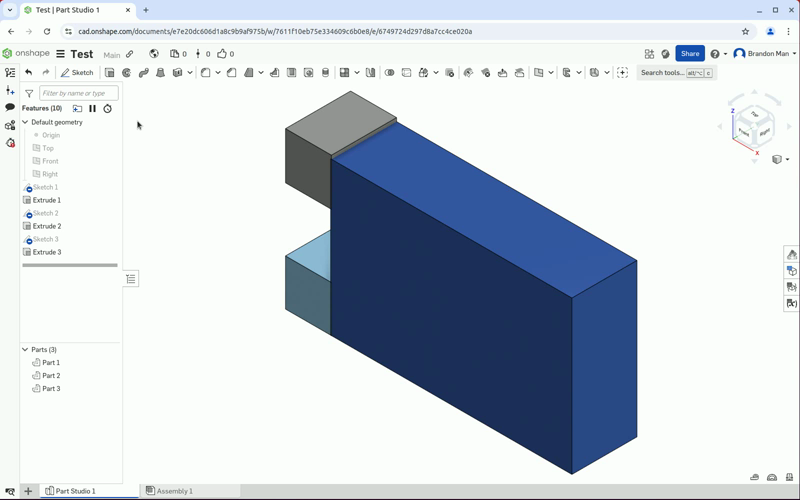
mouse_move(73, 189)
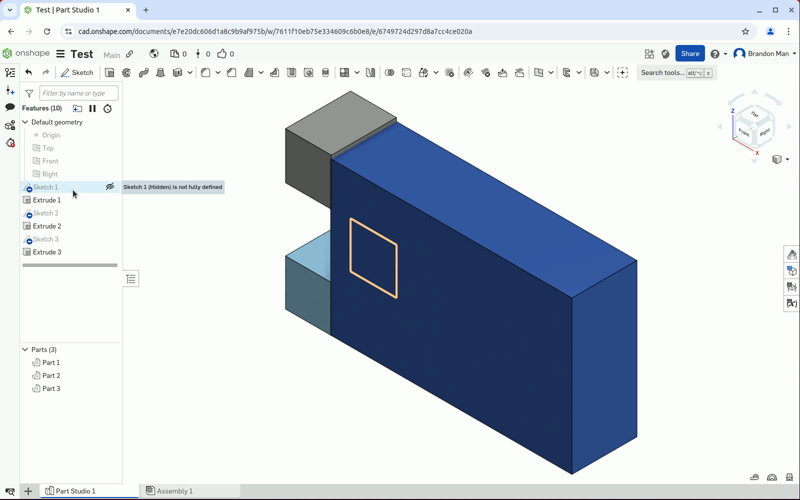
click(73, 189)